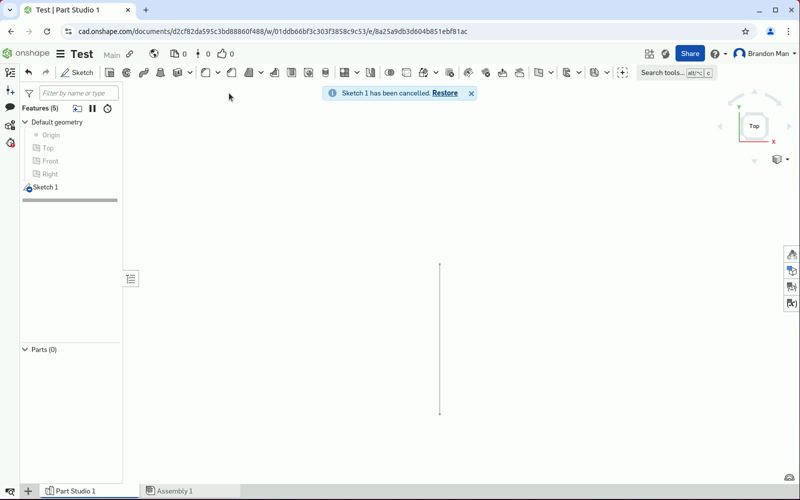
key(shift+h)
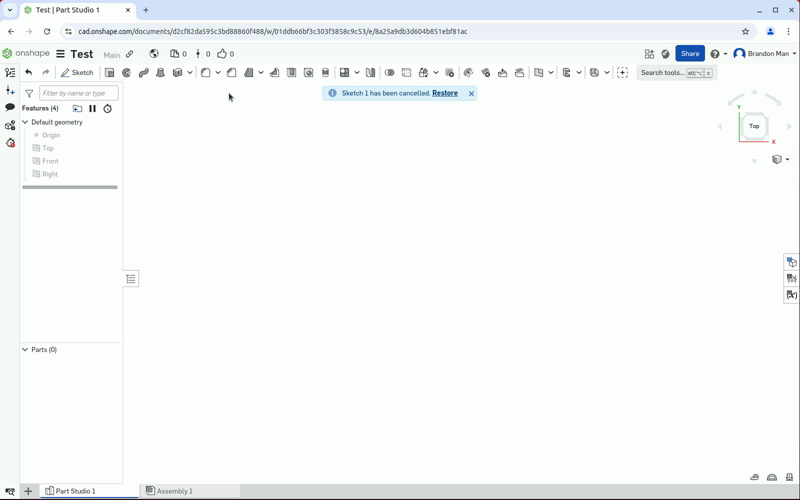
mouse_move(73, 352)
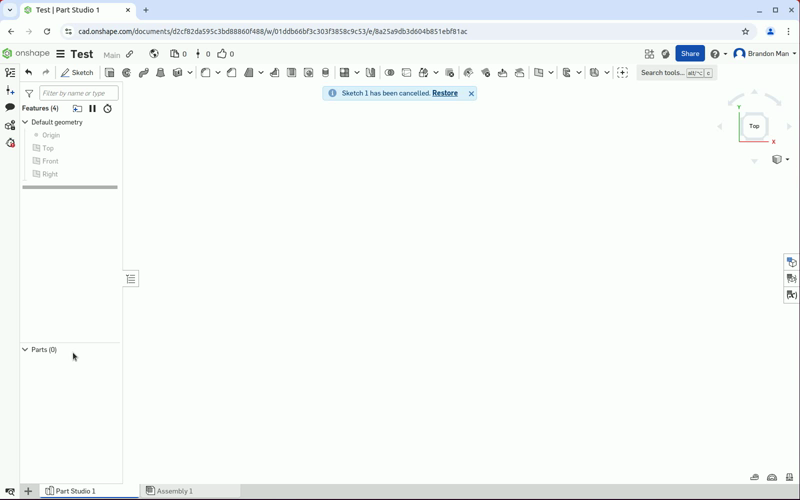
key(y)
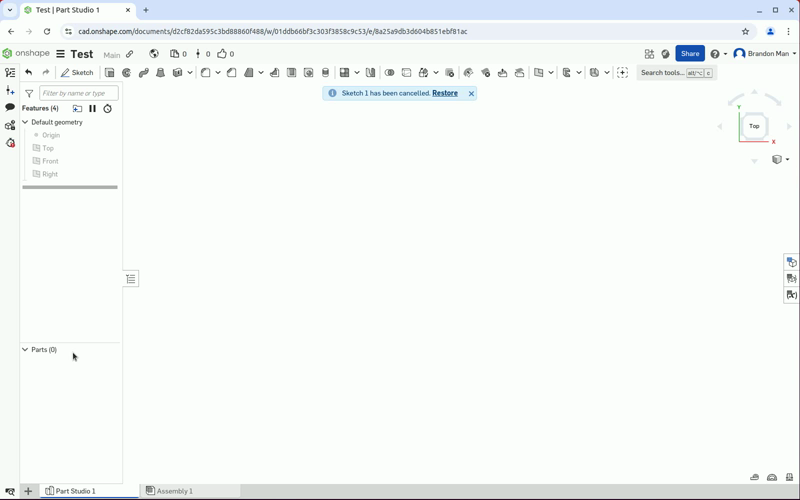
key(shift+p)
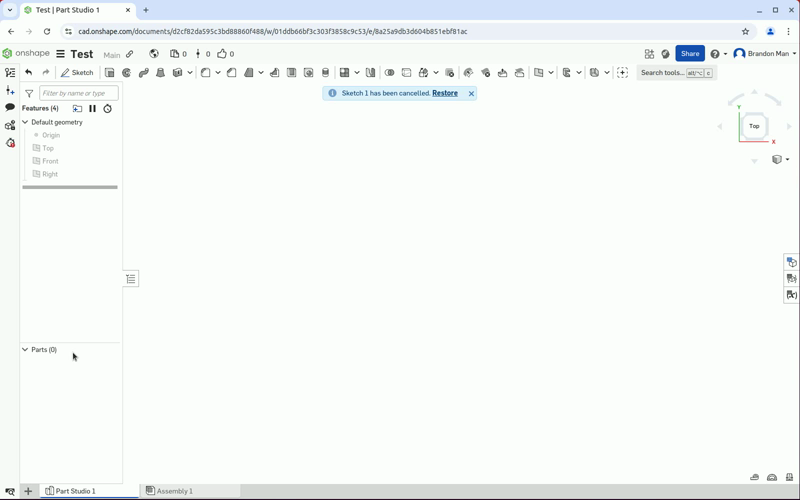
key(space)
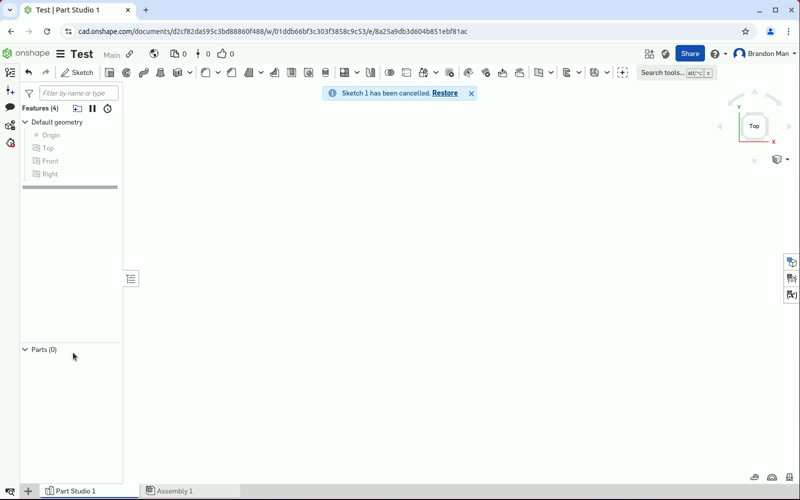
key_down(shift)
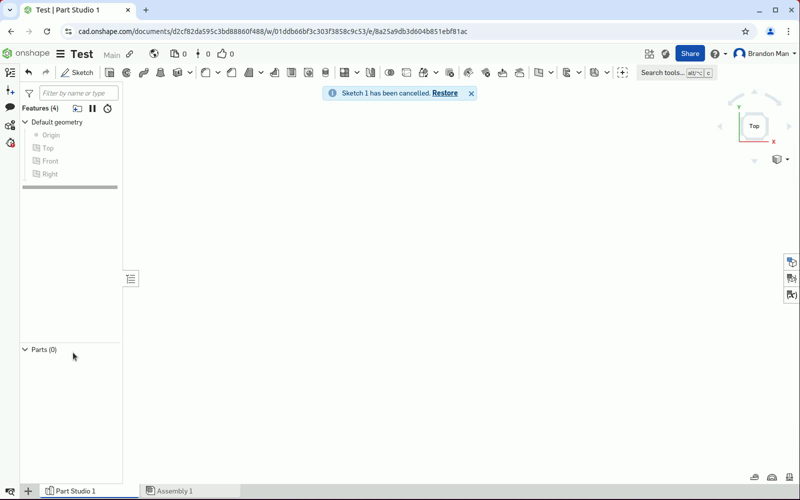
key(up)
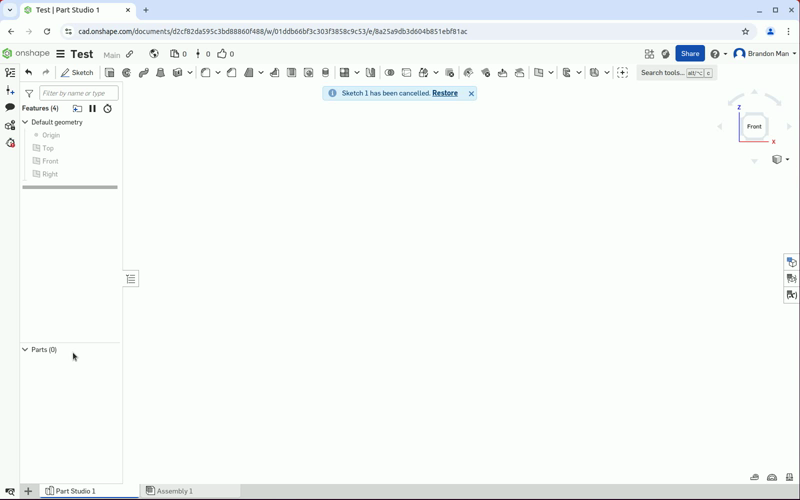
key_up(shift)
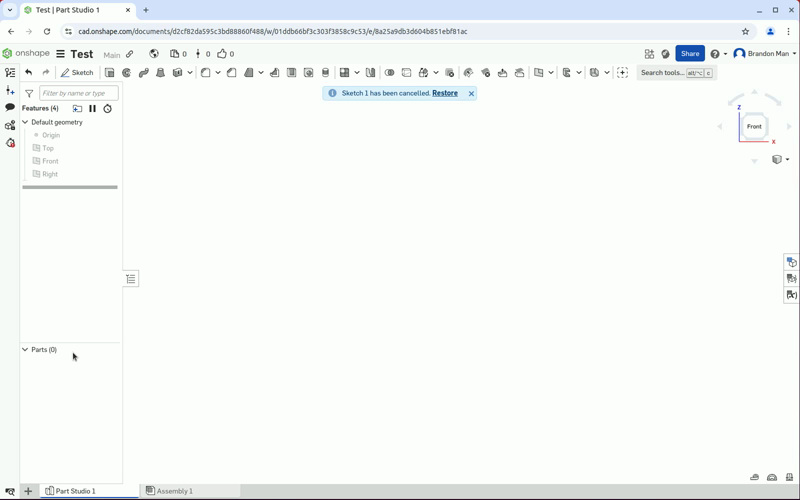
mouse_move(73, 352)
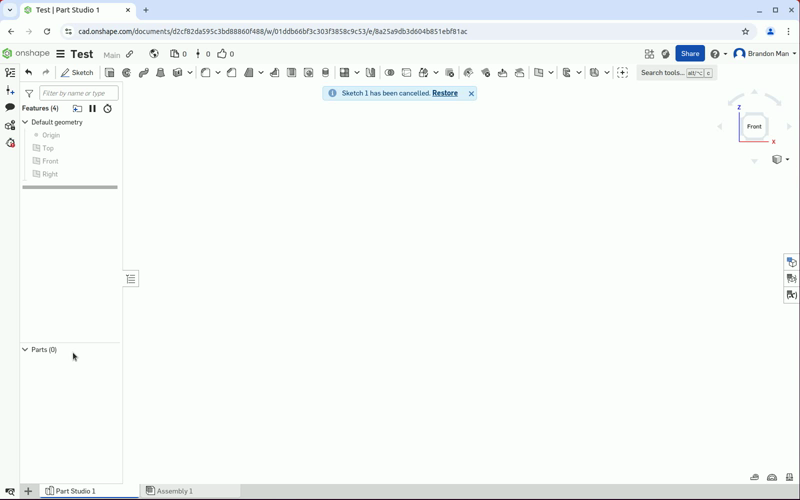
key(shift+y)
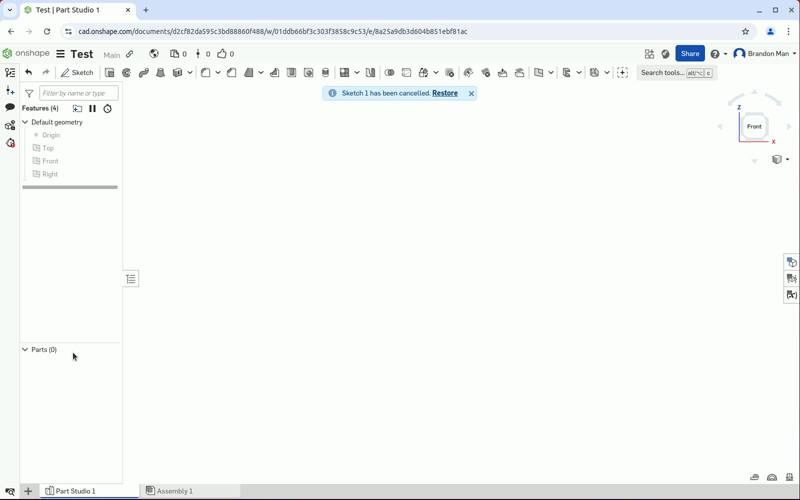
key(shift+s)
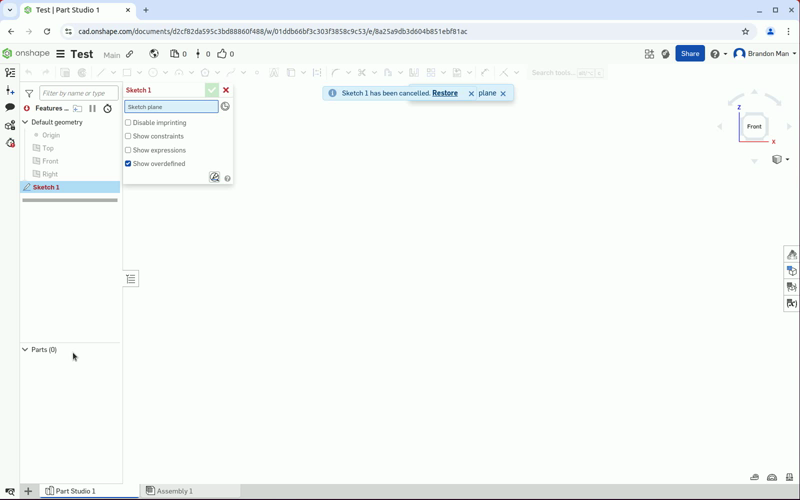
mouse_move(73, 163)
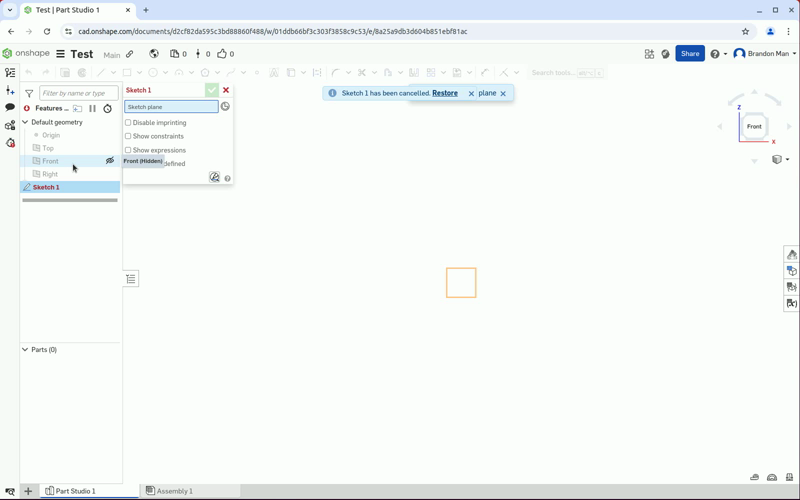
click(73, 163)
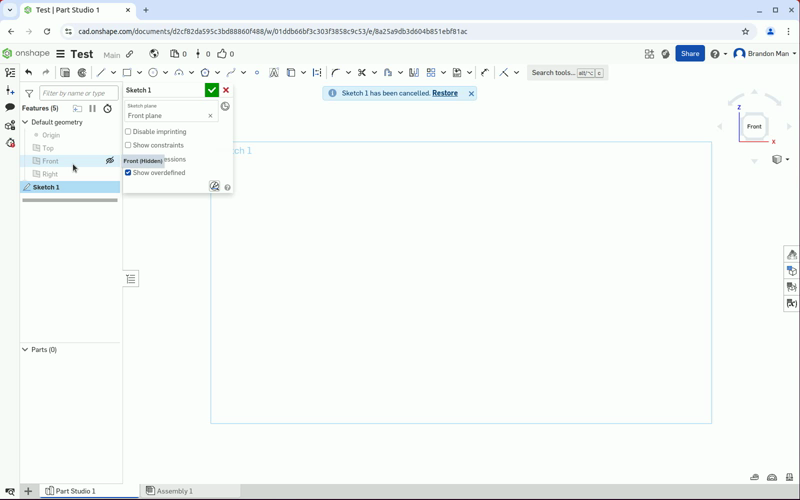
mouse_move(73, 352)
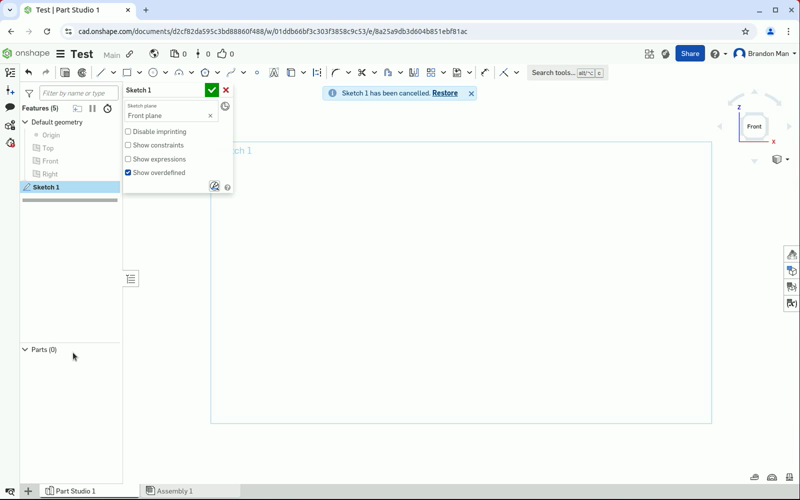
key(y)
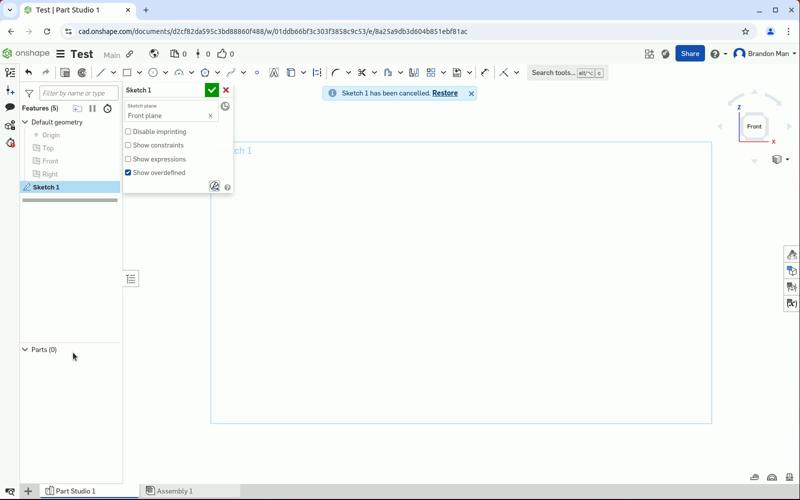
key(c)
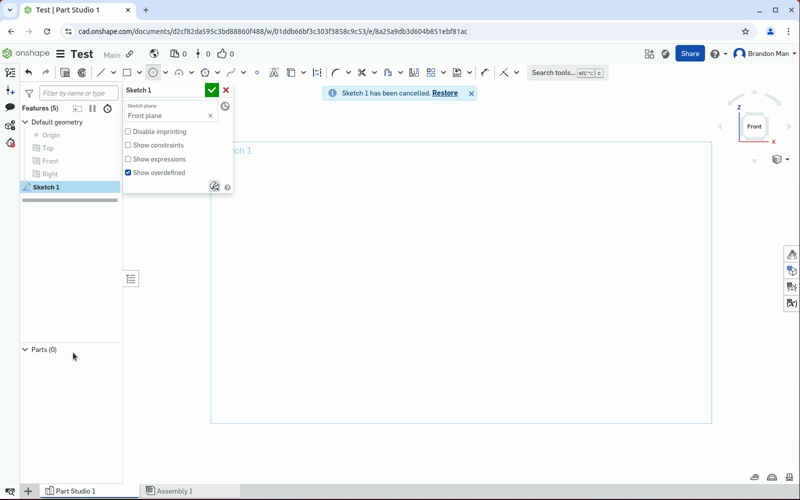
key_down(shift)
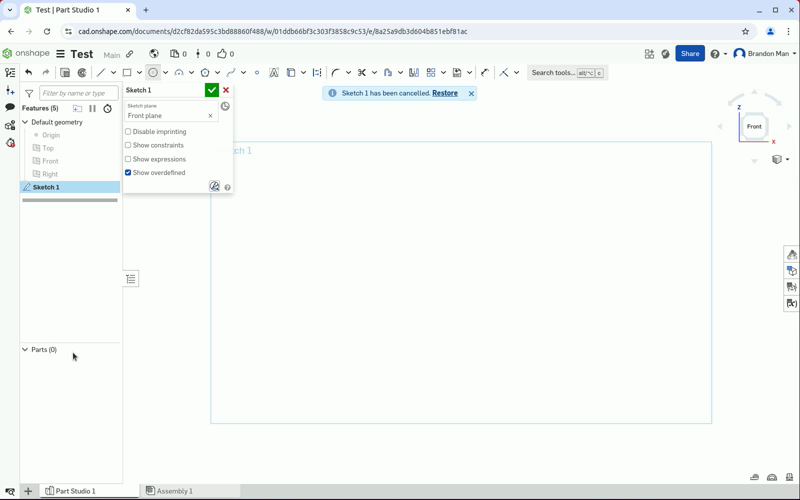
mouse_move(460, 282)
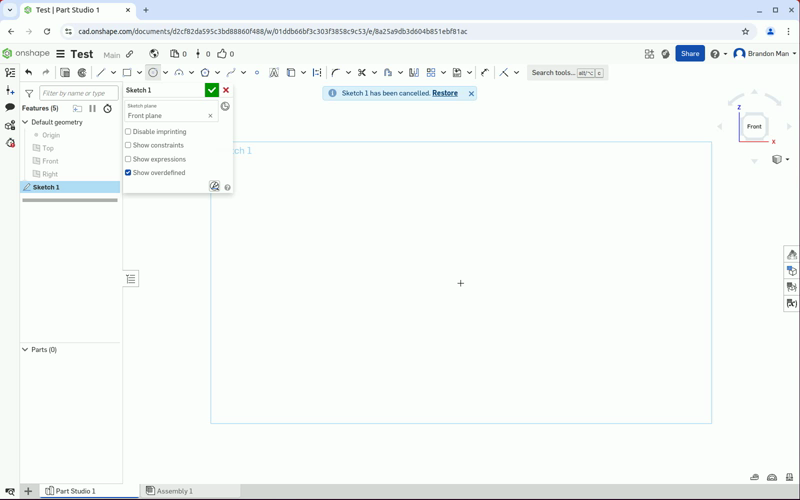
click(460, 282)
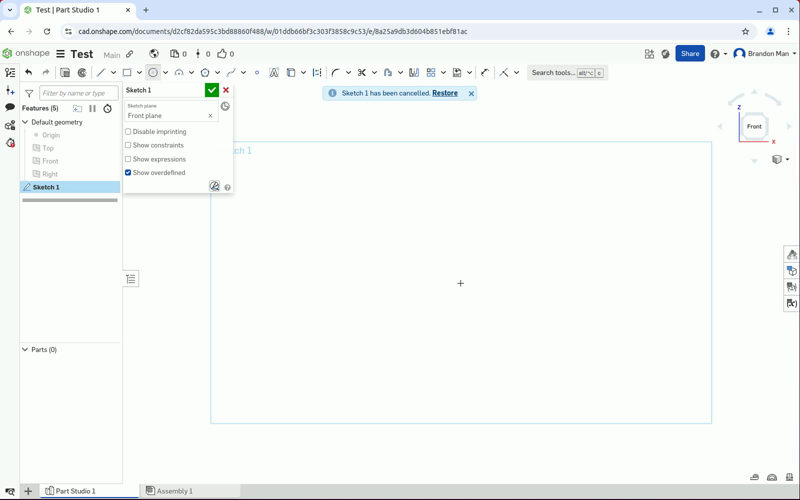
key_up(shift)
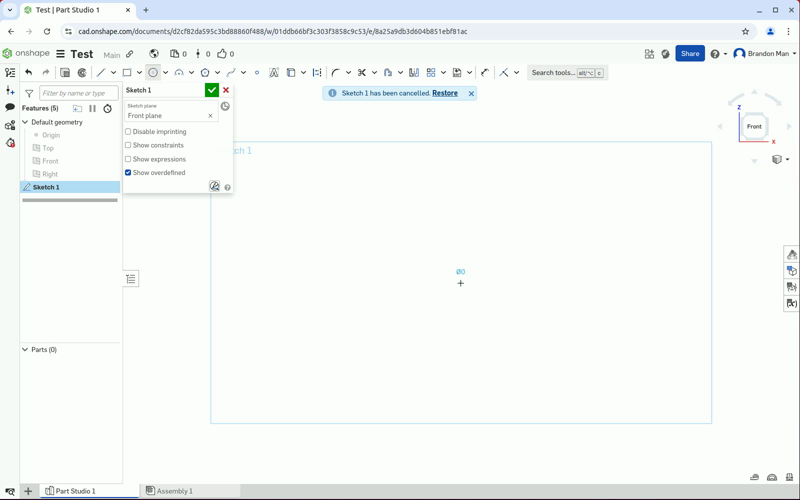
mouse_move(476, 282)
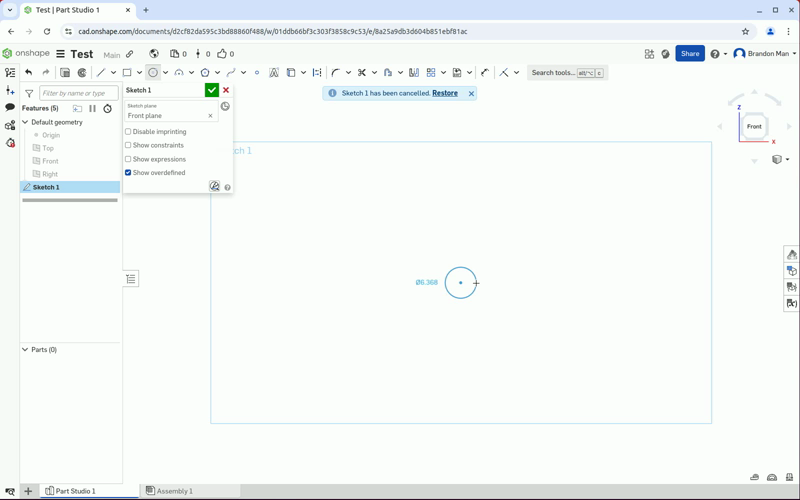
click(476, 282)
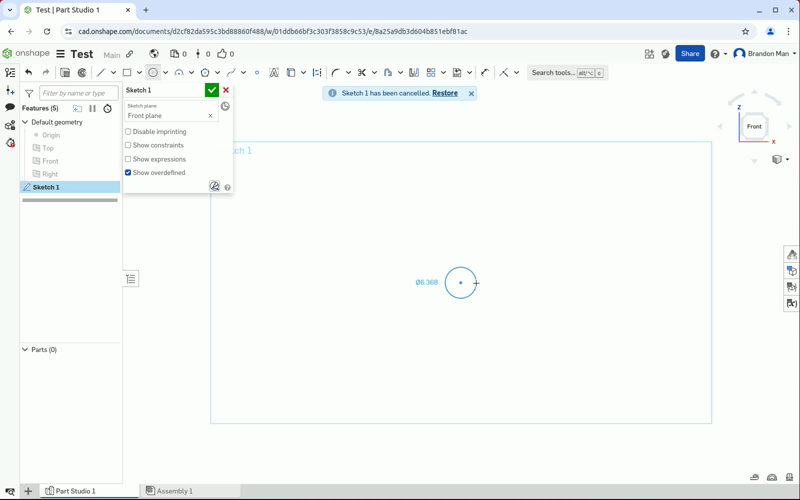
key(esc)
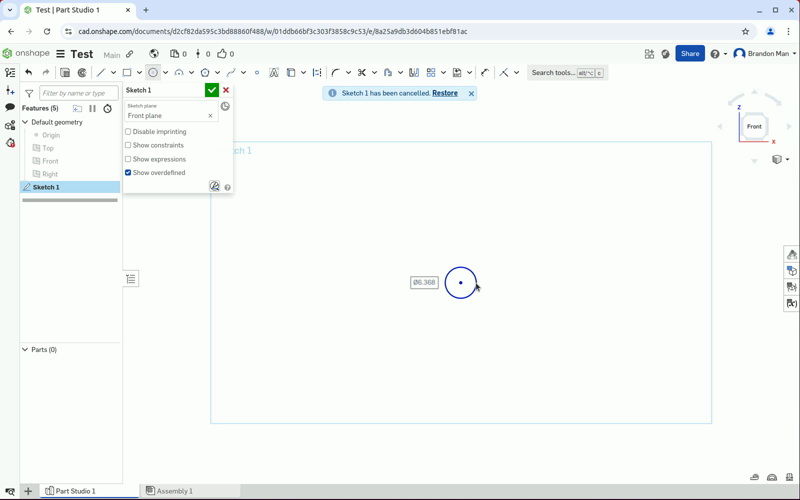
key(c)
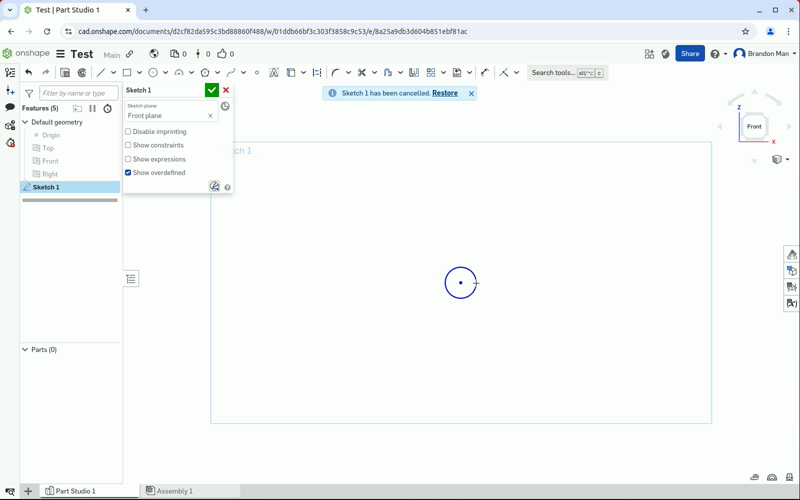
key_down(shift)
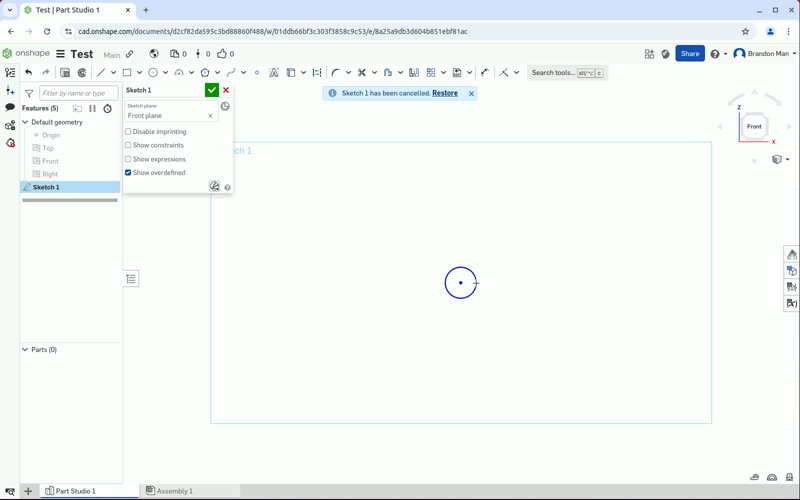
mouse_move(460, 282)
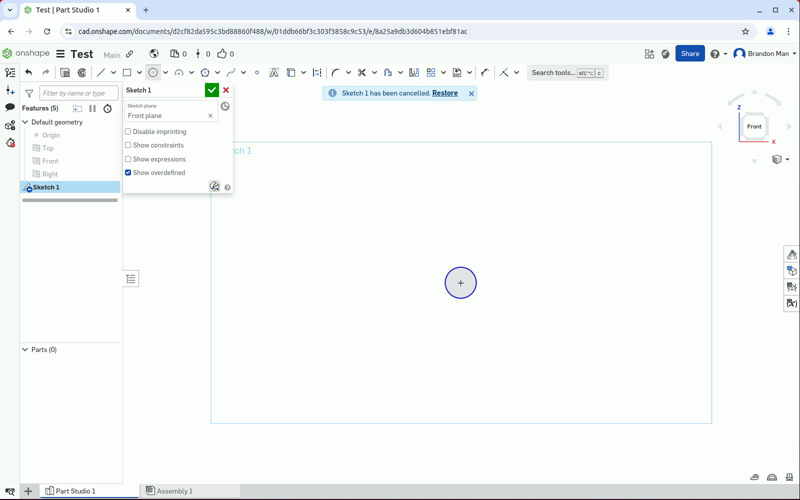
click(460, 282)
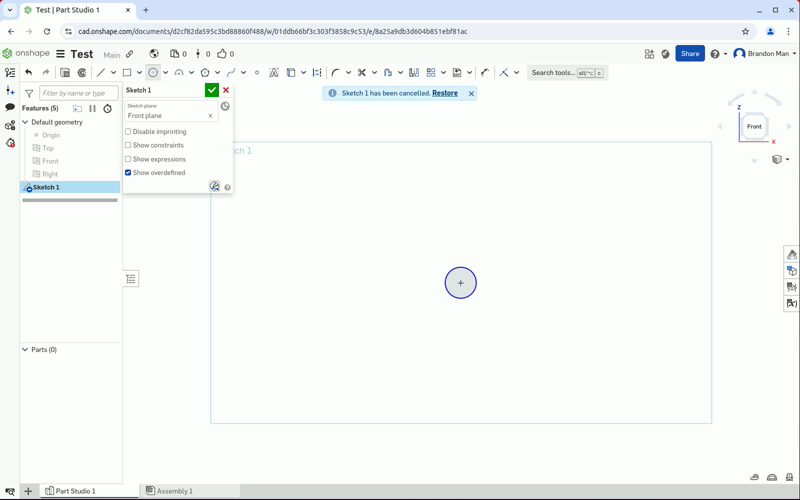
key_up(shift)
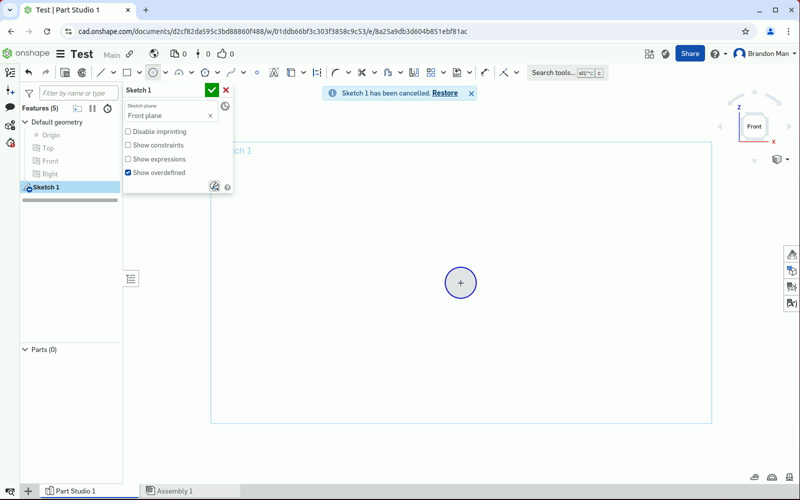
mouse_move(467, 282)
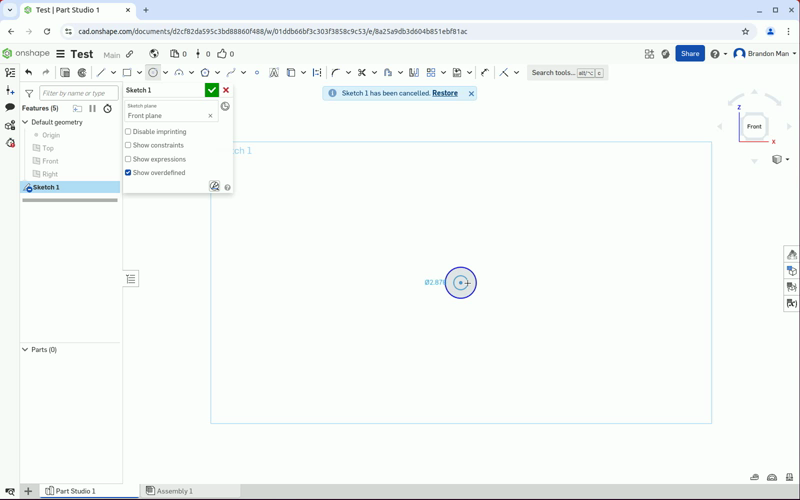
click(467, 282)
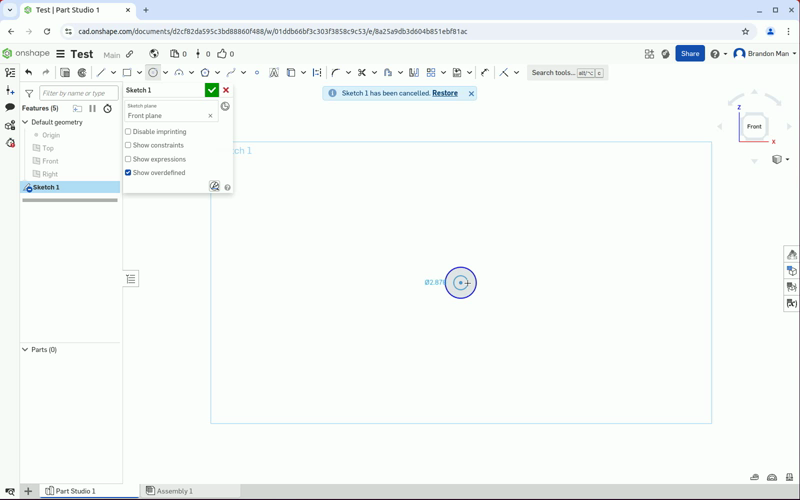
key(esc)
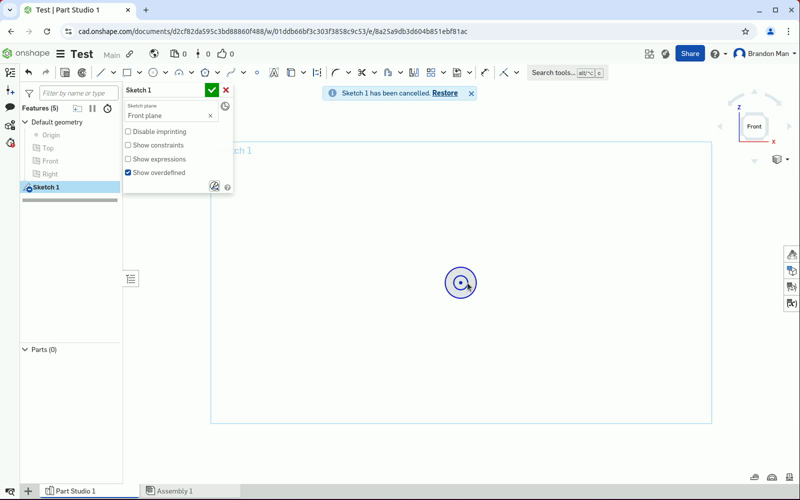
mouse_move(450, 291)
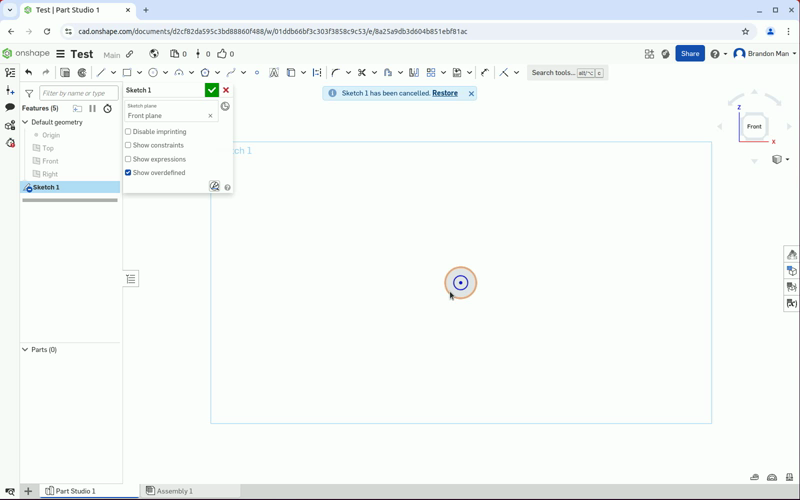
scroll(6)
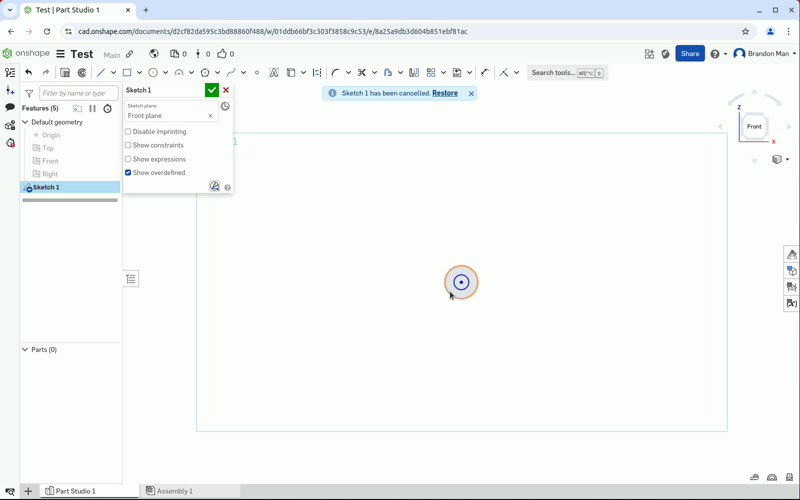
scroll(6)
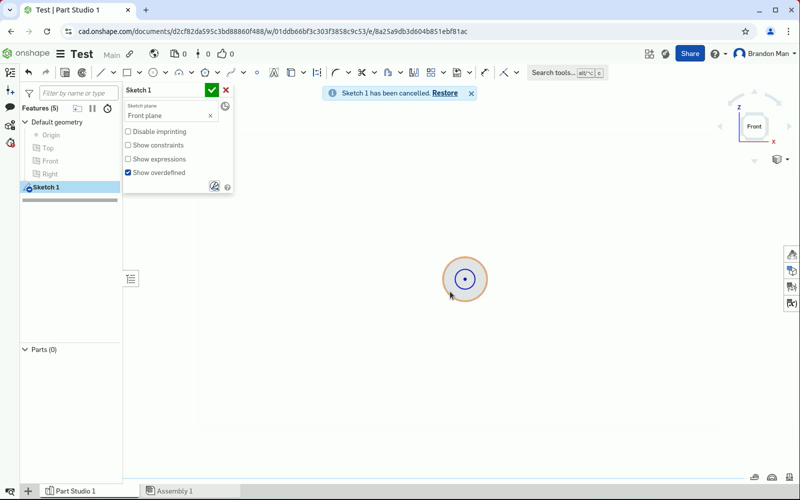
scroll(6)
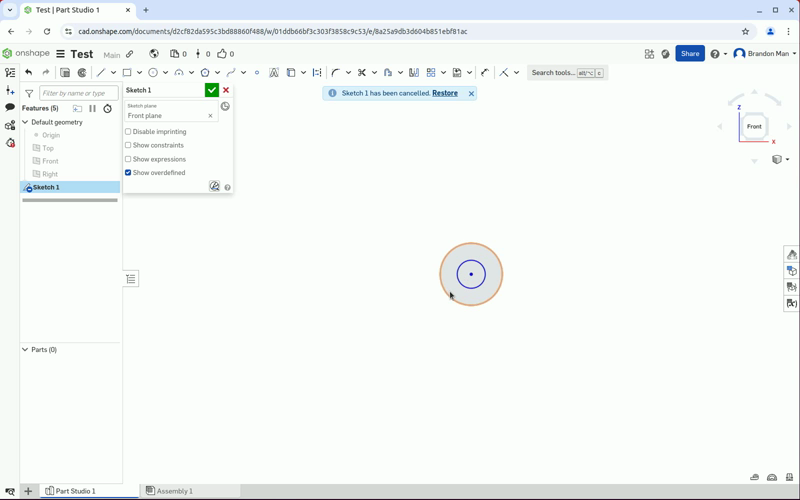
scroll(6)
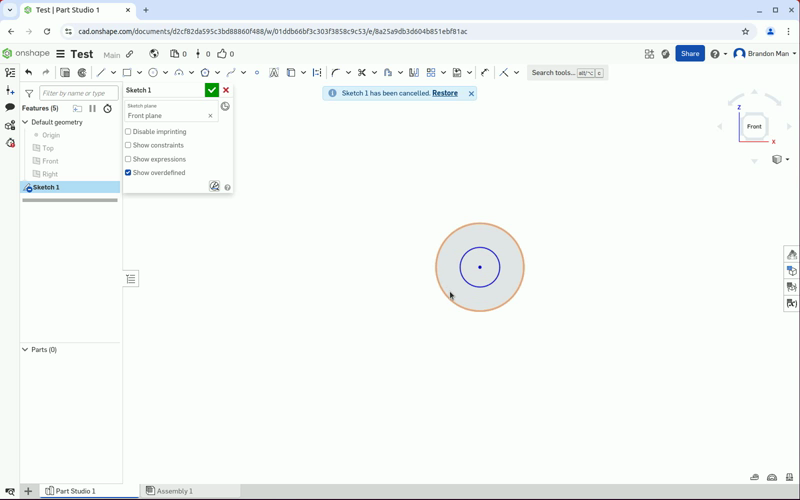
scroll(6)
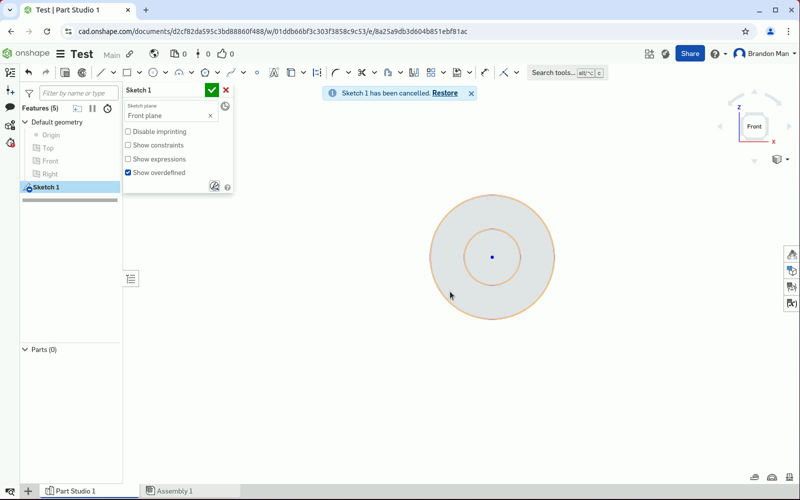
scroll(6)
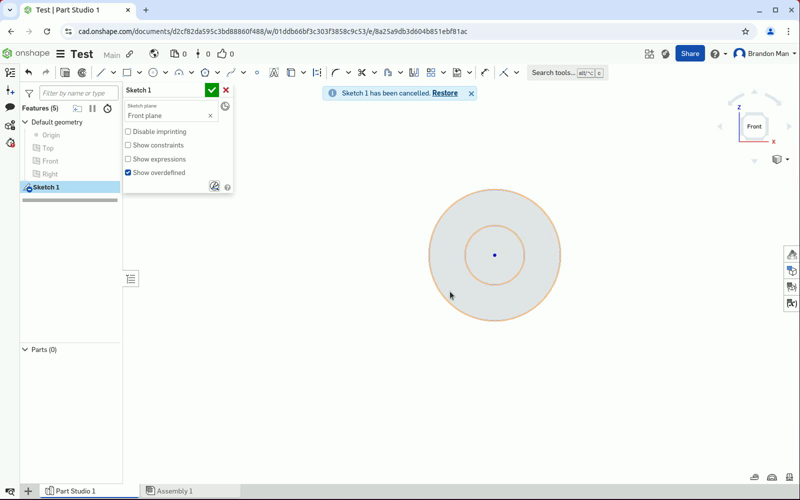
scroll(6)
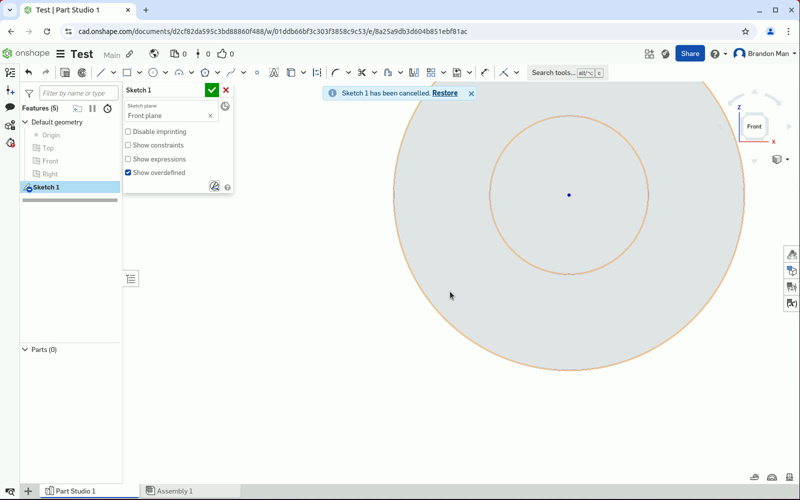
click(450, 291)
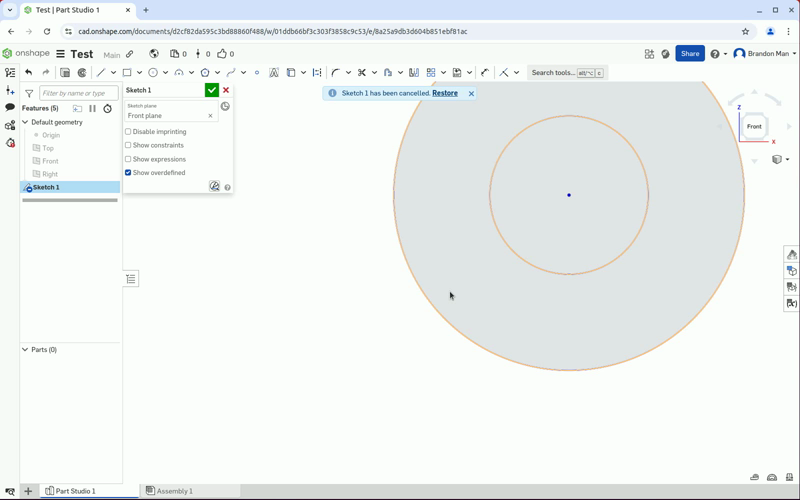
scroll(-6)
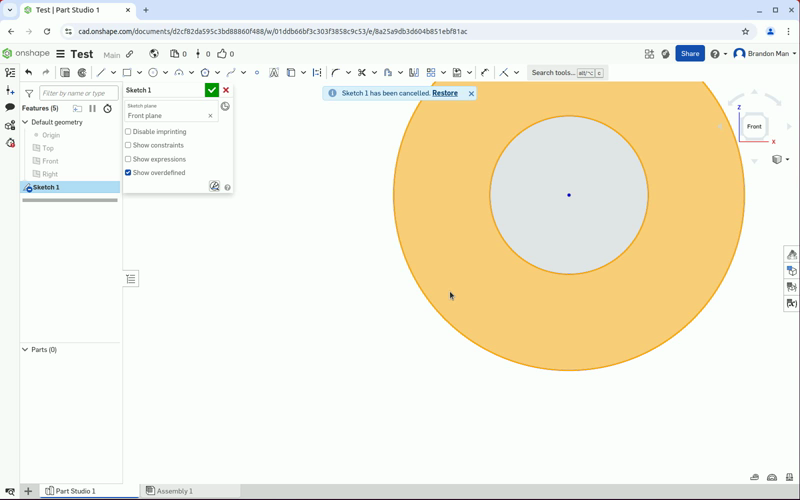
scroll(-6)
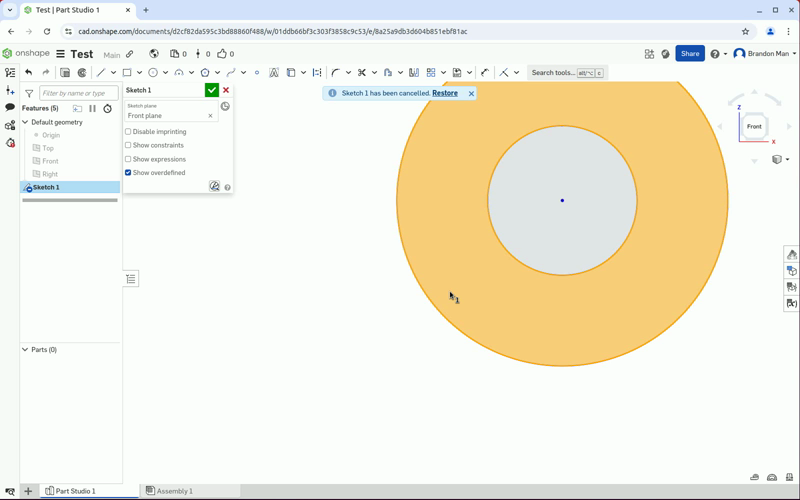
scroll(-6)
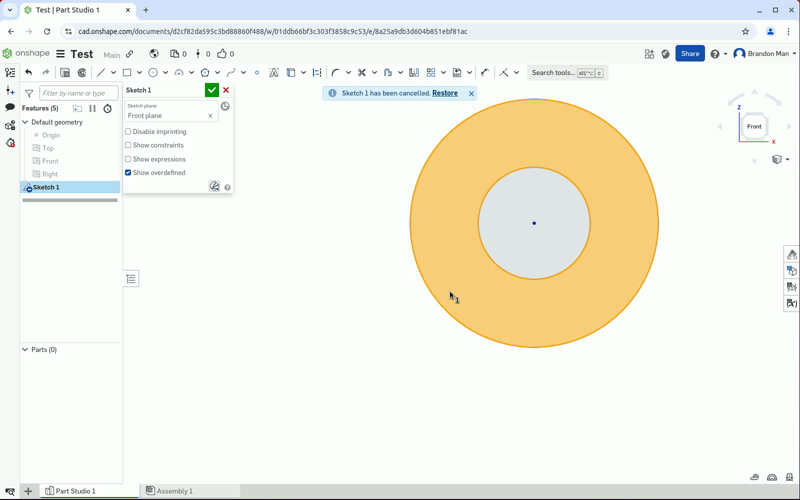
scroll(-6)
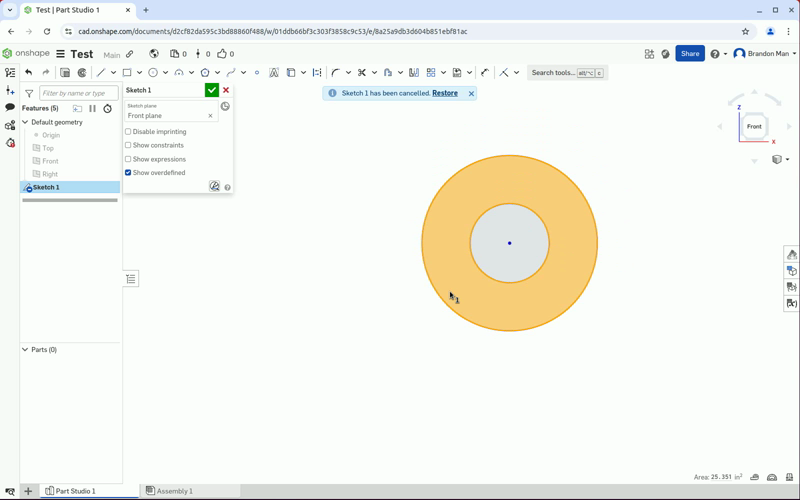
scroll(-6)
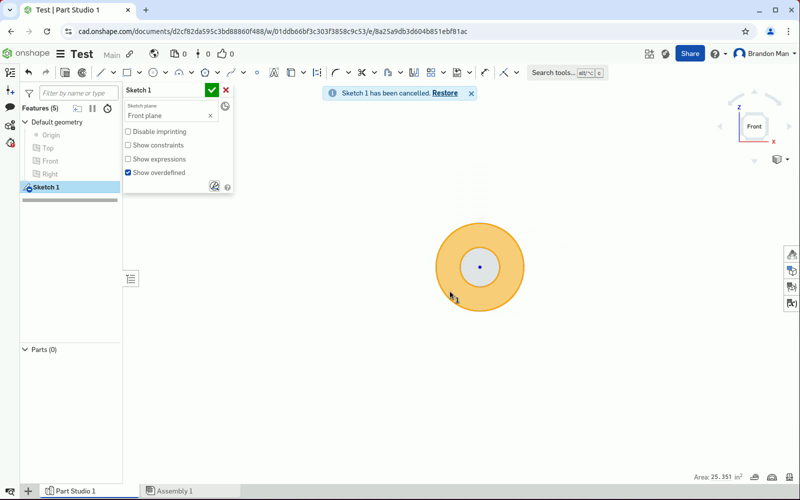
scroll(-6)
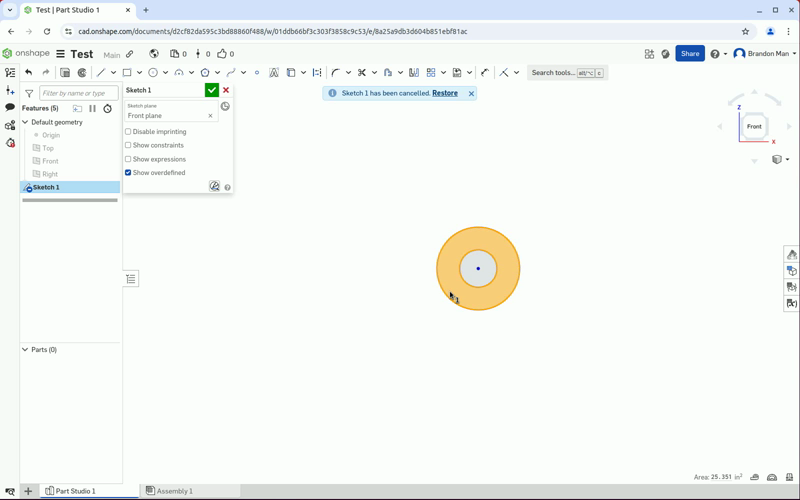
scroll(-6)
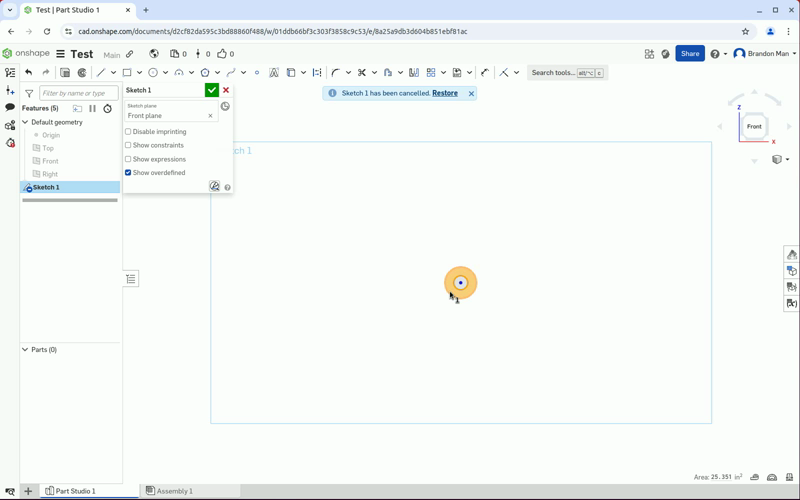
mouse_move(73, 352)
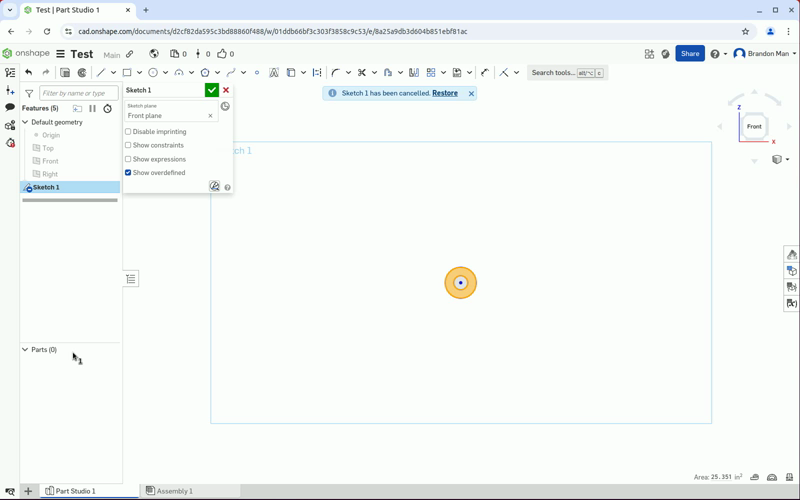
key(shift+y)
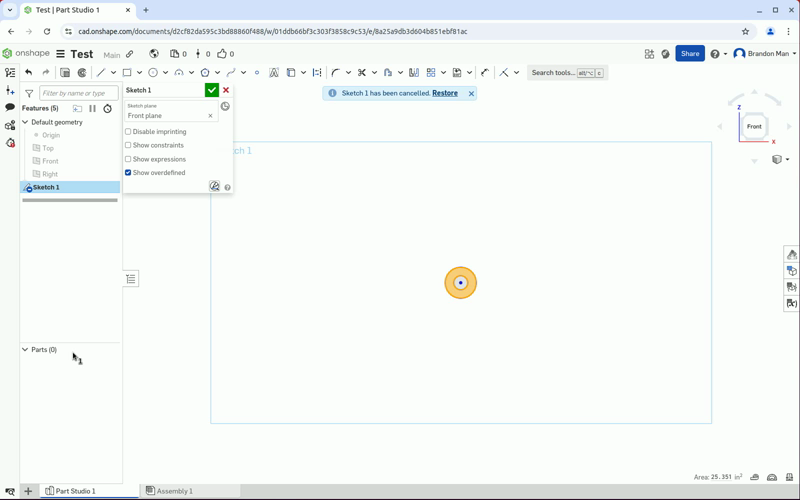
key(shift+e)
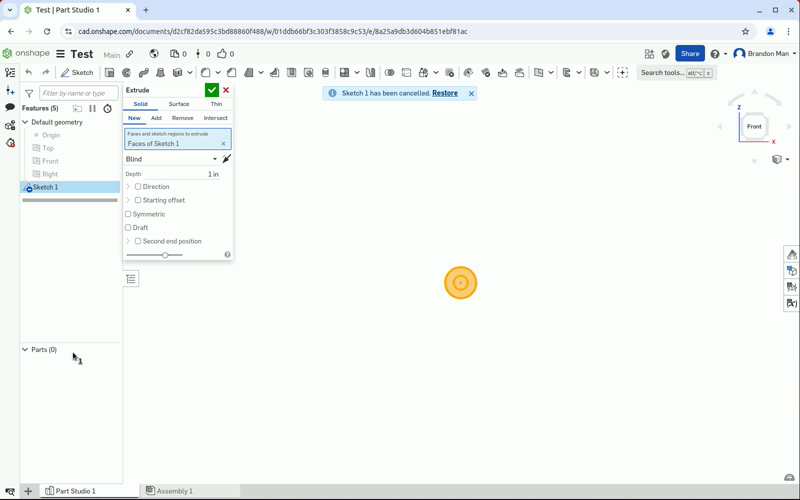
mouse_move(143, 106)
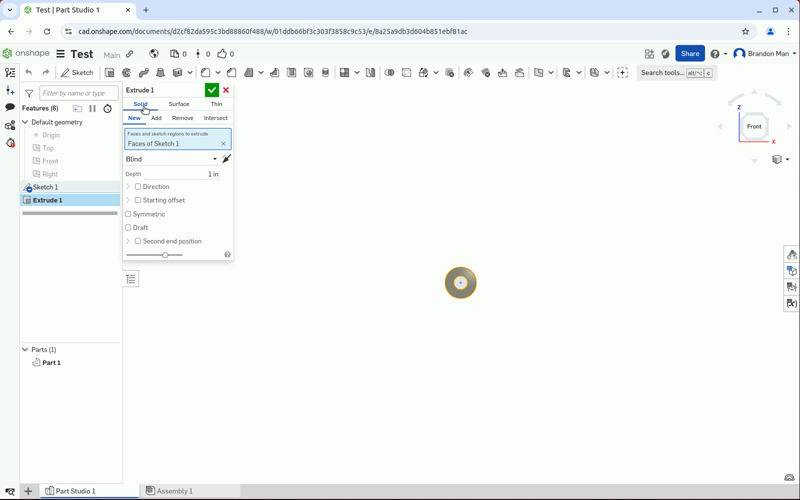
click(143, 106)
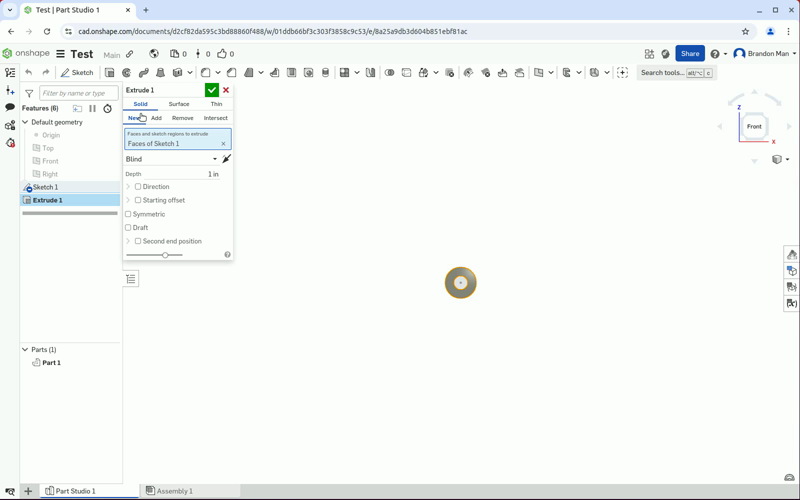
mouse_move(137, 120)
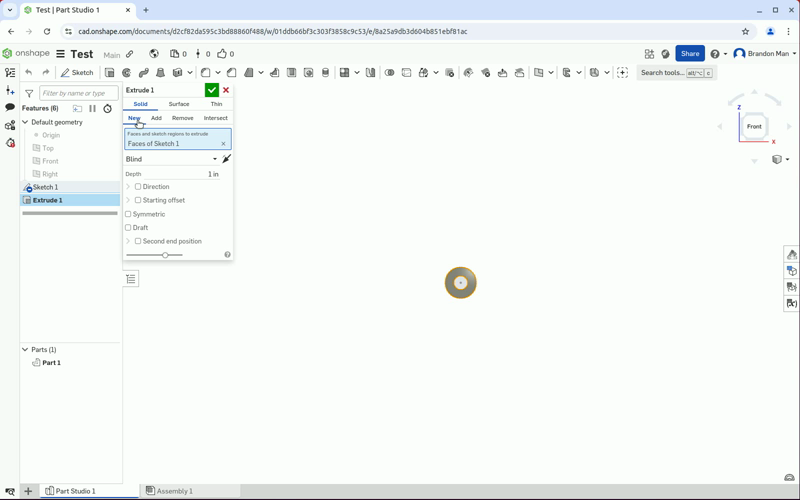
click(137, 120)
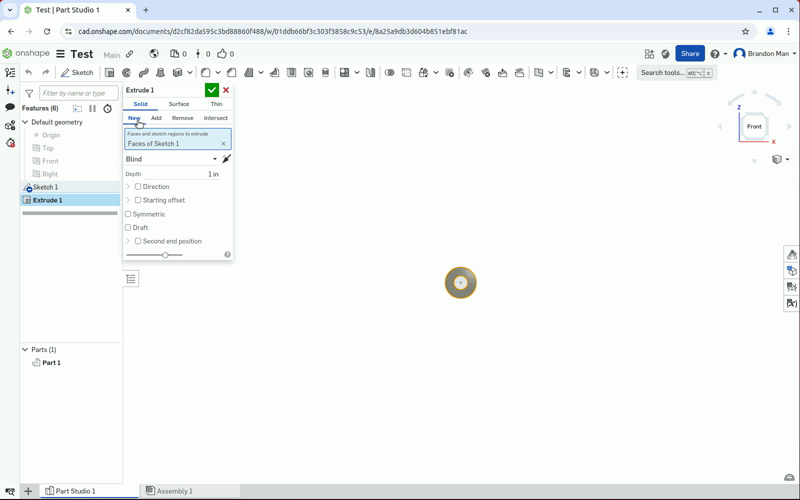
key(tab, 4)
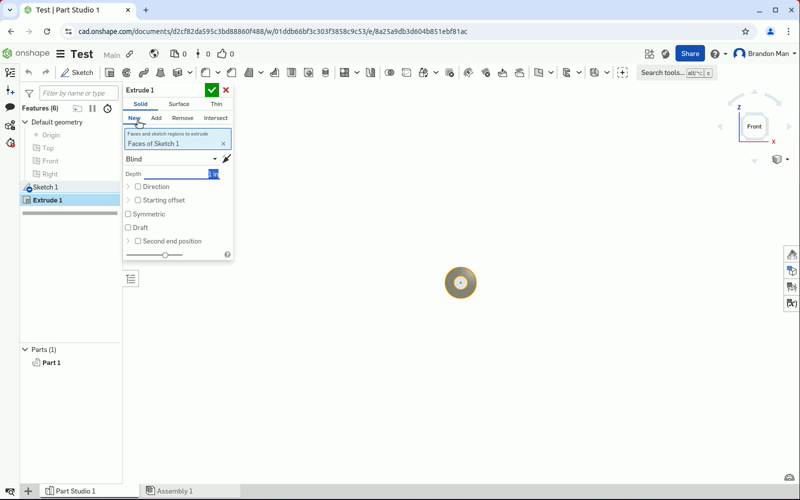
text(6.018)
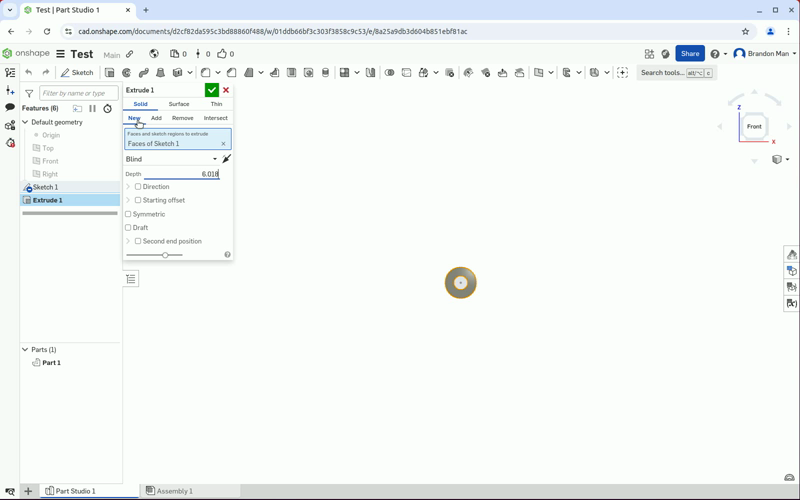
key(enter)
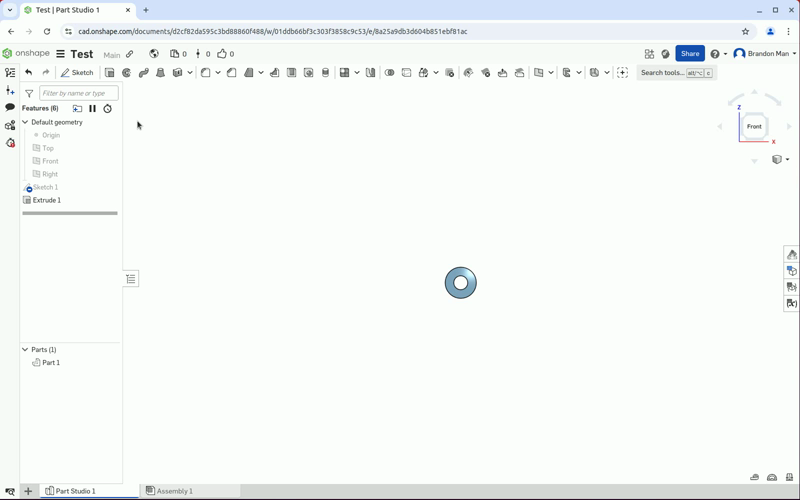
key(shift+h)
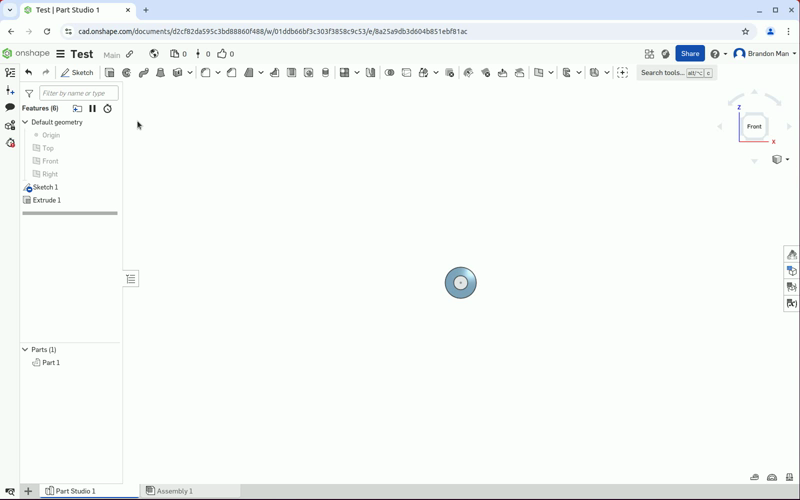
key(shift+h)
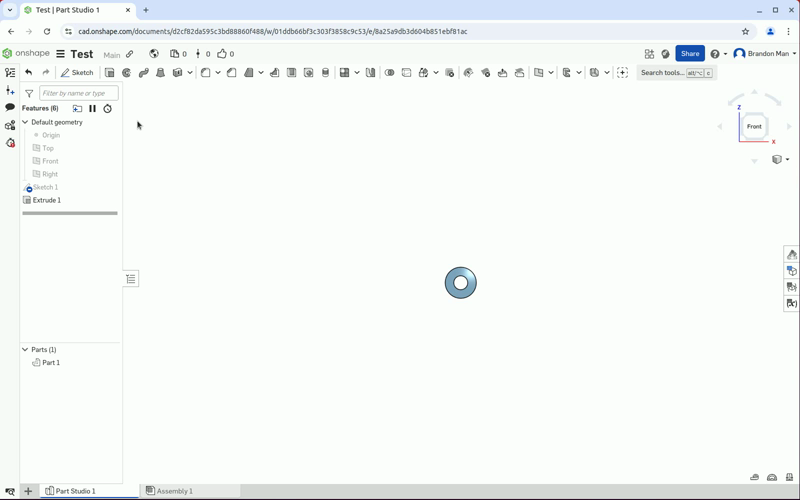
mouse_move(73, 189)
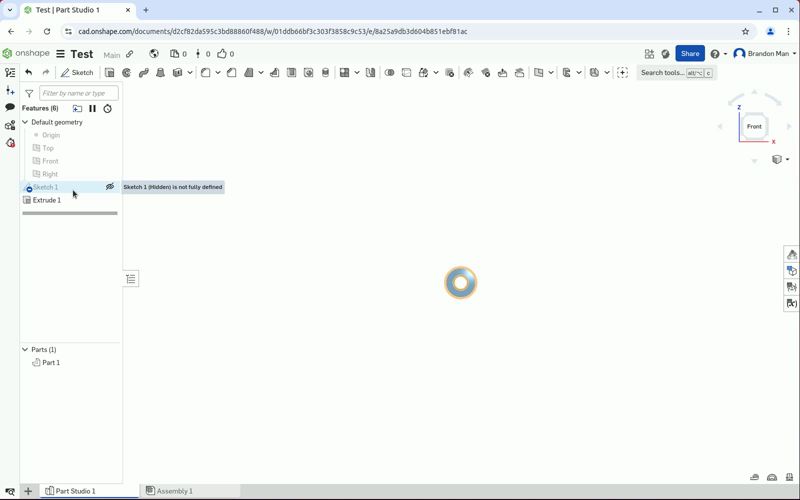
click(73, 189)
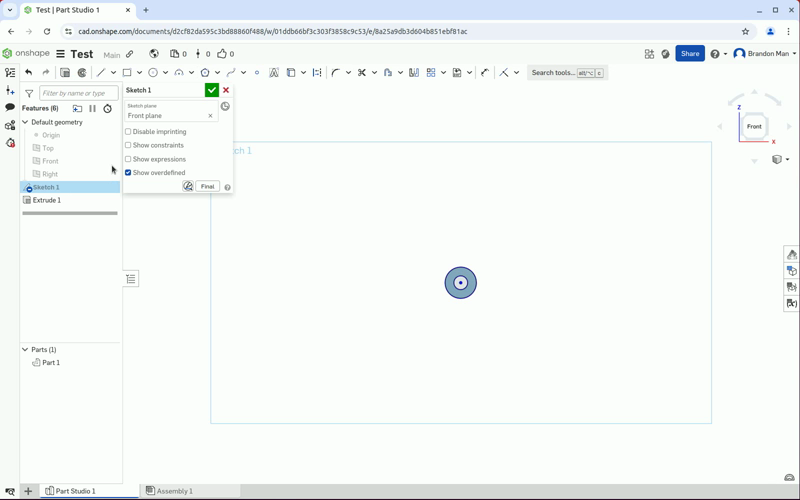
mouse_move(229, 92)
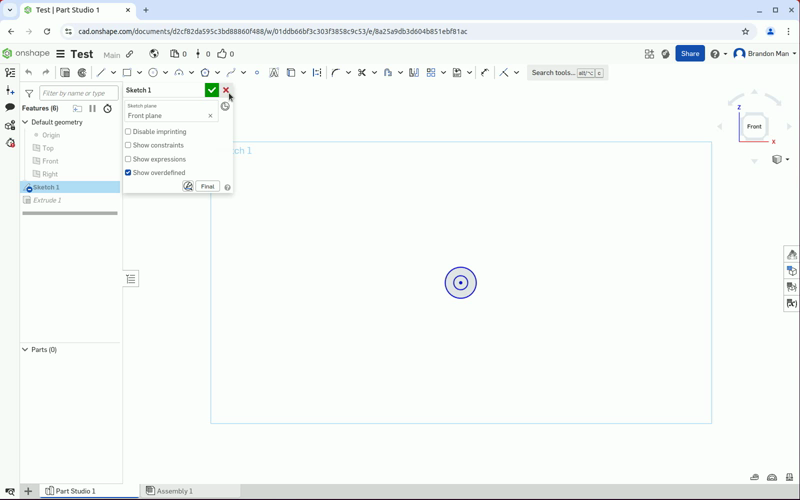
click(229, 92)
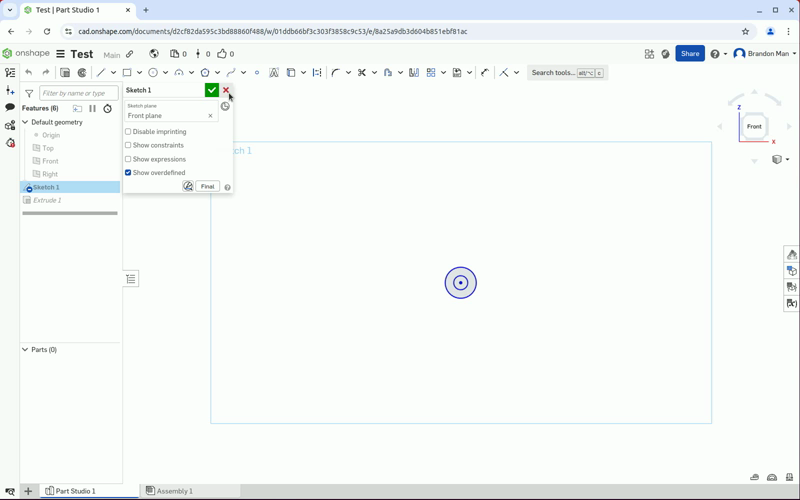
key(shift+s)
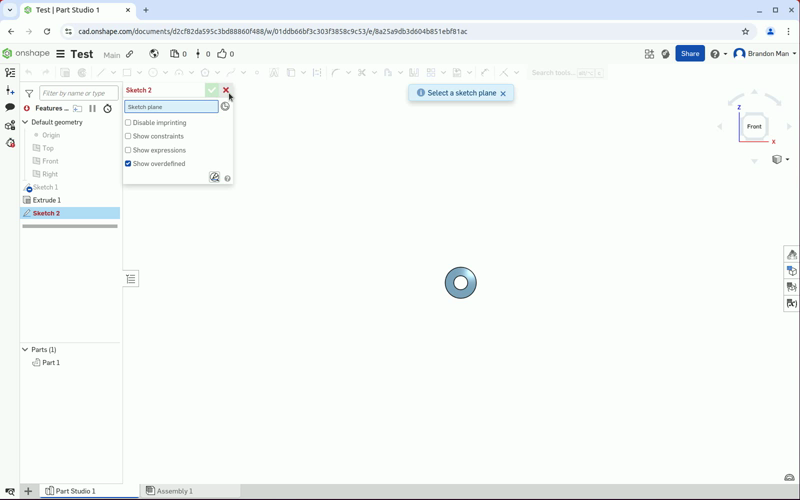
mouse_move(73, 163)
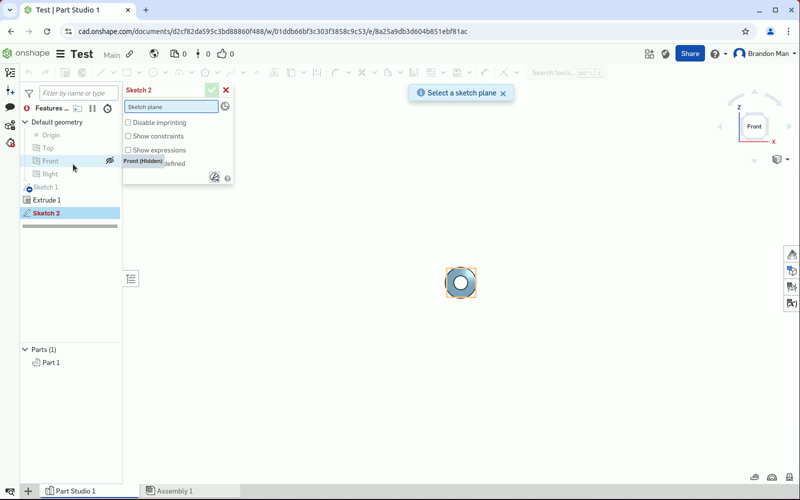
click(73, 163)
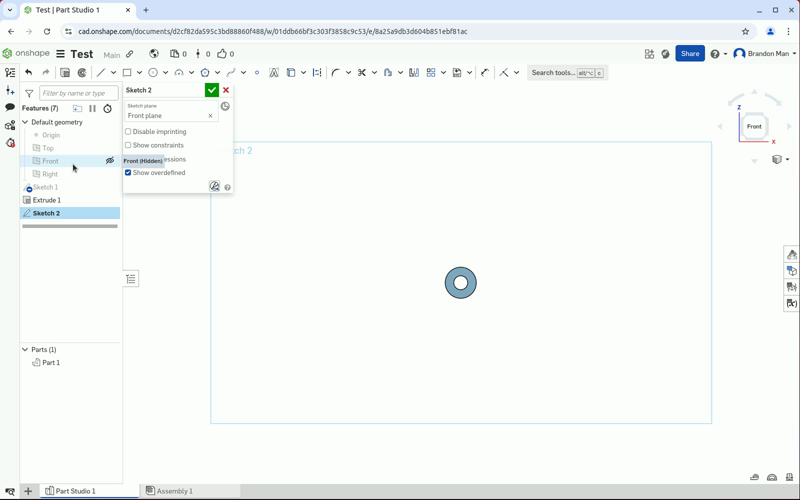
mouse_move(73, 352)
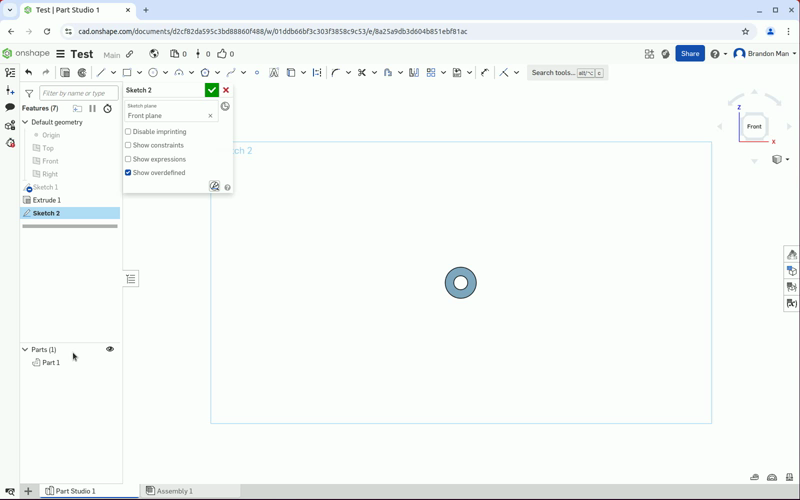
key(y)
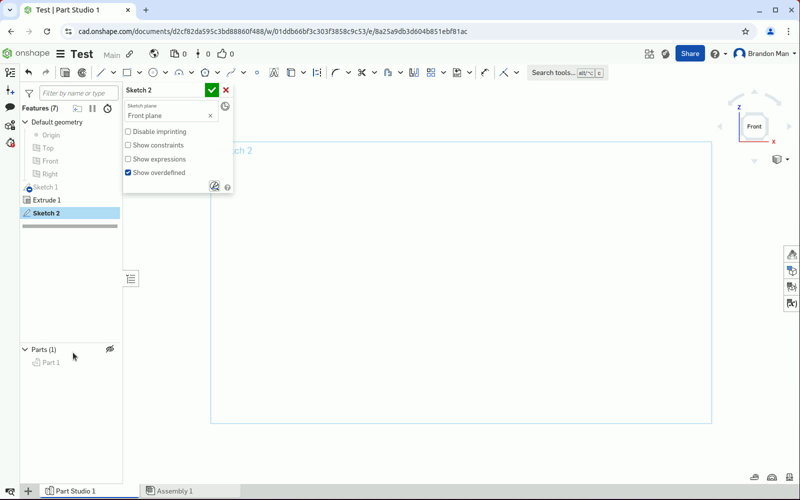
key(l)
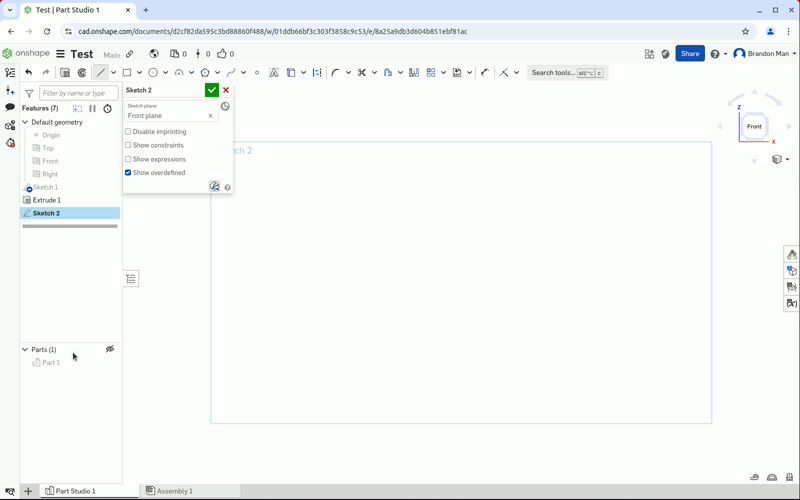
key_down(shift)
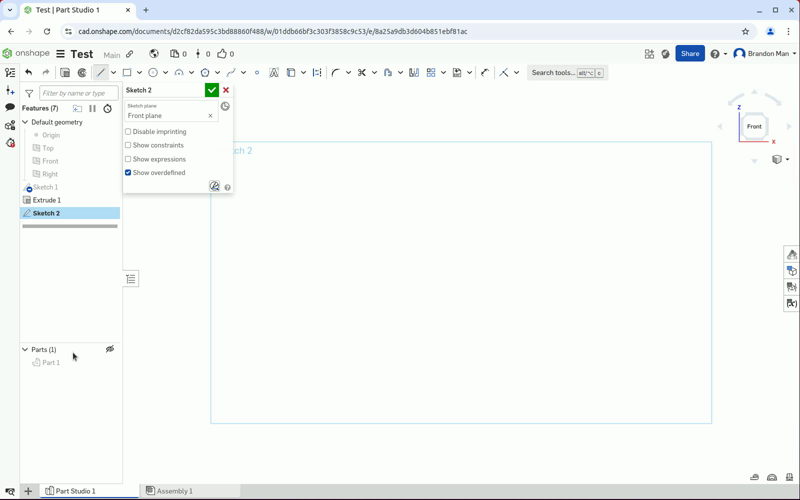
mouse_move(472, 292)
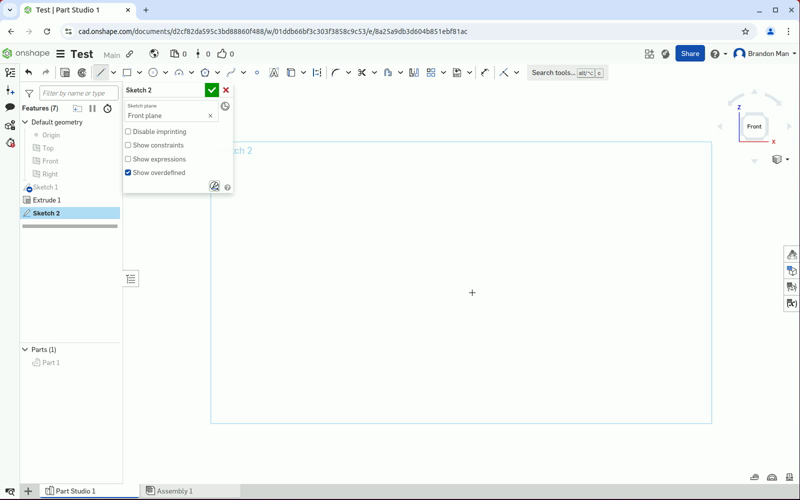
click(472, 292)
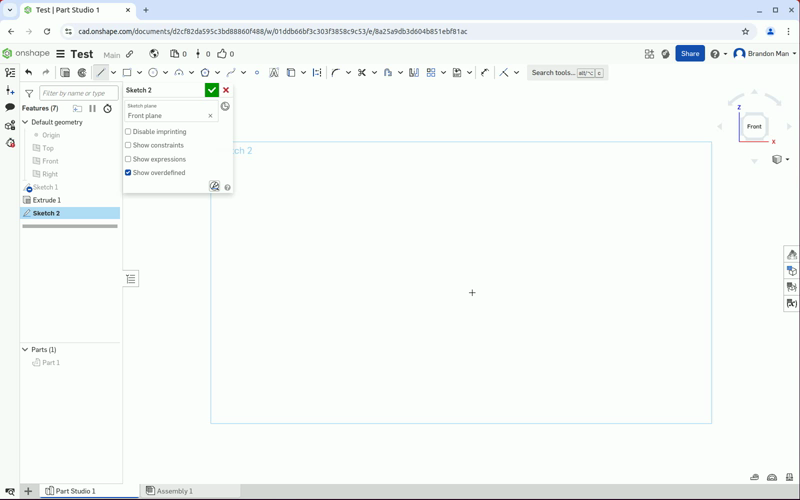
key_up(shift)
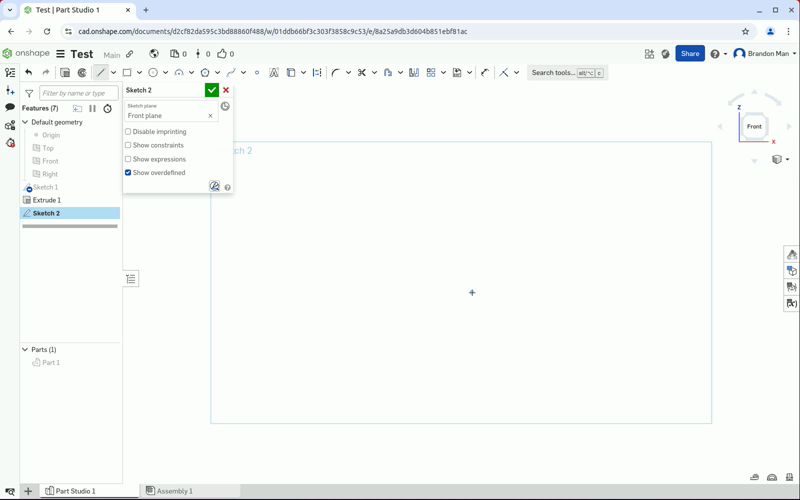
key_down(shift)
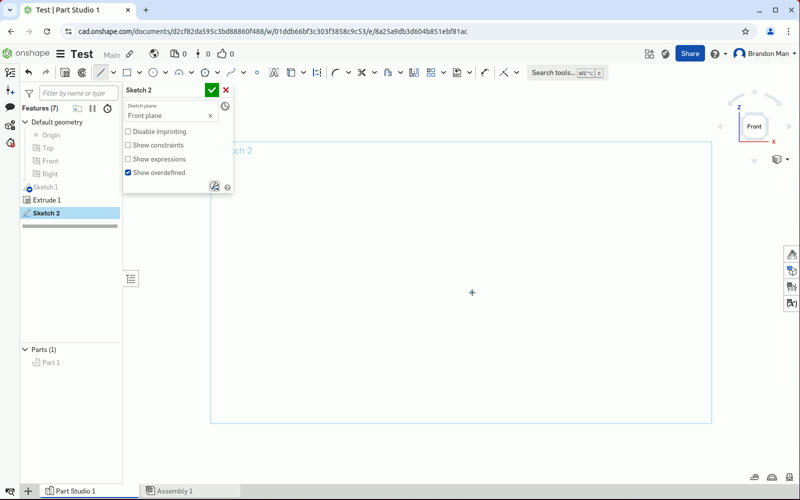
mouse_move(554, 292)
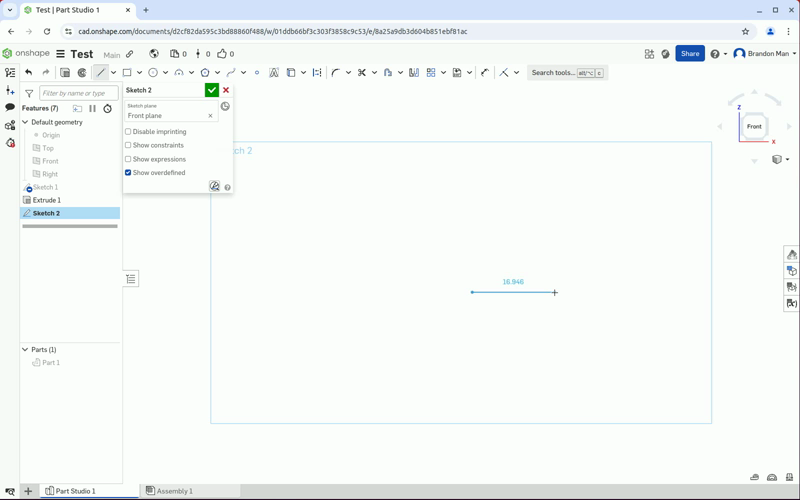
click(554, 292)
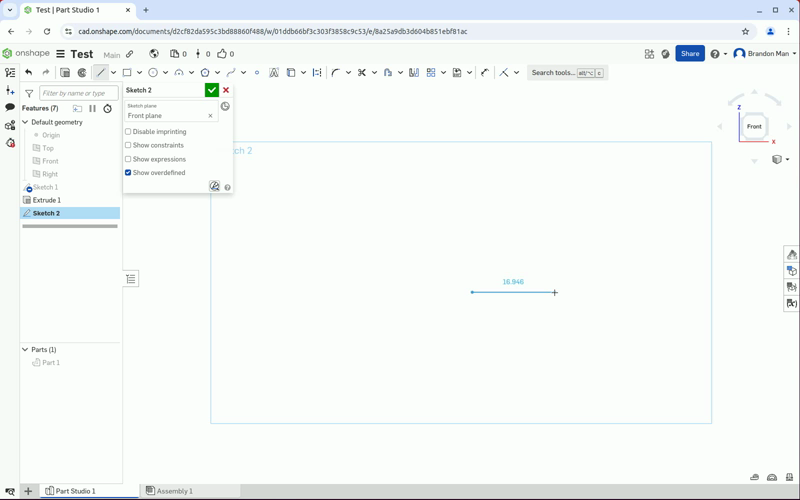
key_up(shift)
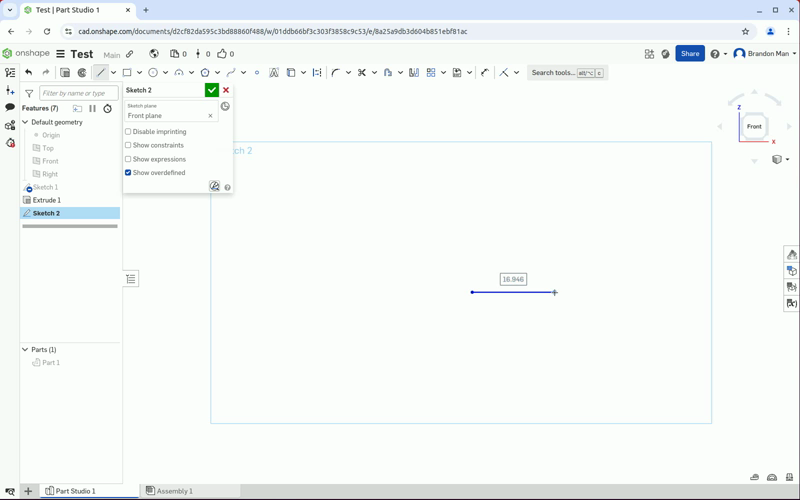
key(esc)
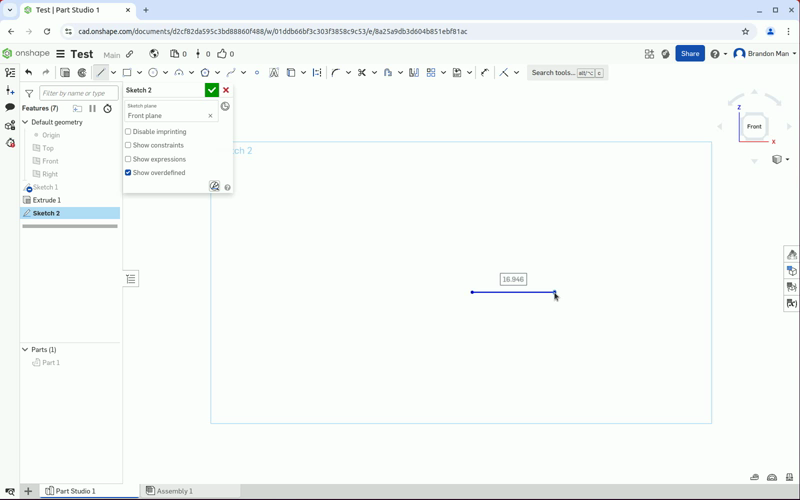
key(a)
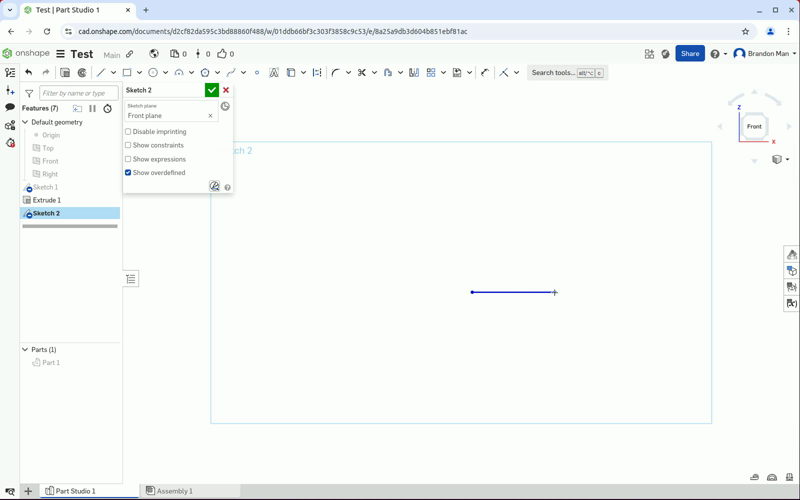
mouse_move(554, 292)
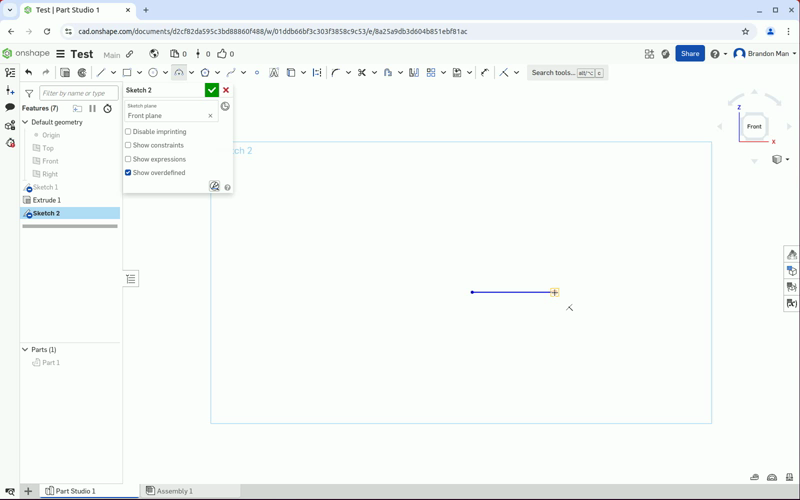
click(554, 292)
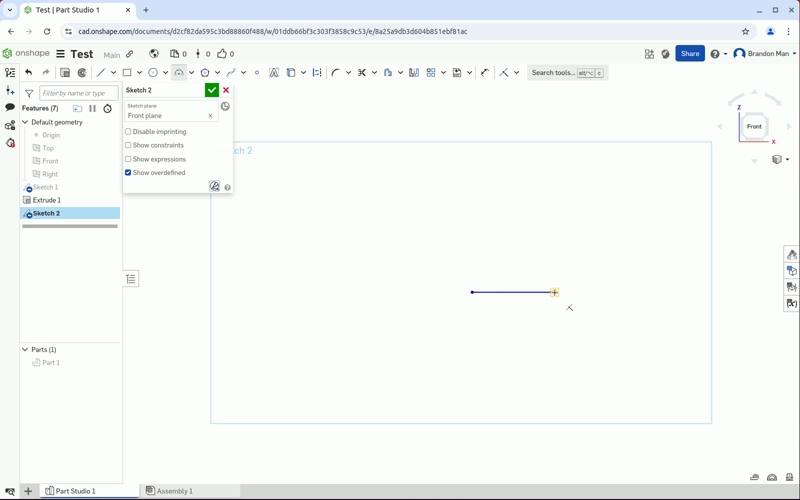
key_down(shift)
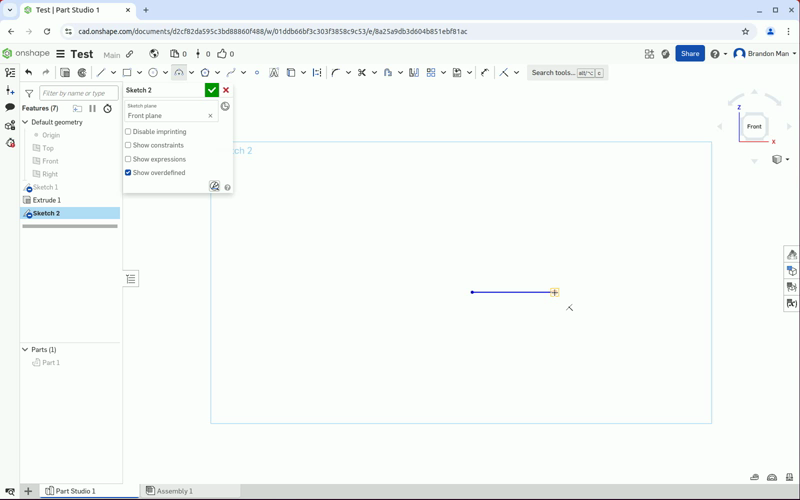
mouse_move(554, 273)
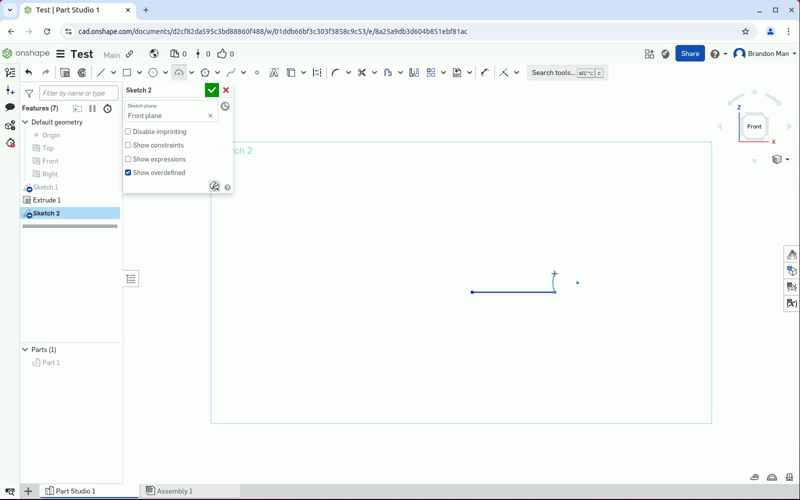
click(554, 273)
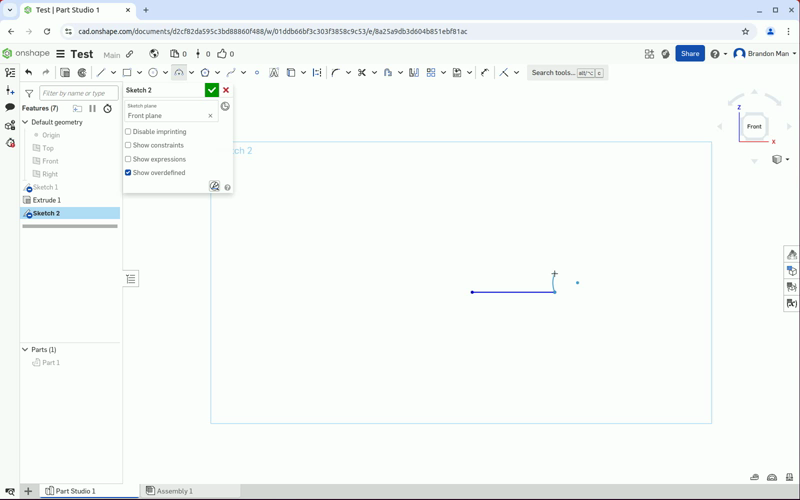
mouse_move(549, 282)
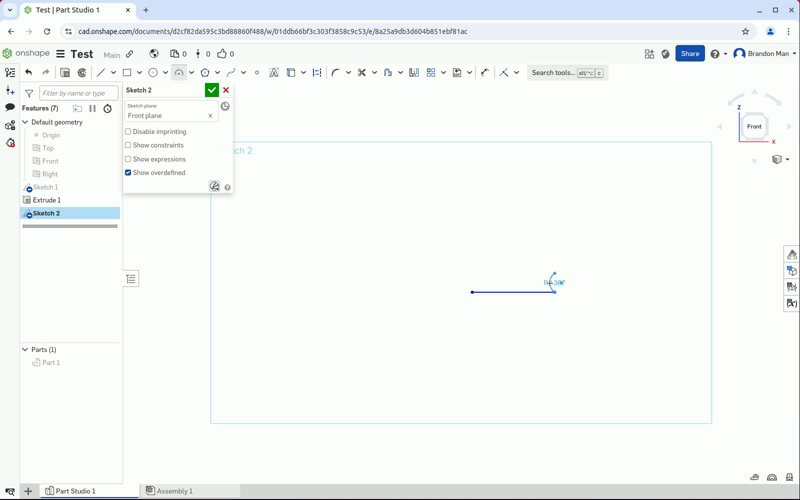
click(549, 282)
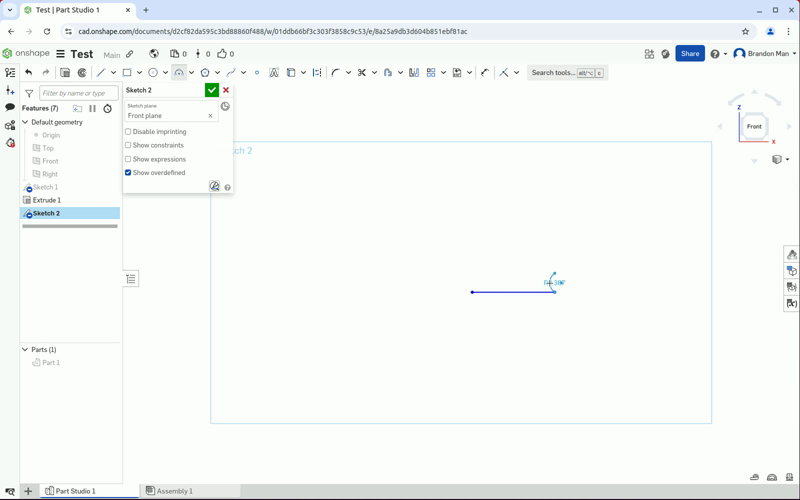
key_up(shift)
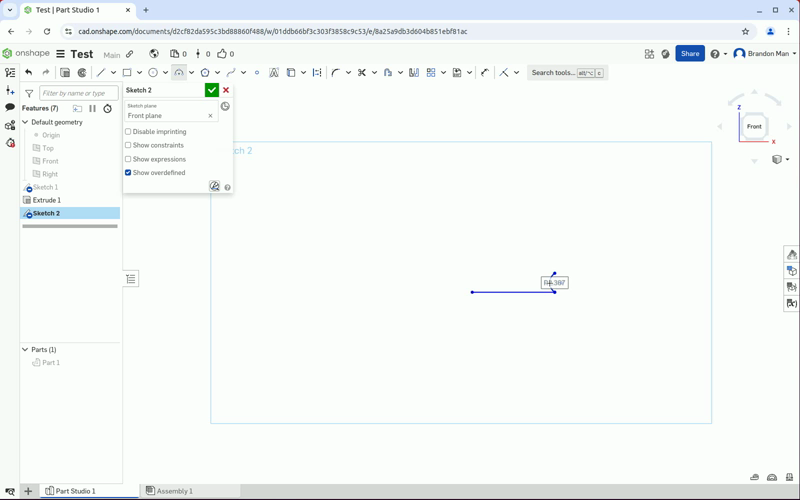
key(esc)
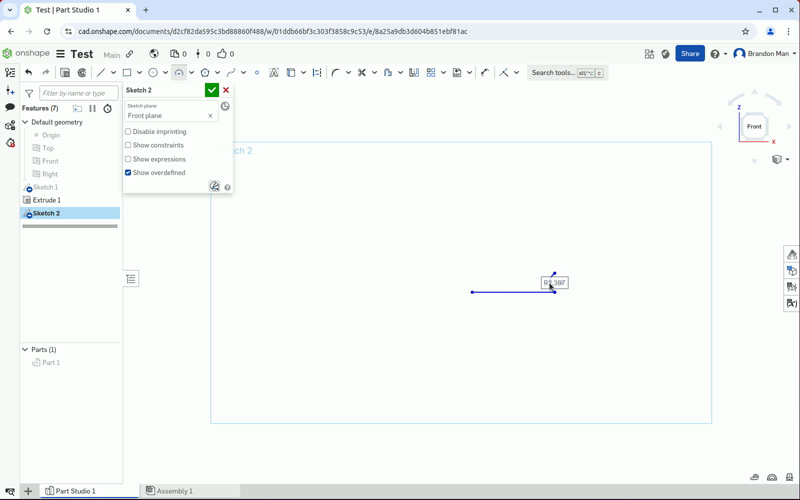
key(l)
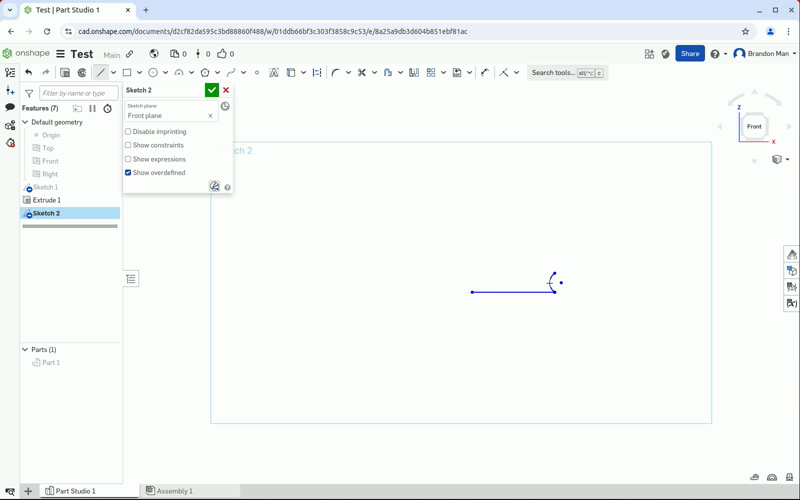
mouse_move(554, 273)
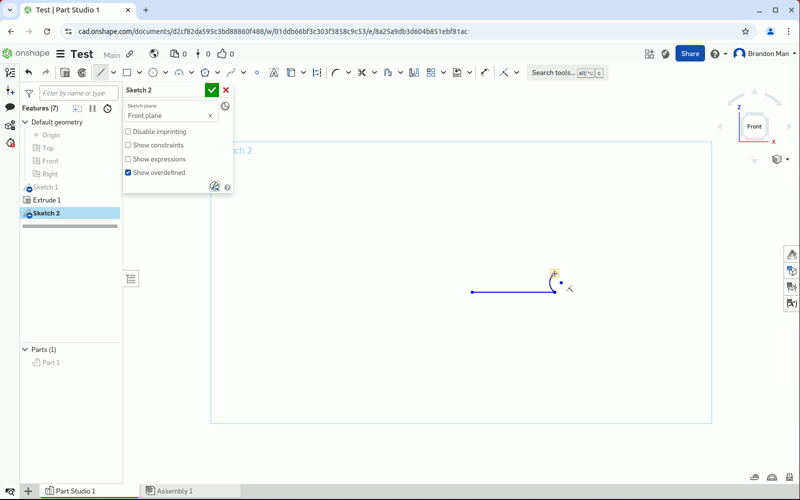
click(554, 273)
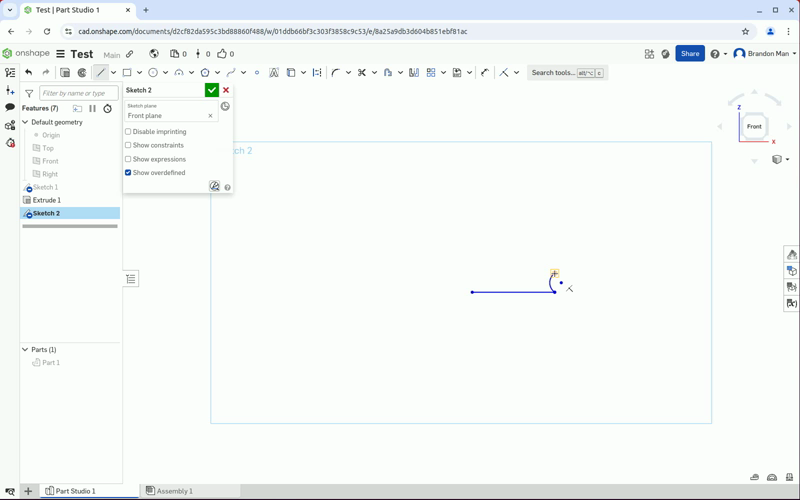
key_down(shift)
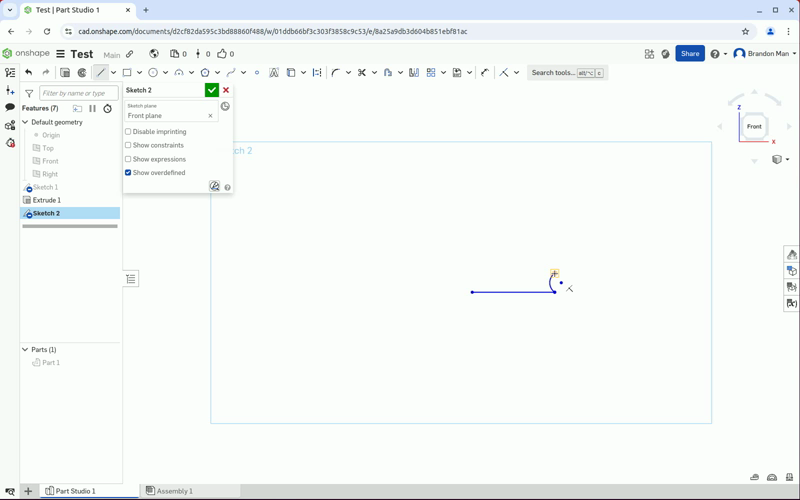
mouse_move(472, 273)
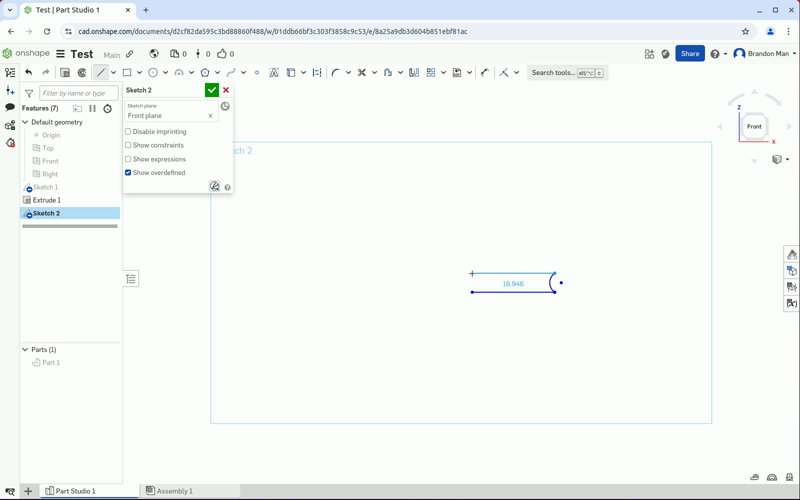
click(472, 273)
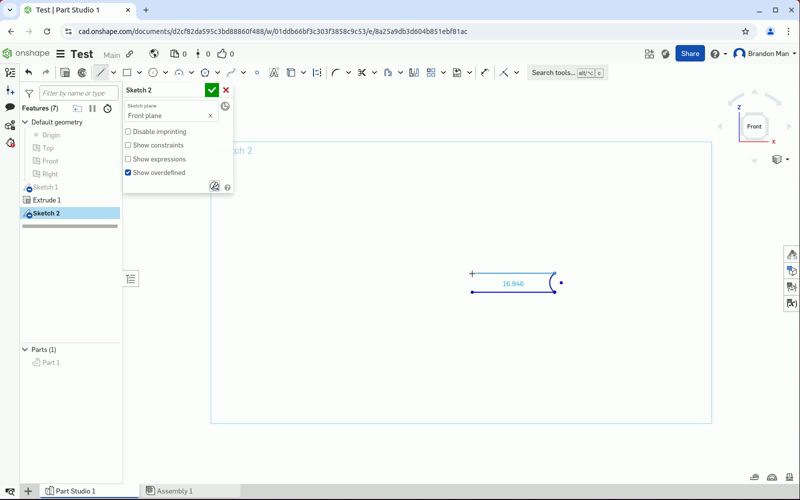
key_up(shift)
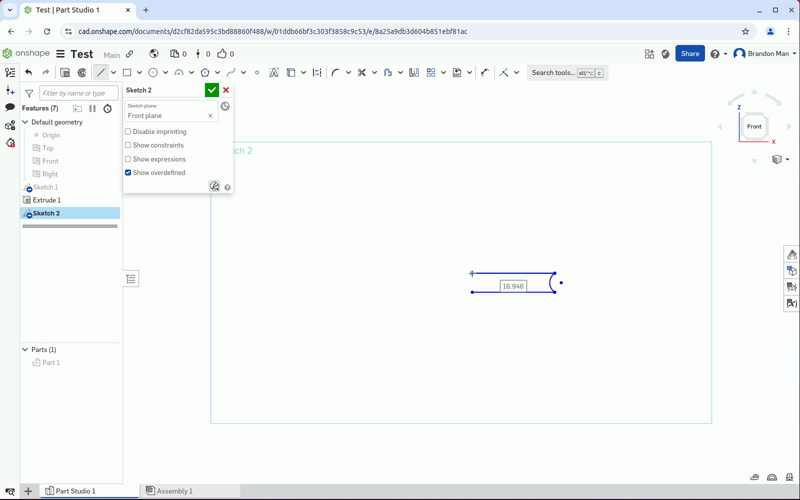
key(esc)
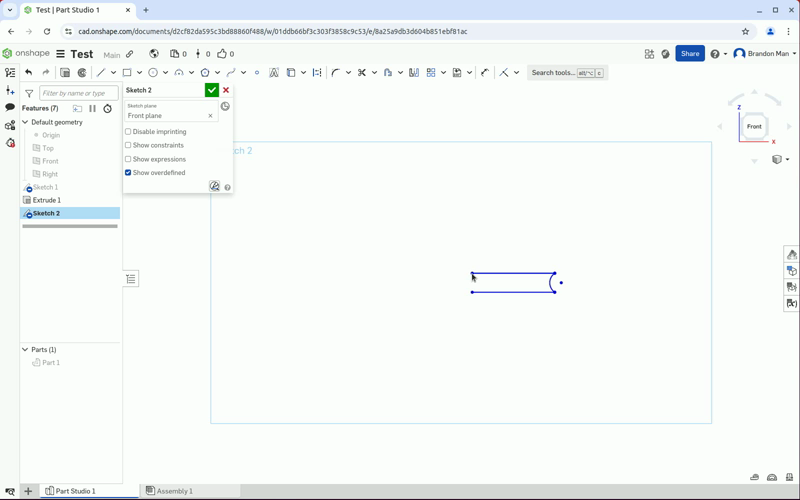
key(a)
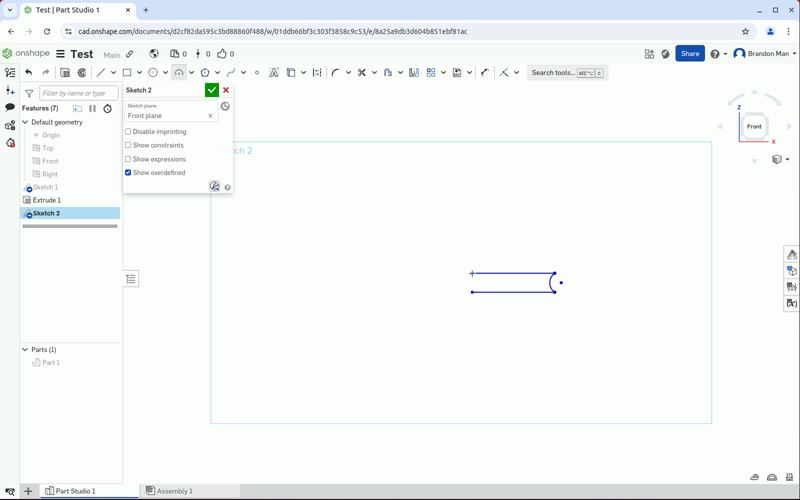
mouse_move(472, 273)
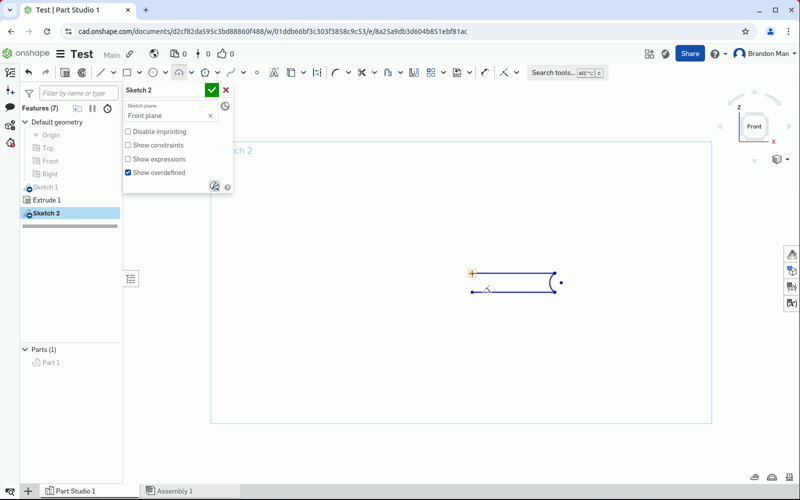
click(472, 273)
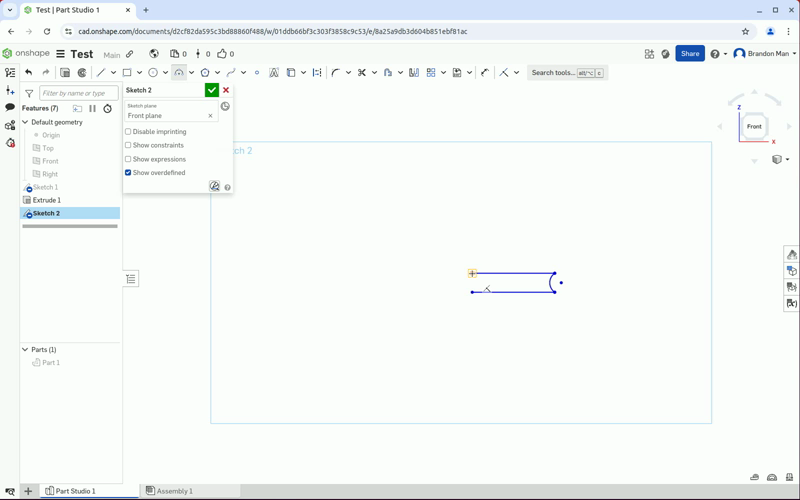
mouse_move(472, 292)
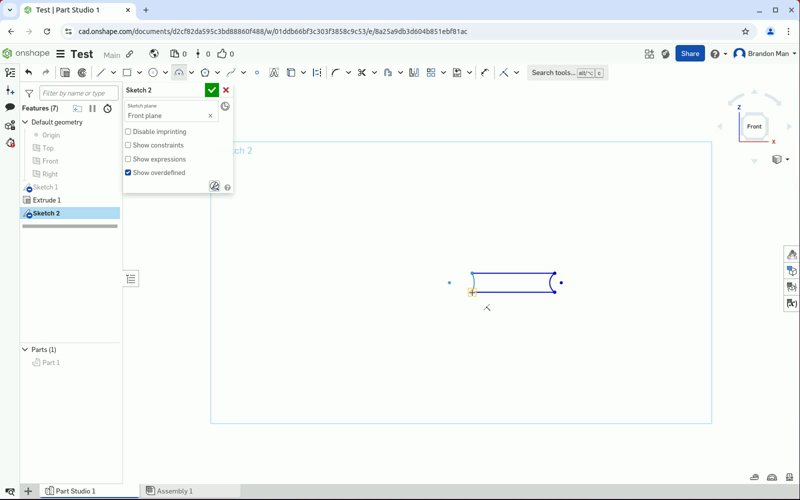
click(472, 292)
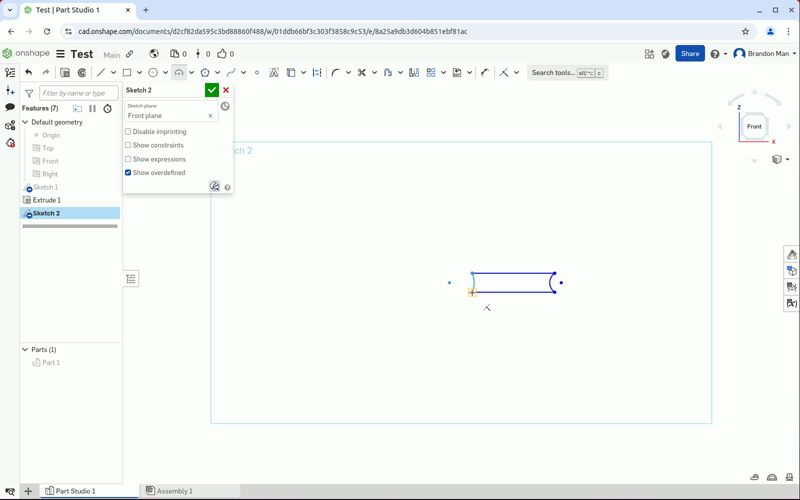
key_down(shift)
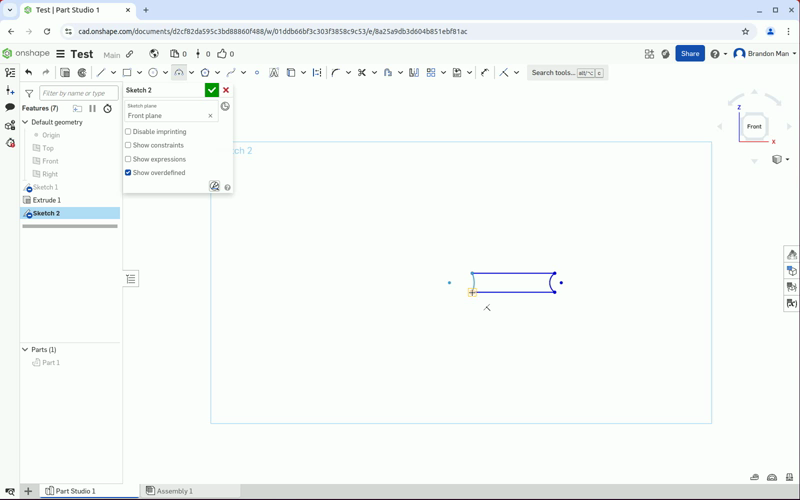
mouse_move(476, 282)
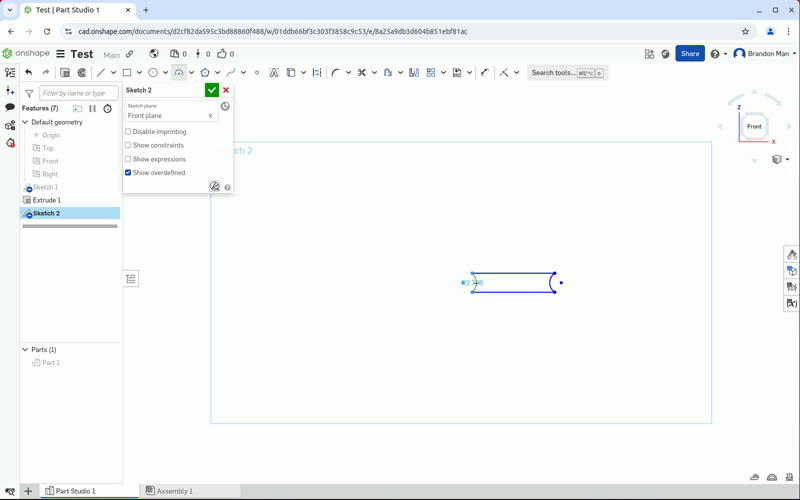
click(476, 282)
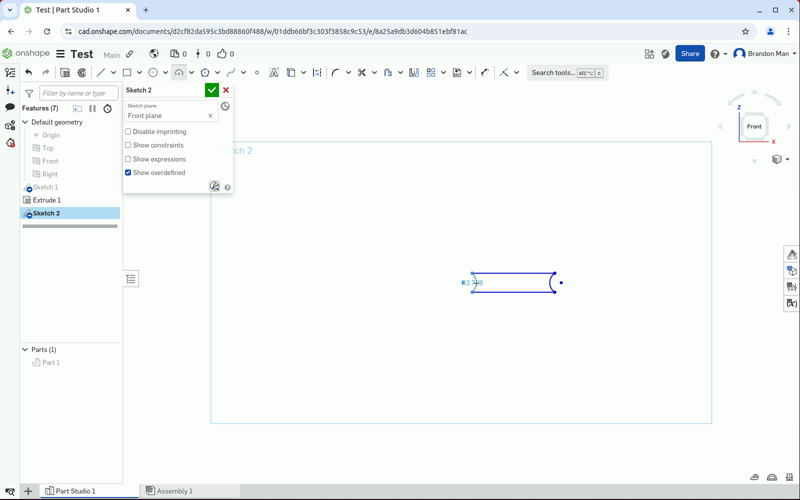
key_up(shift)
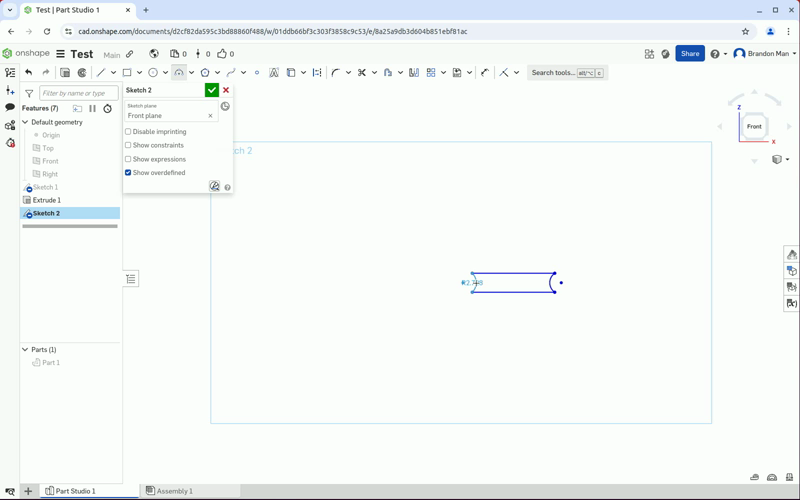
key(esc)
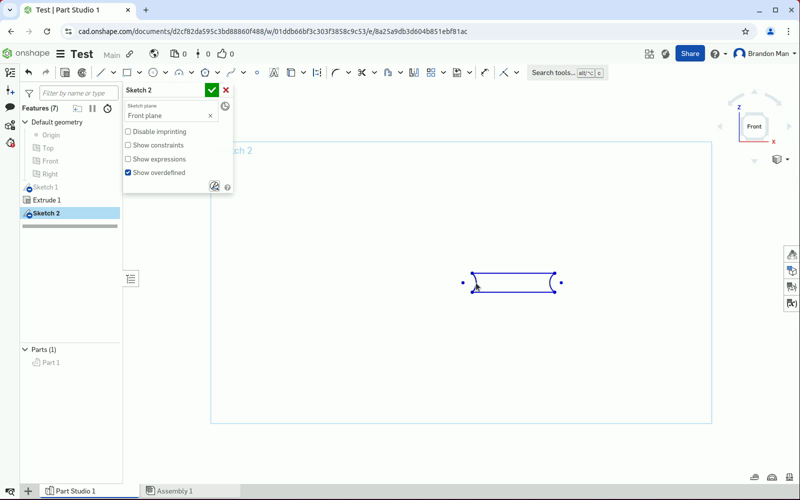
mouse_move(481, 290)
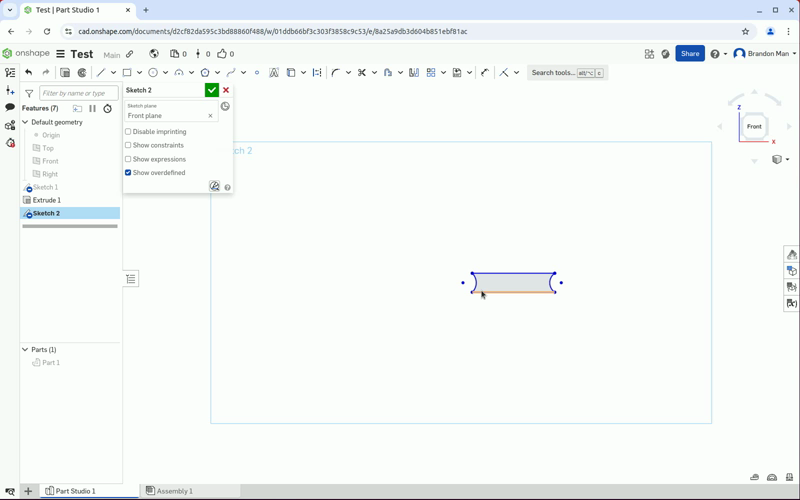
scroll(6)
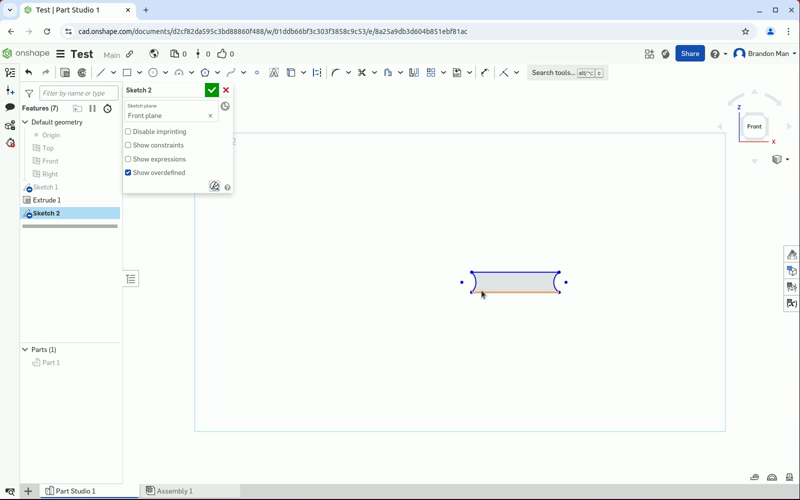
scroll(6)
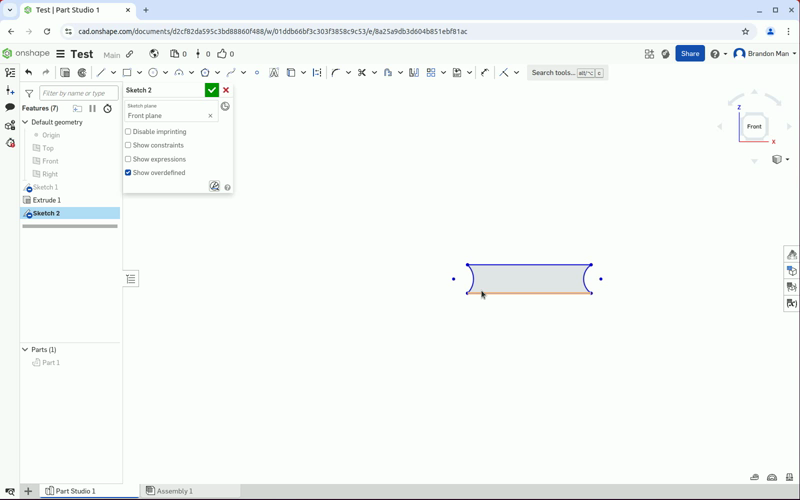
scroll(6)
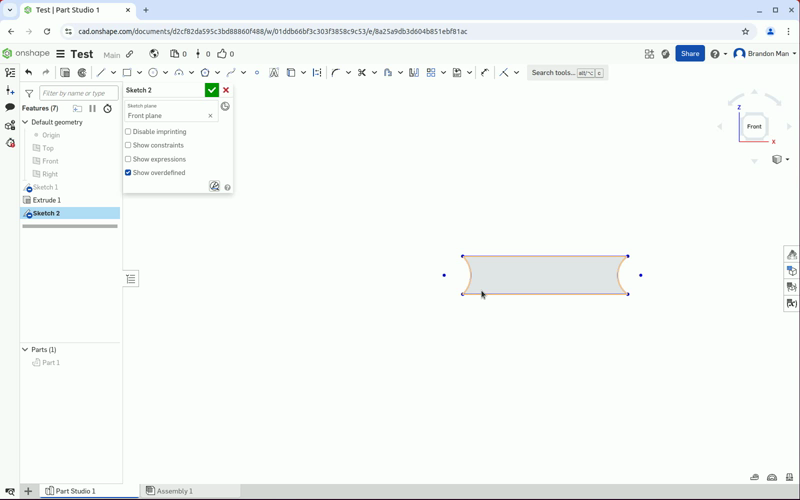
scroll(6)
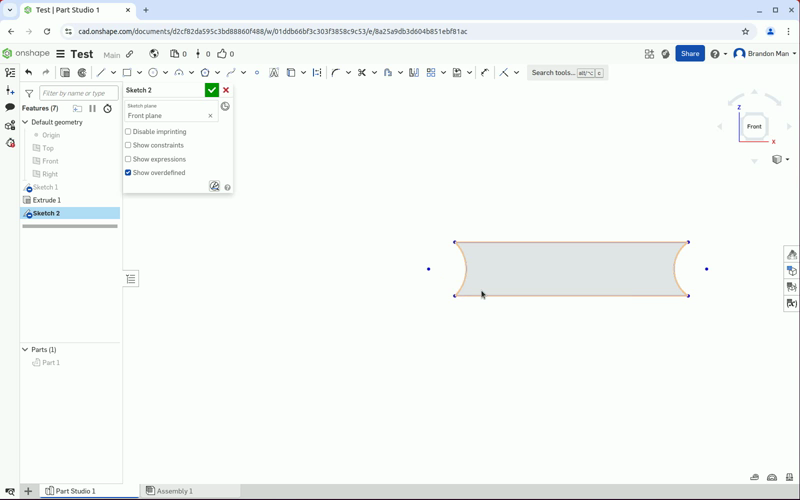
scroll(6)
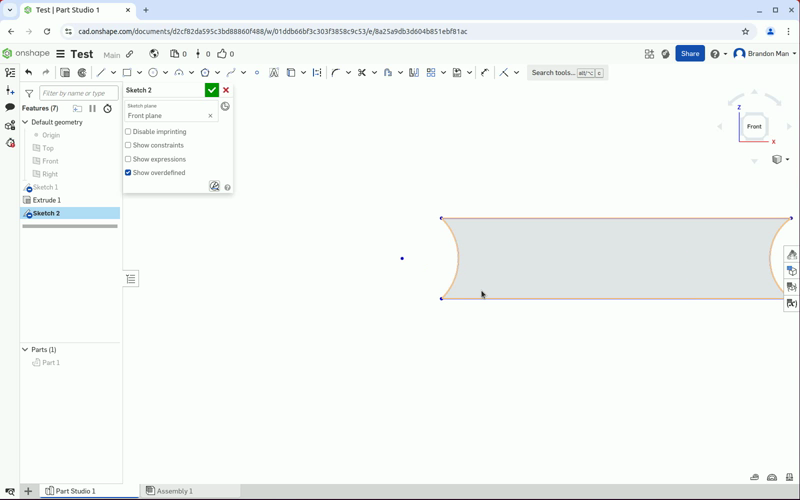
scroll(6)
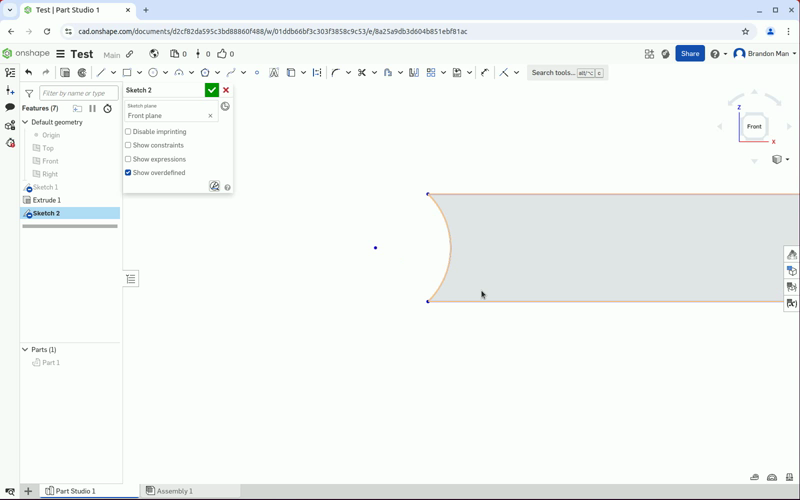
scroll(6)
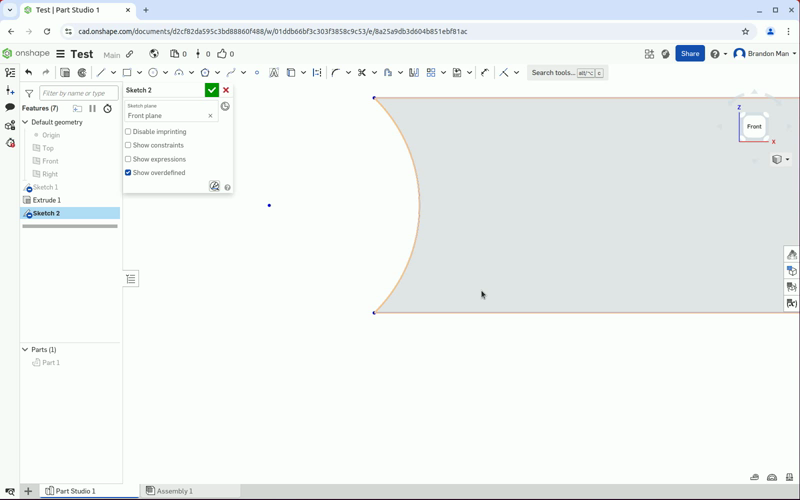
click(481, 290)
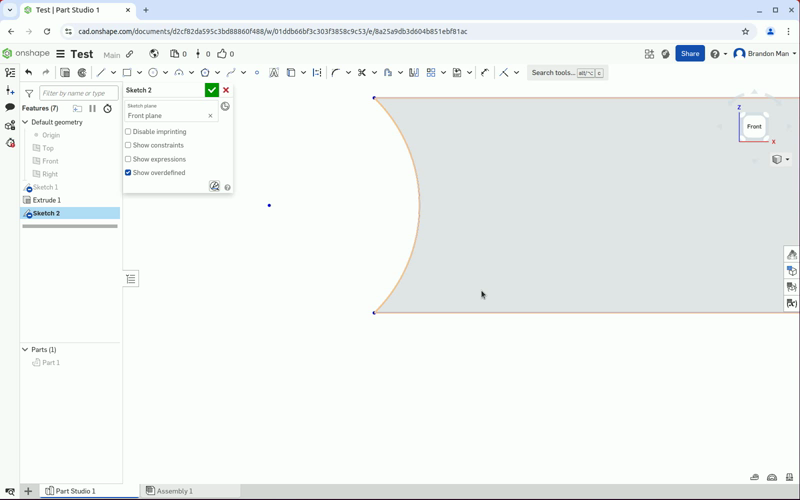
scroll(-6)
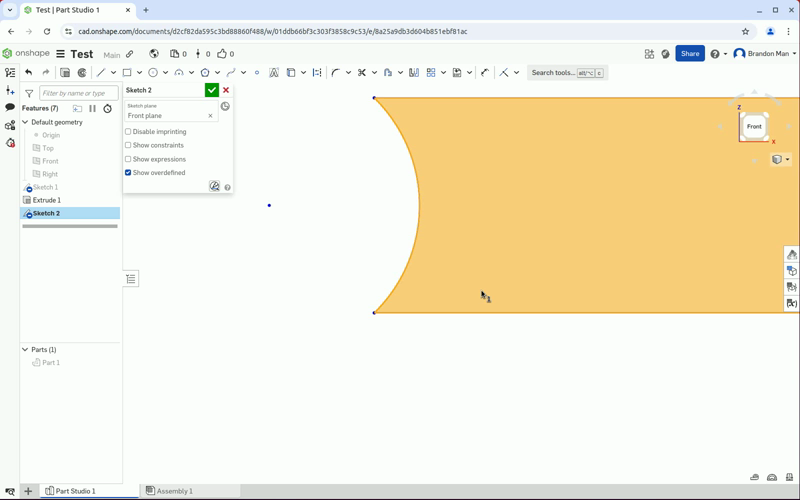
scroll(-6)
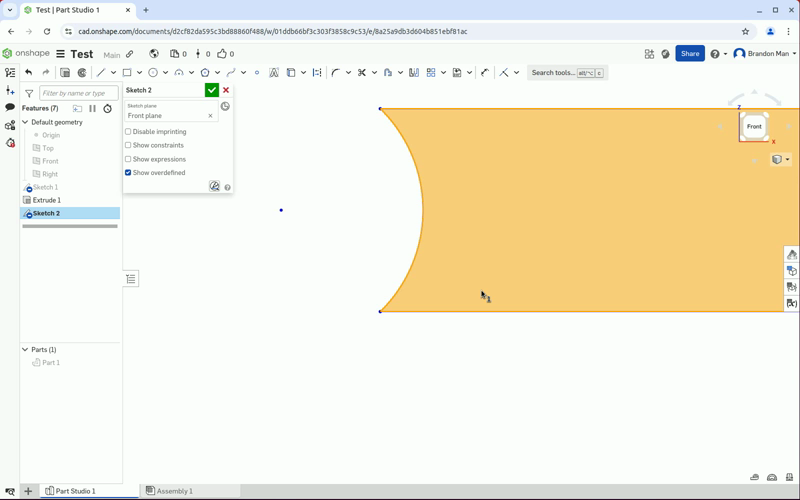
scroll(-6)
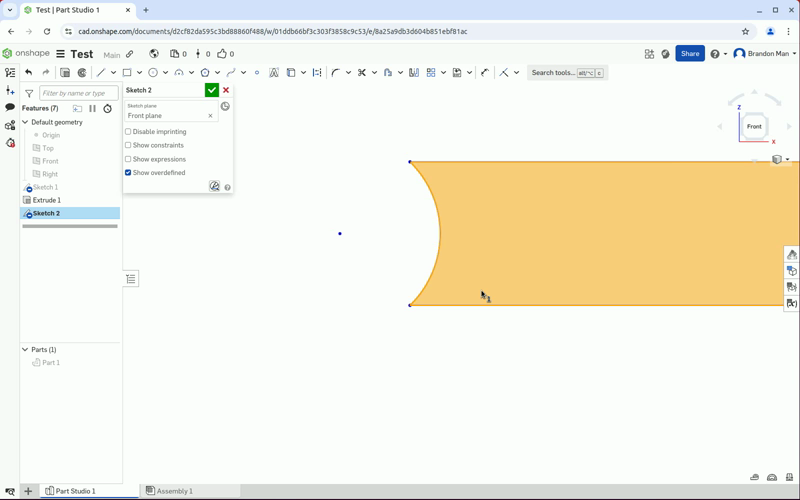
scroll(-6)
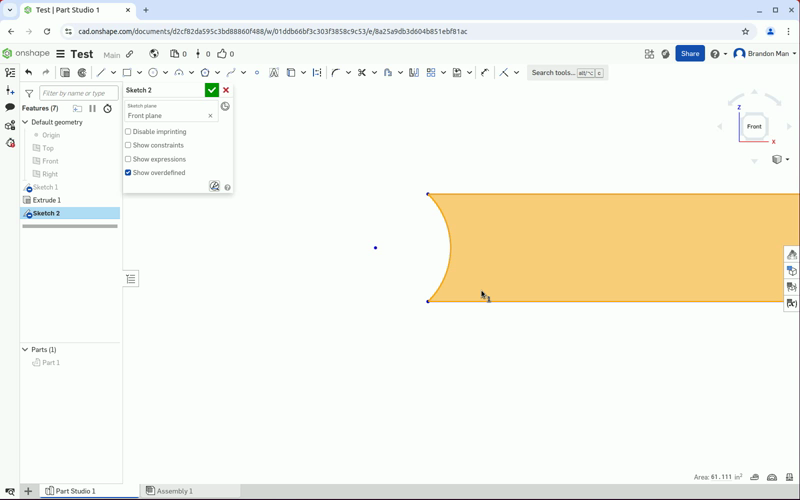
scroll(-6)
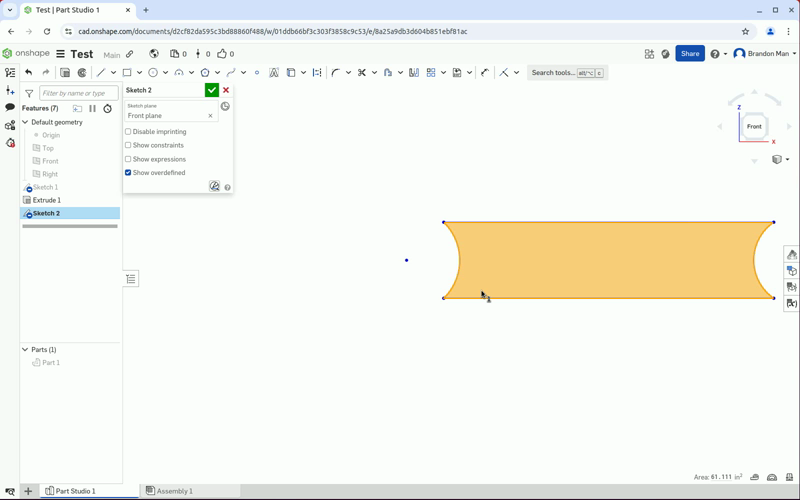
scroll(-6)
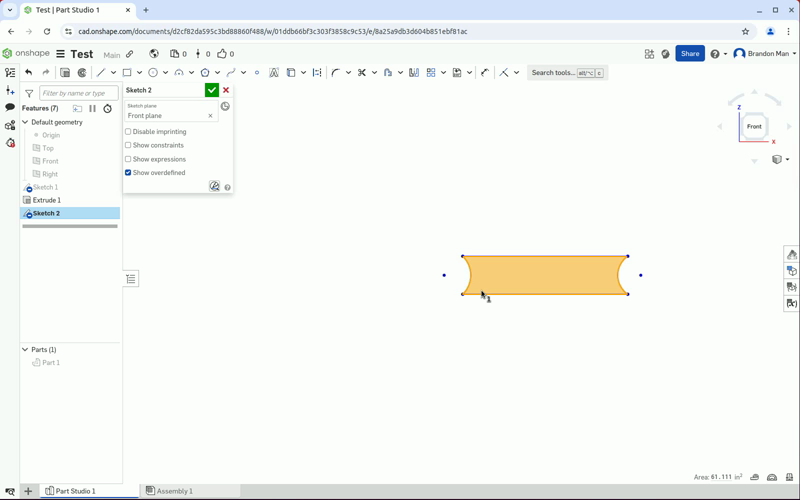
scroll(-6)
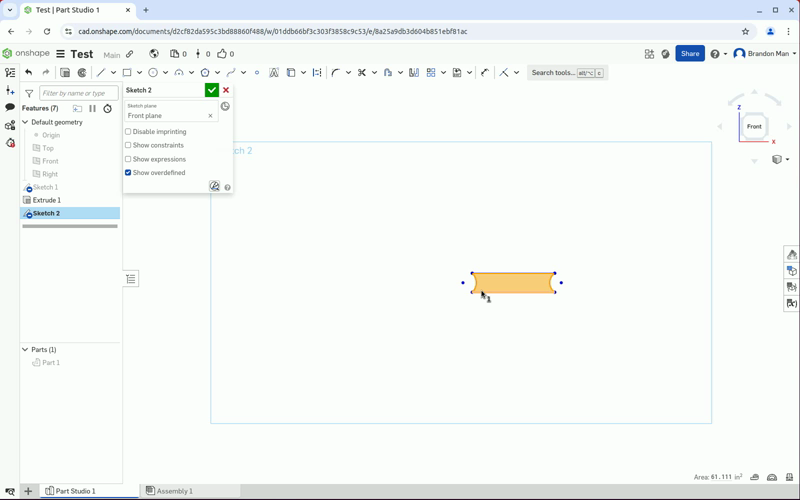
mouse_move(73, 352)
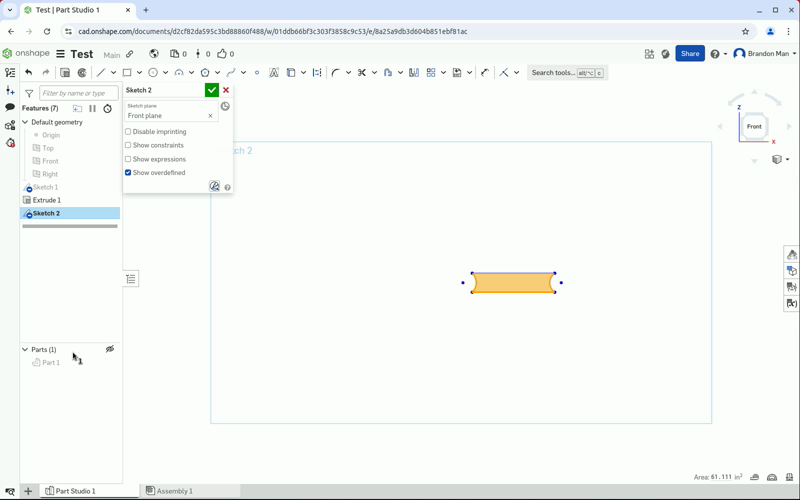
key(shift+y)
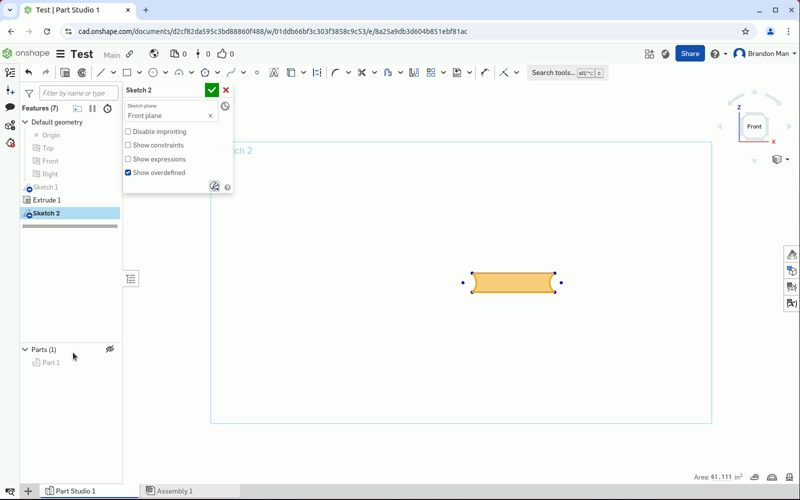
key(shift+e)
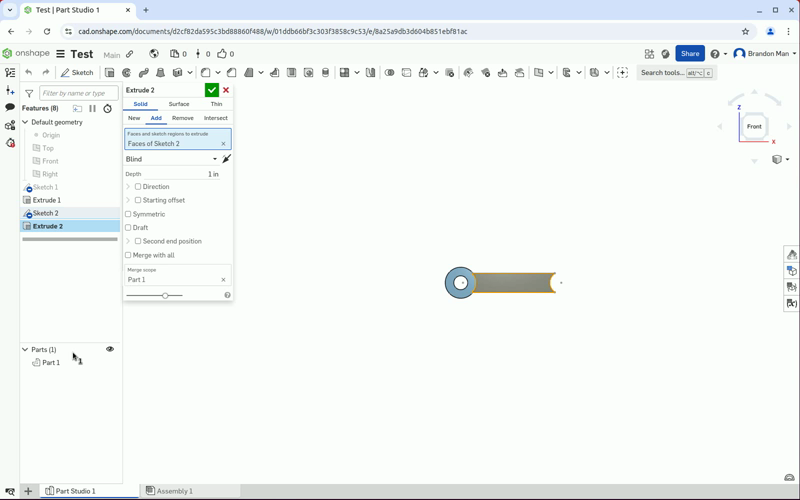
mouse_move(143, 106)
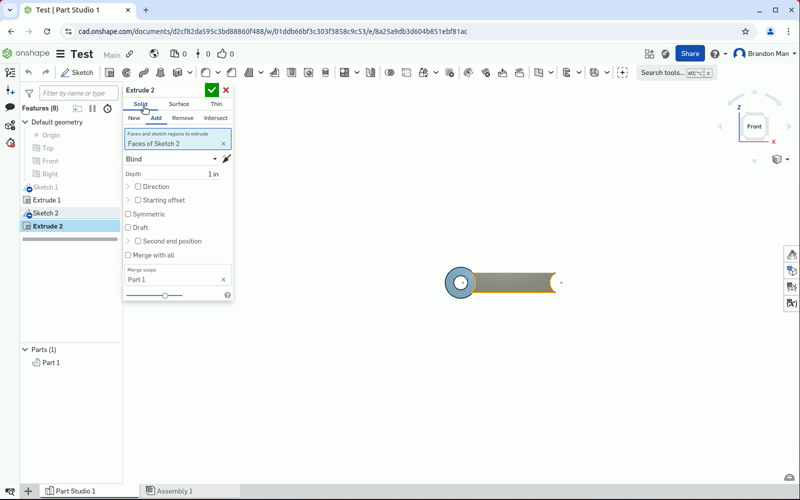
click(143, 106)
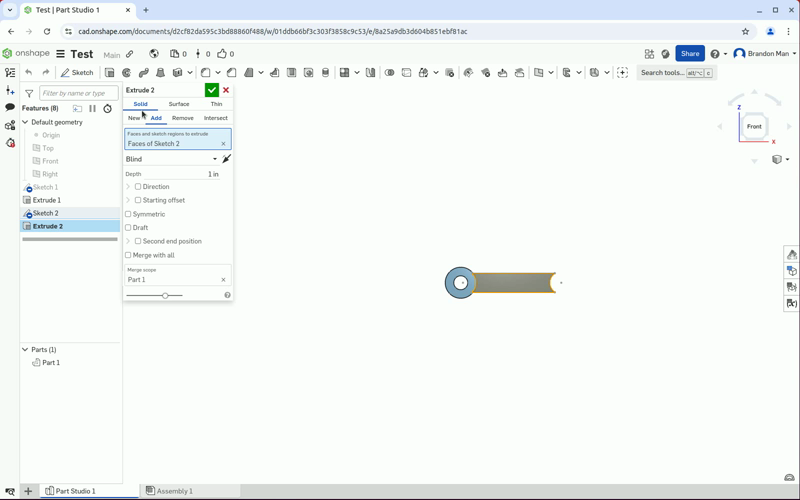
mouse_move(137, 120)
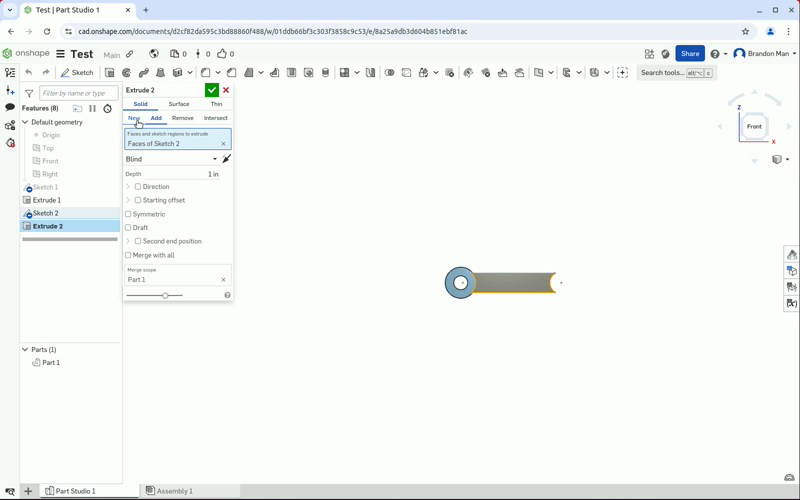
click(137, 120)
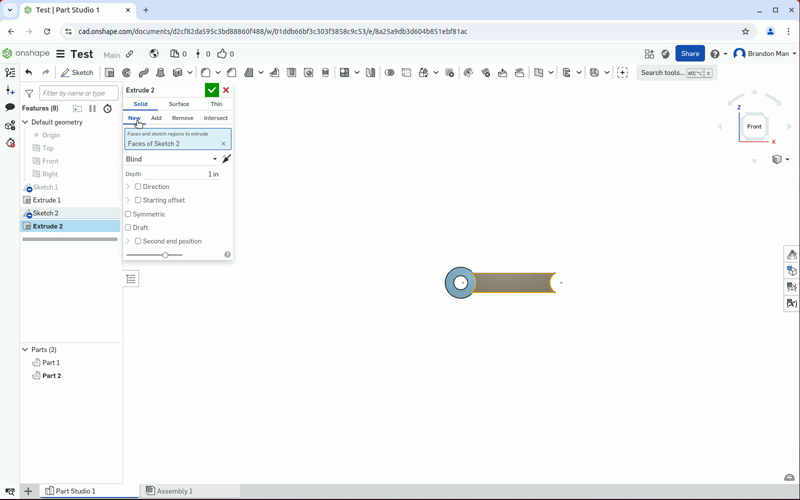
key(tab, 4)
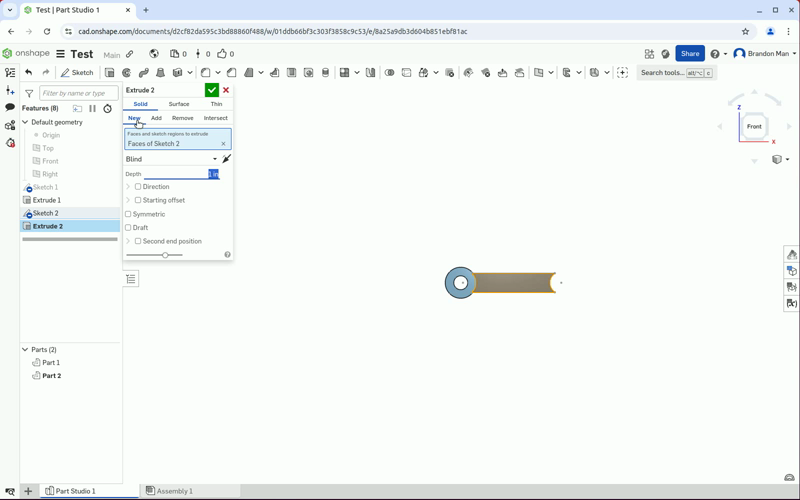
text(6.018)
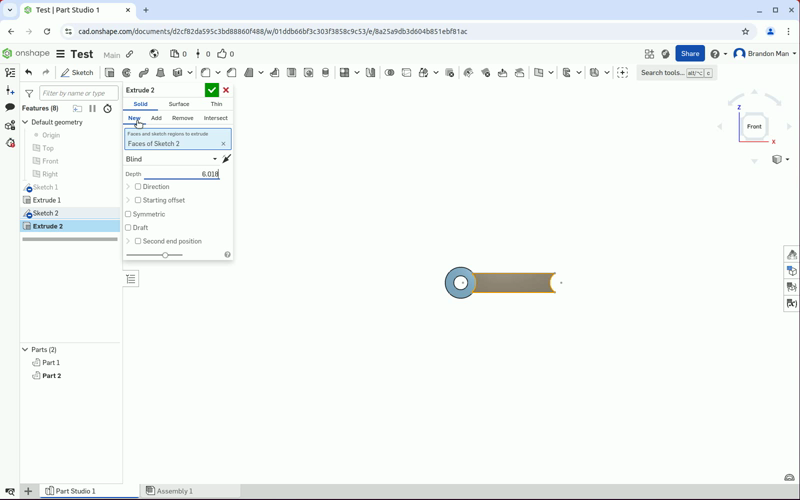
key(enter)
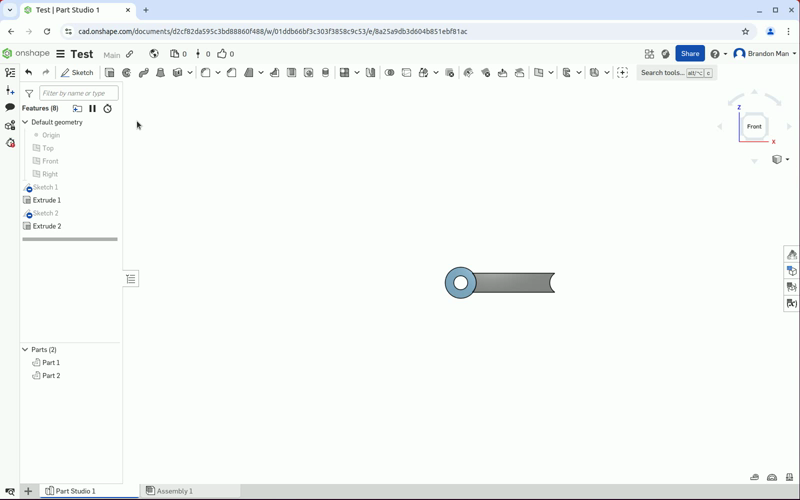
key(shift+h)
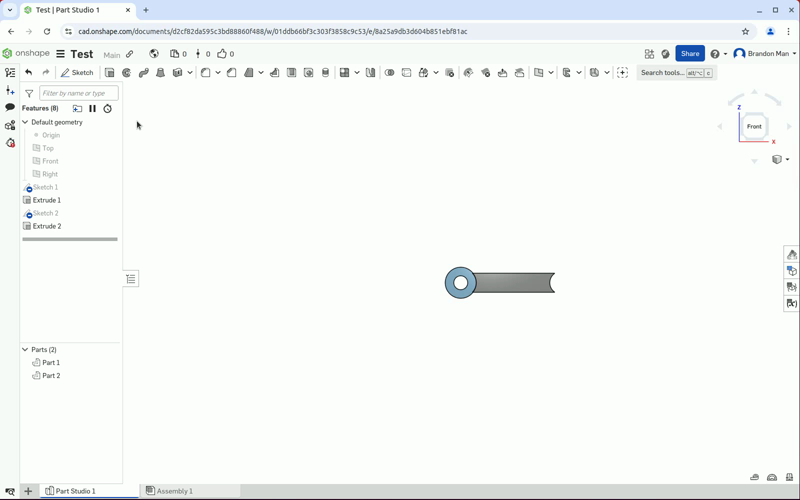
key(shift+h)
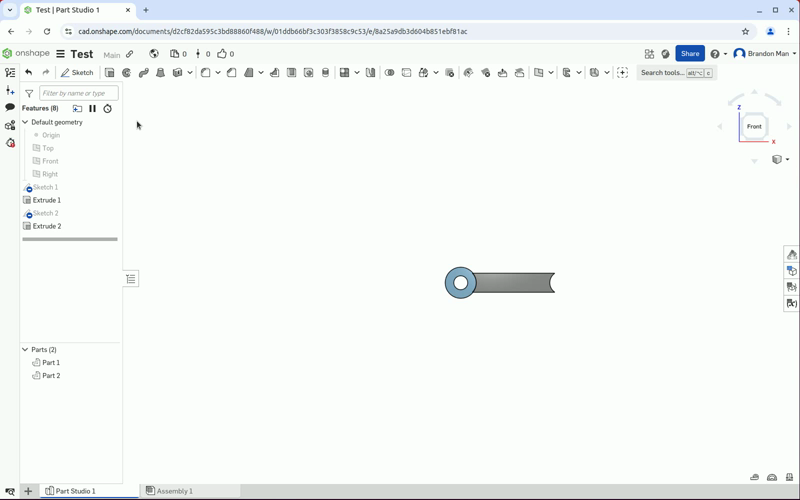
mouse_move(73, 189)
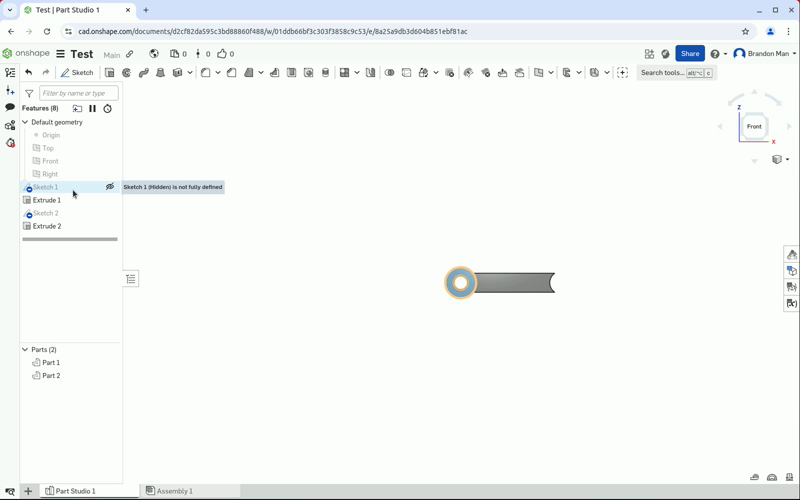
click(73, 189)
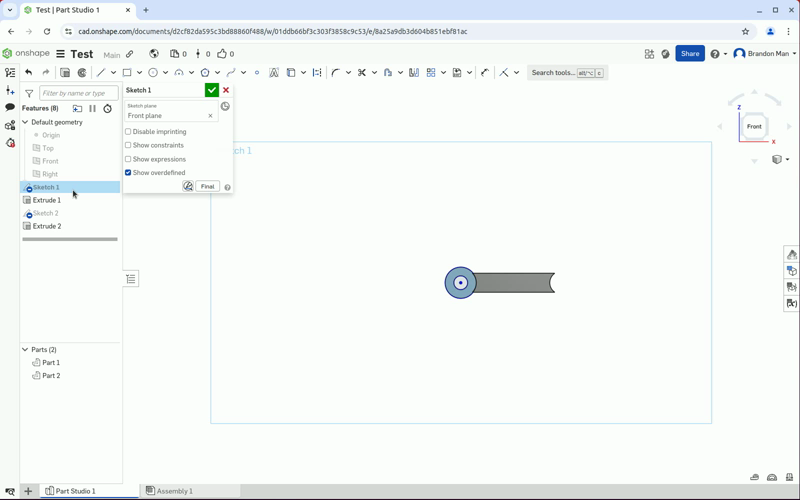
mouse_move(229, 92)
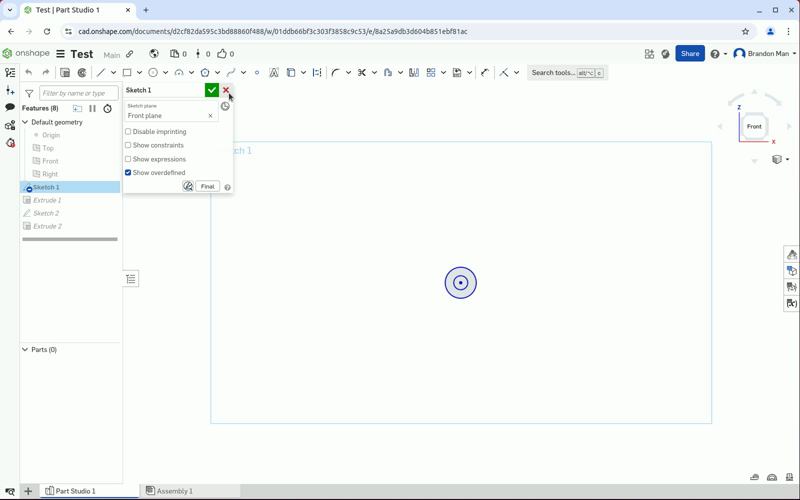
click(229, 92)
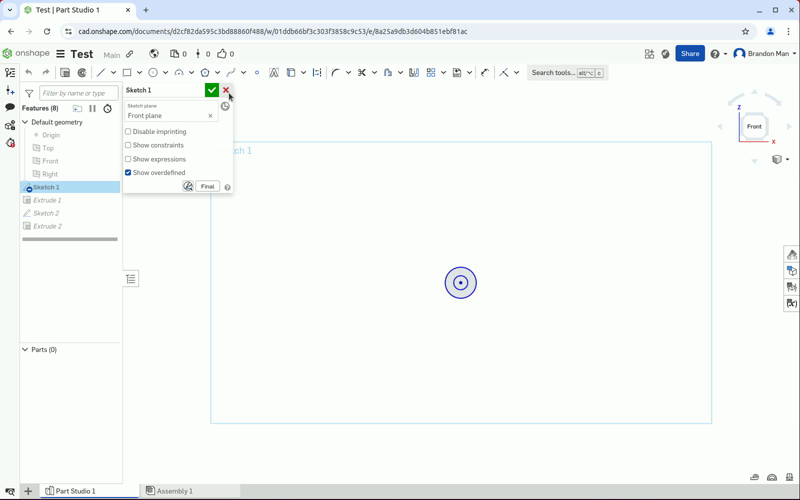
key(shift+s)
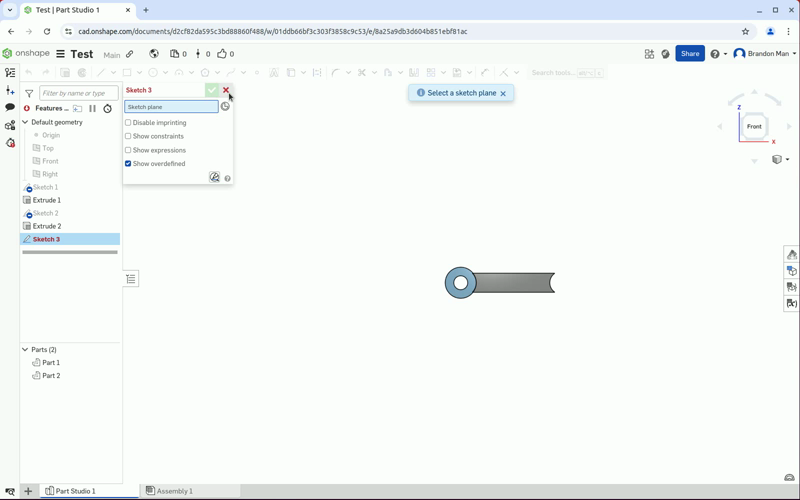
mouse_move(73, 163)
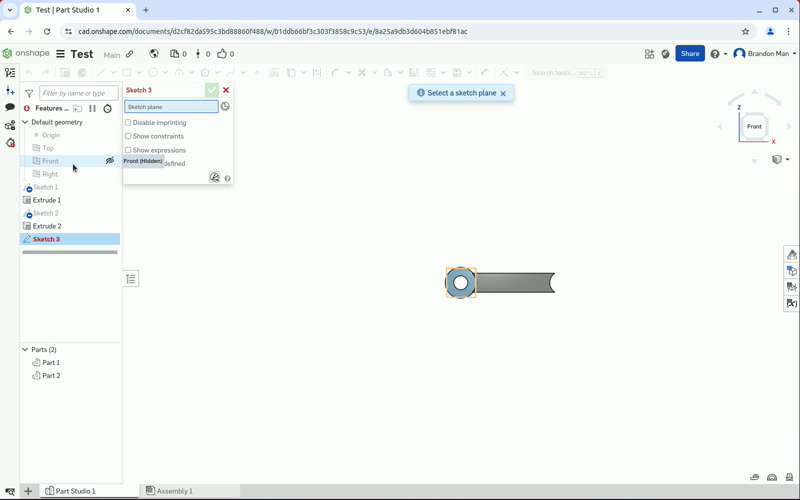
click(73, 163)
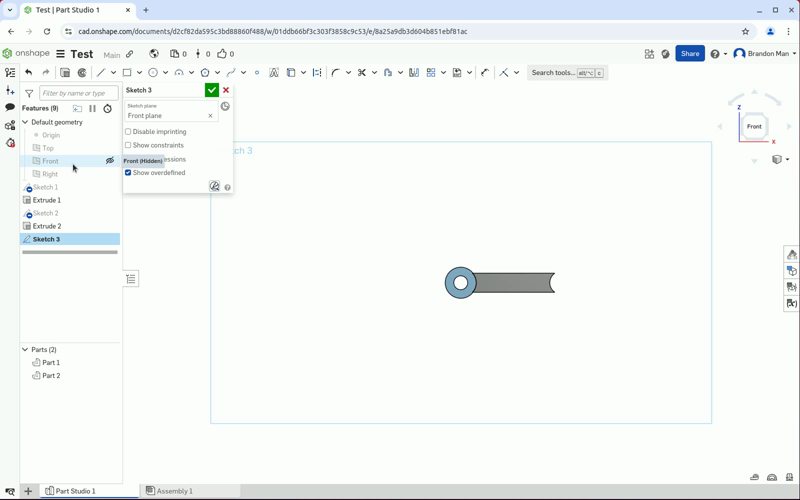
mouse_move(73, 352)
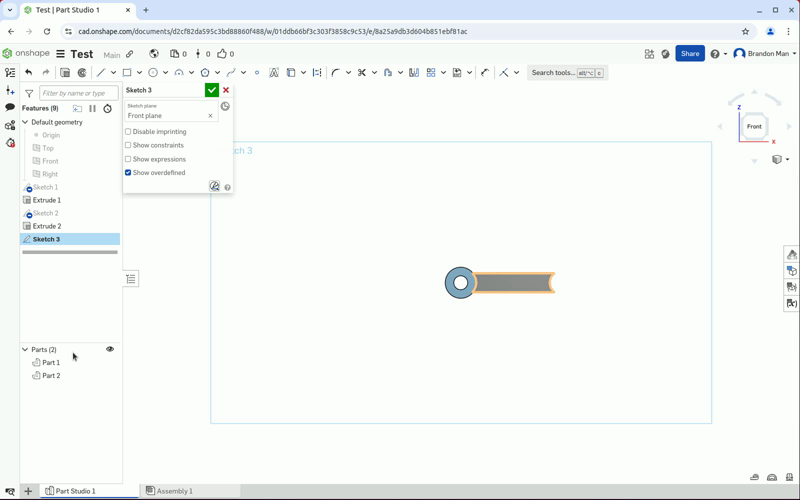
key(y)
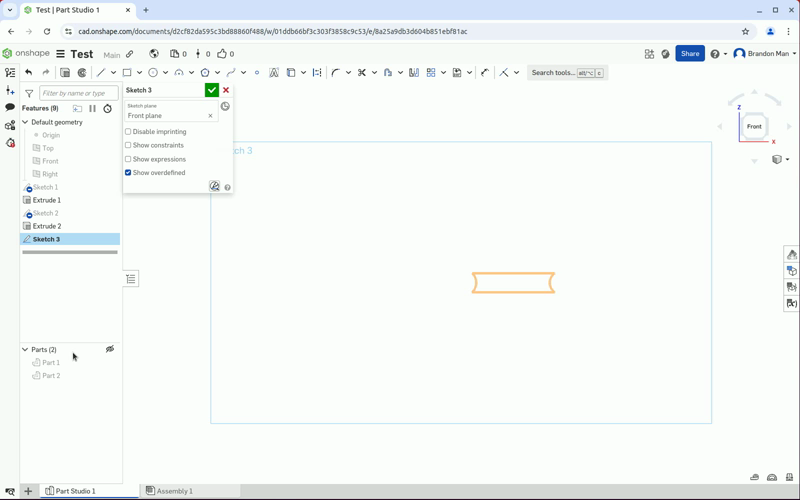
key(c)
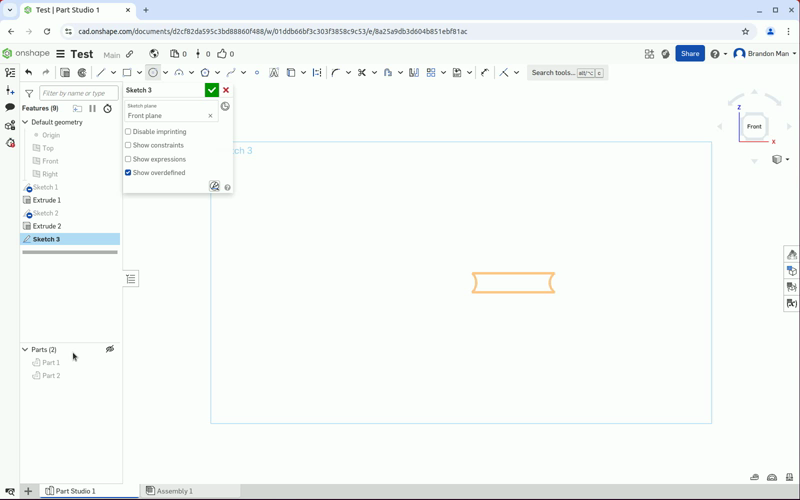
key_down(shift)
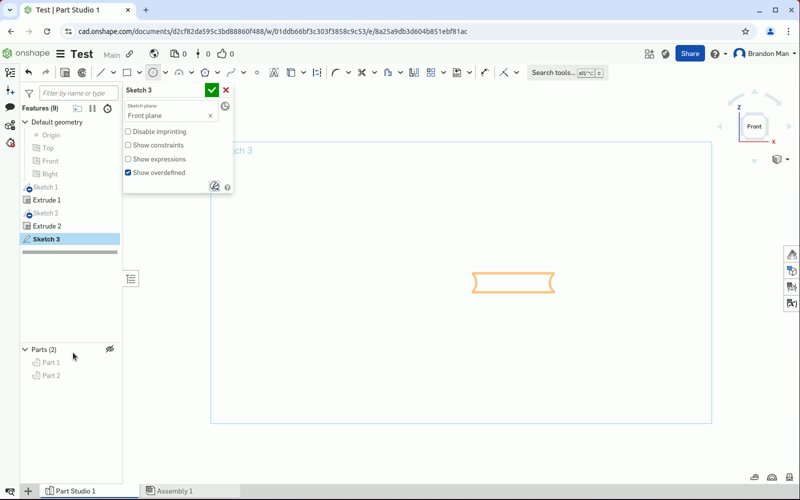
mouse_move(562, 282)
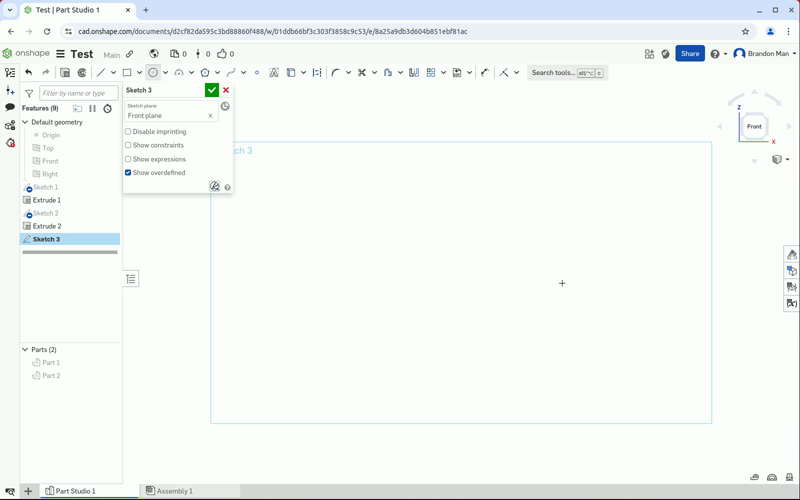
click(562, 282)
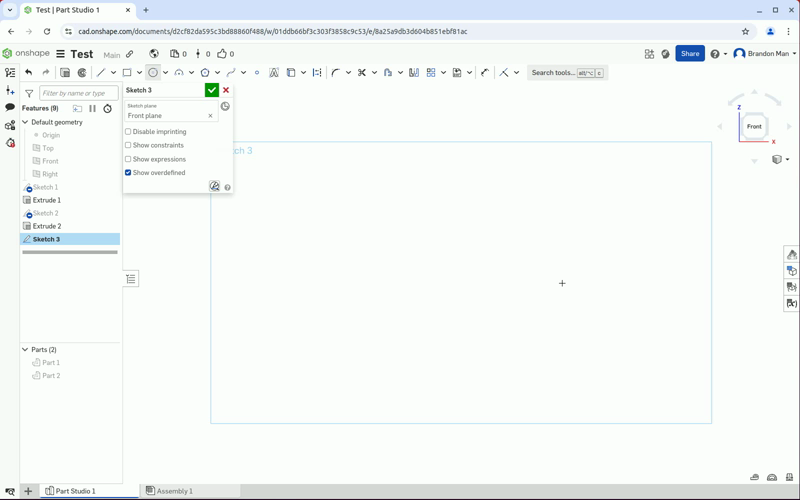
key_up(shift)
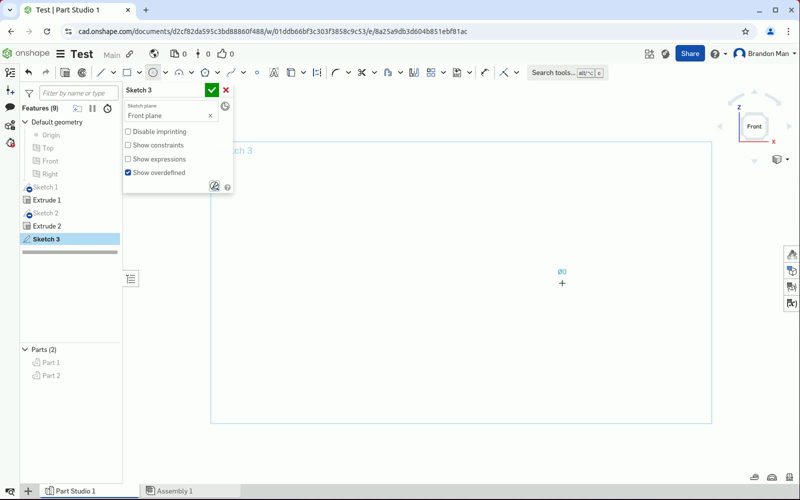
mouse_move(574, 282)
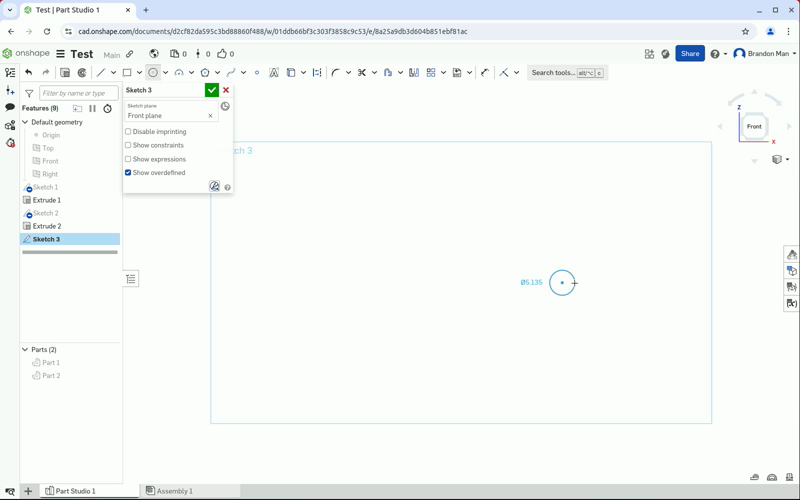
click(574, 282)
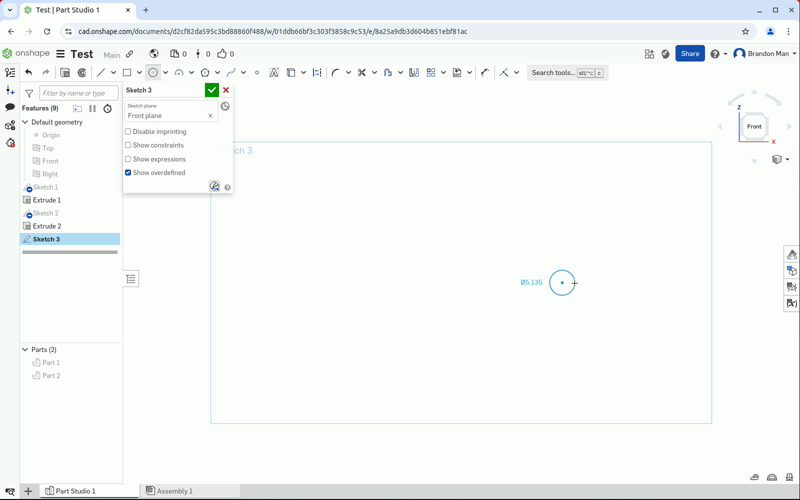
key(esc)
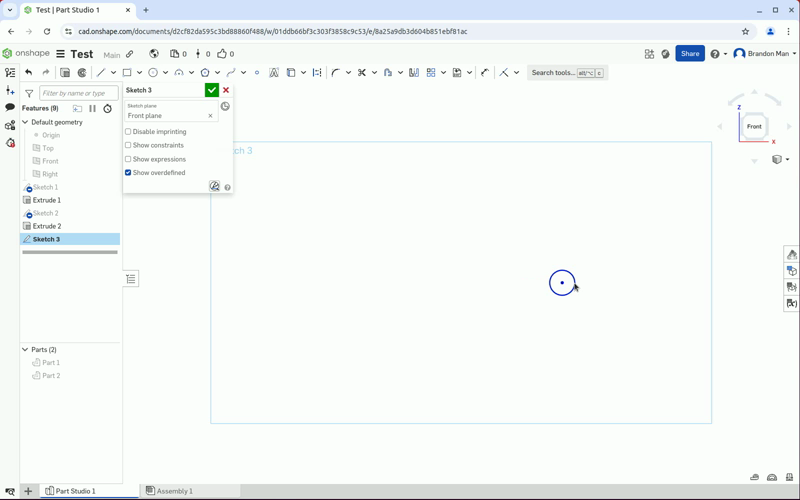
key(c)
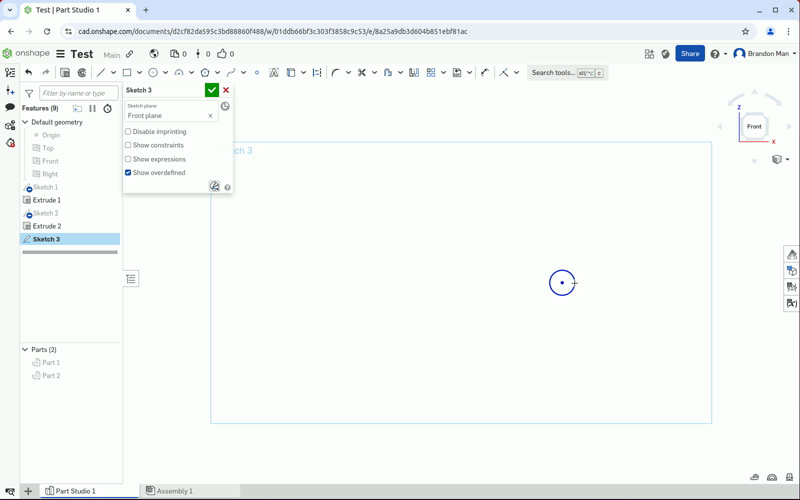
key_down(shift)
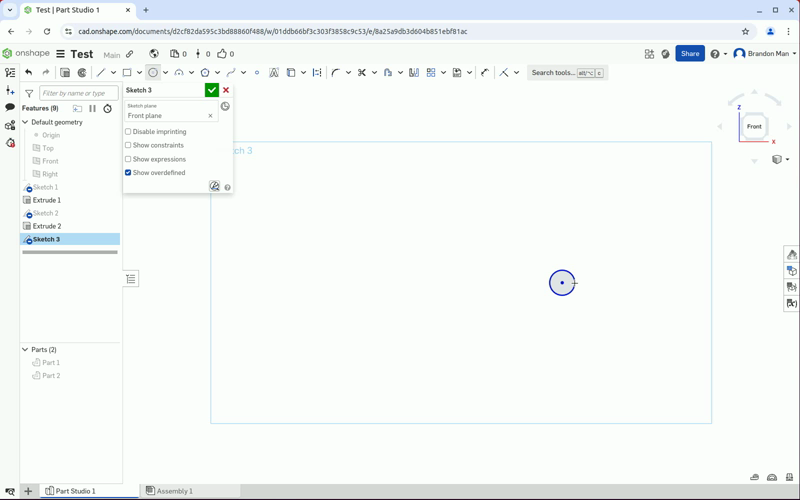
mouse_move(562, 282)
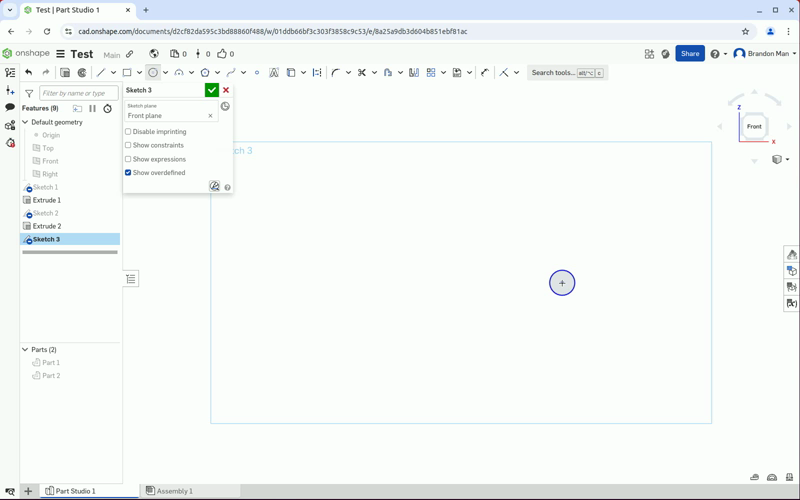
click(562, 282)
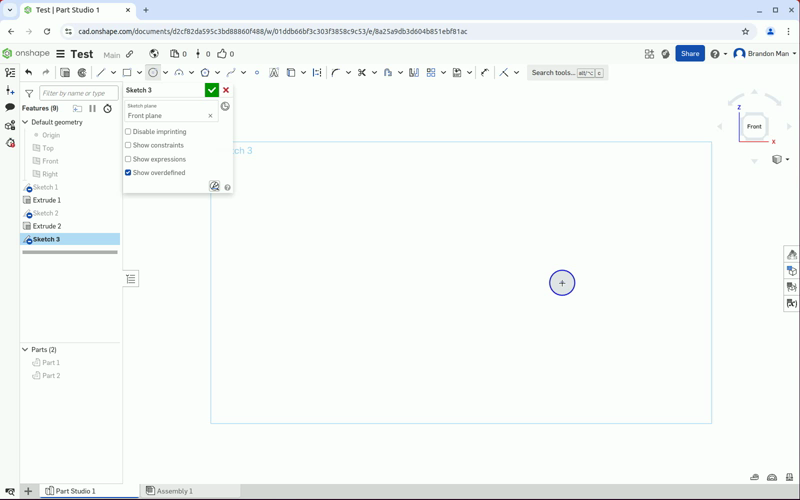
key_up(shift)
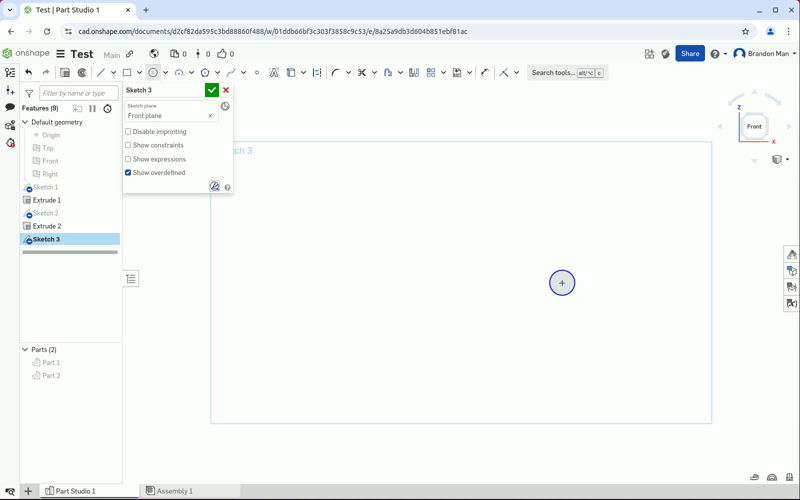
mouse_move(569, 282)
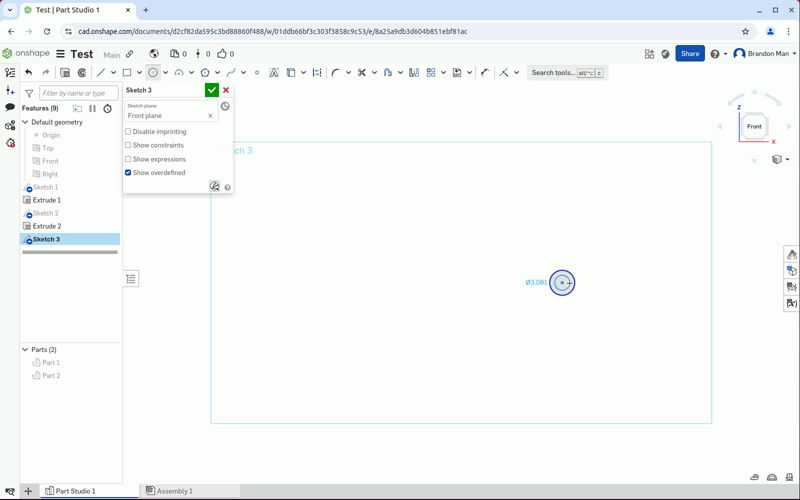
click(569, 282)
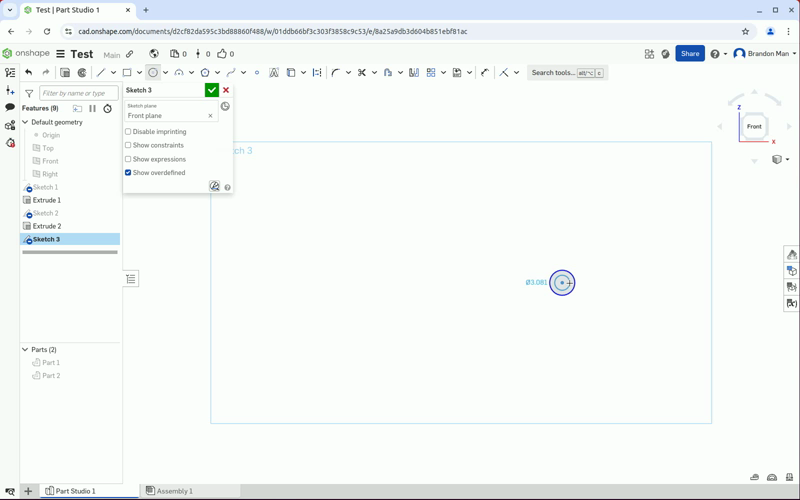
key(esc)
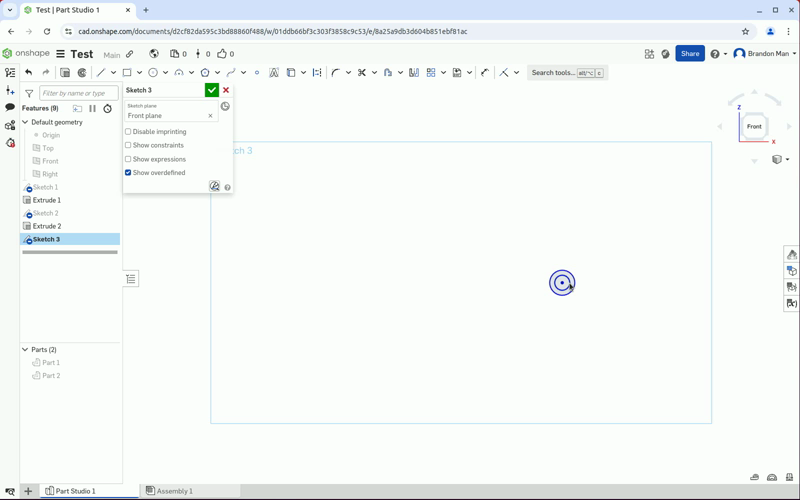
mouse_move(552, 281)
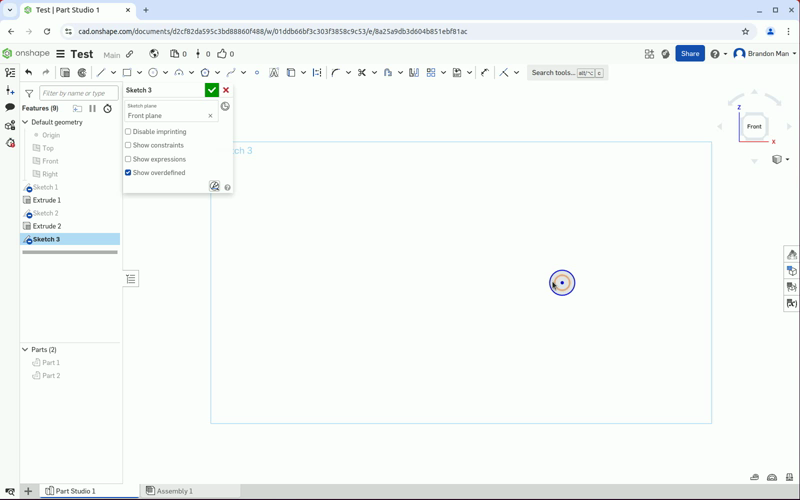
scroll(6)
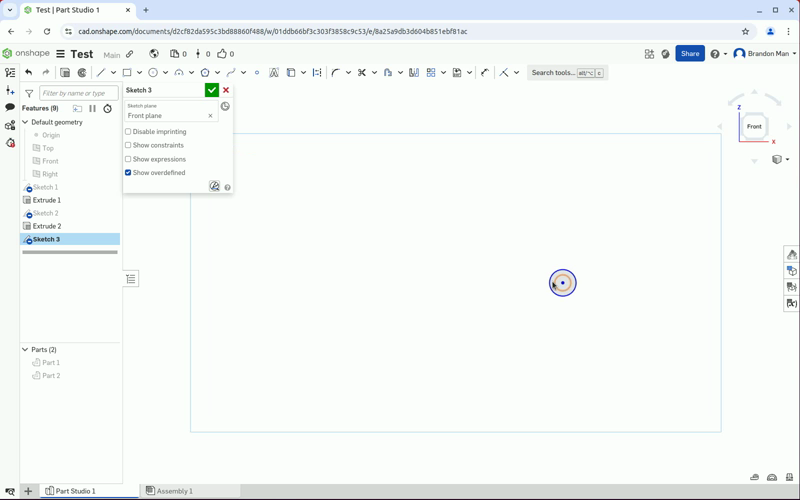
scroll(6)
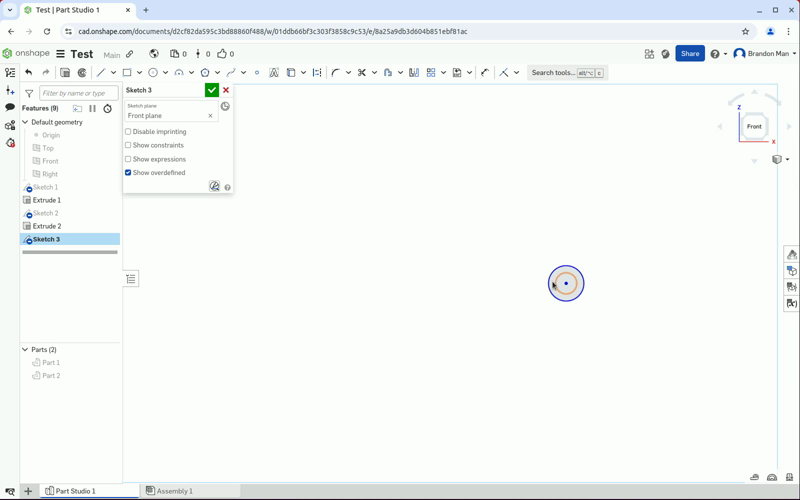
scroll(6)
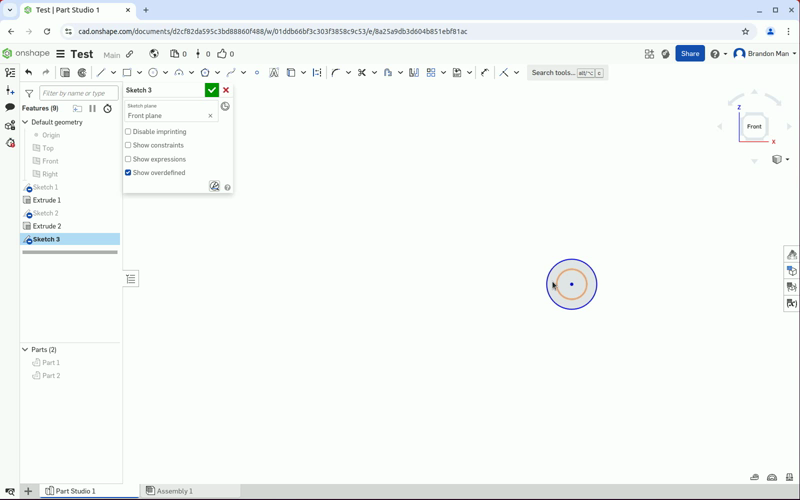
scroll(6)
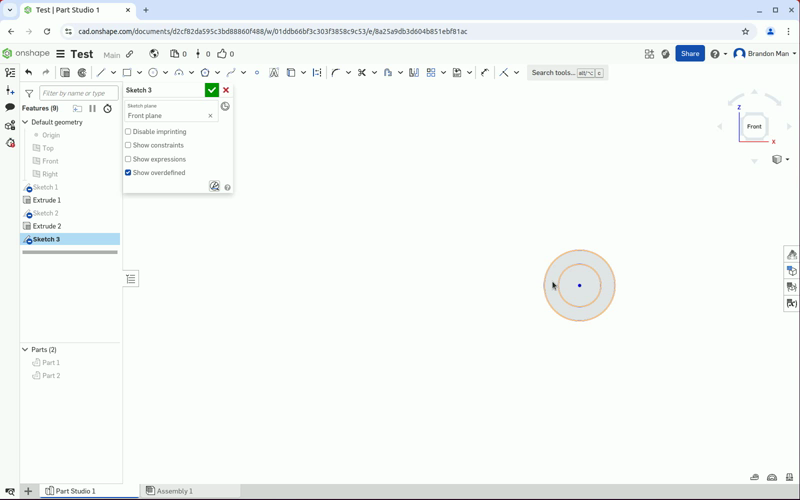
scroll(6)
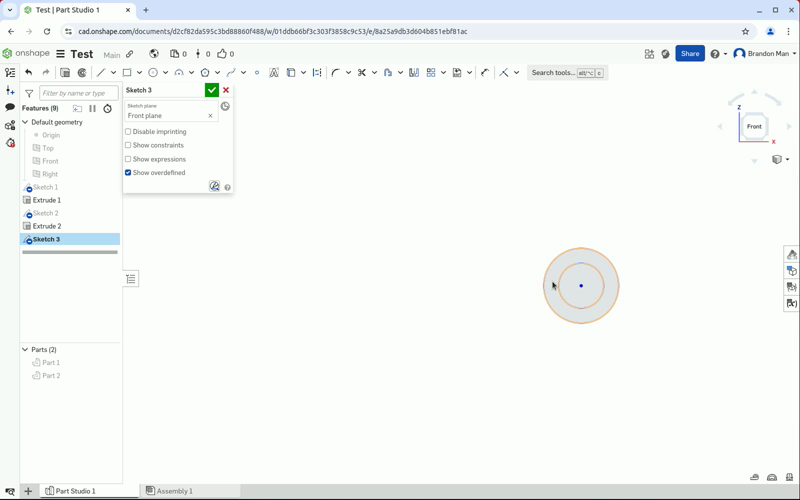
scroll(6)
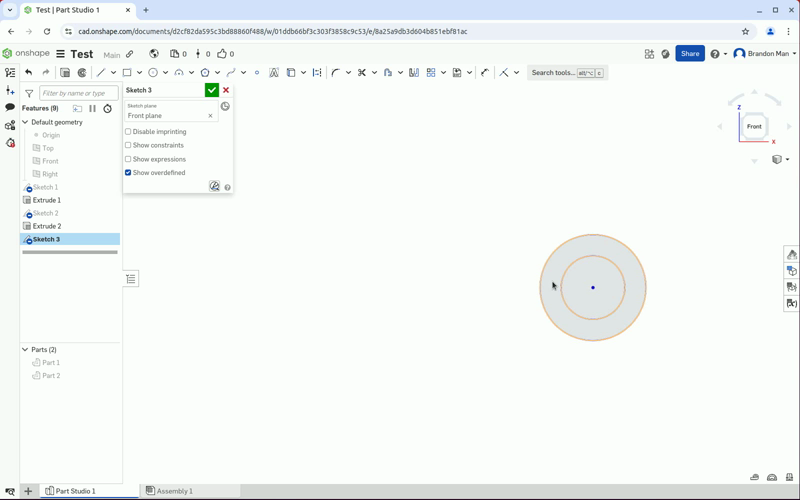
scroll(6)
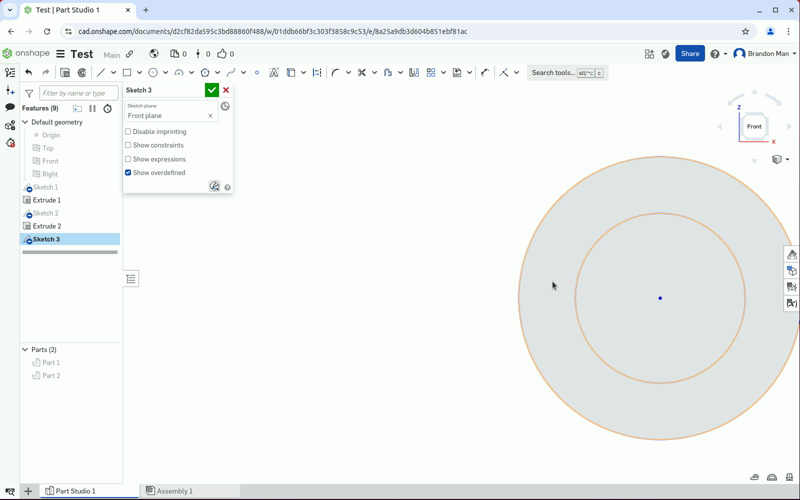
click(552, 281)
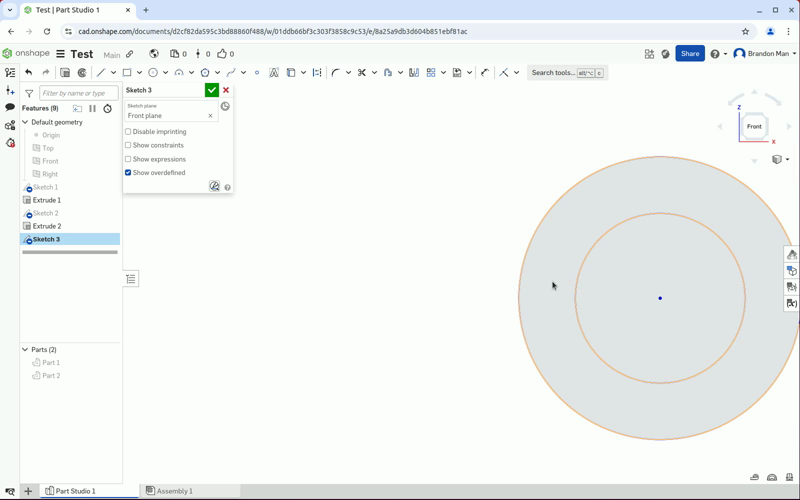
scroll(-6)
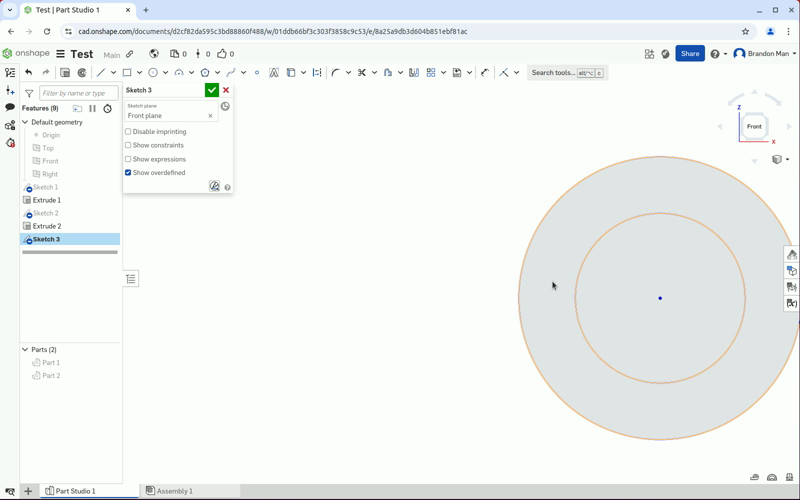
scroll(-6)
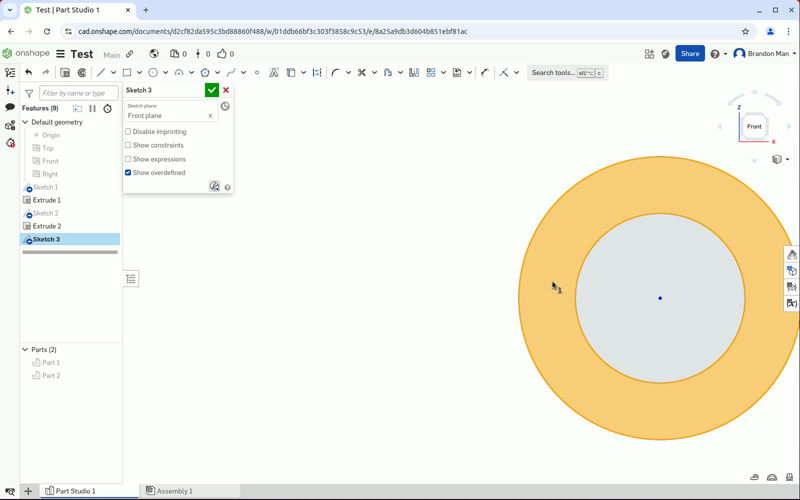
scroll(-6)
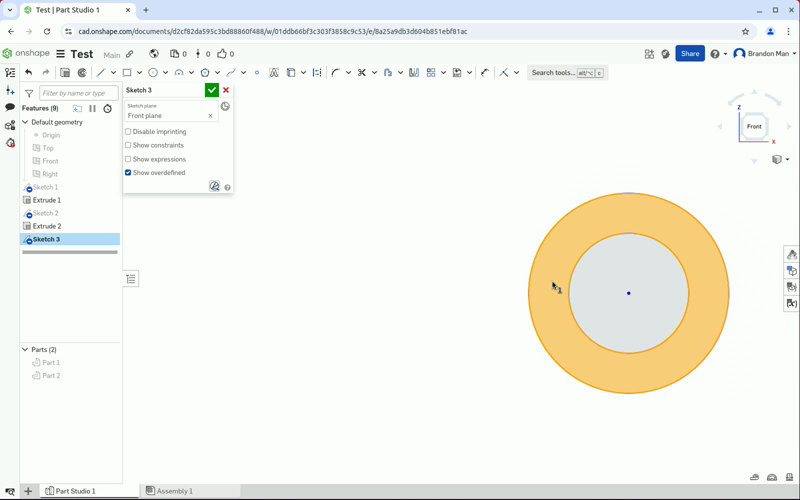
scroll(-6)
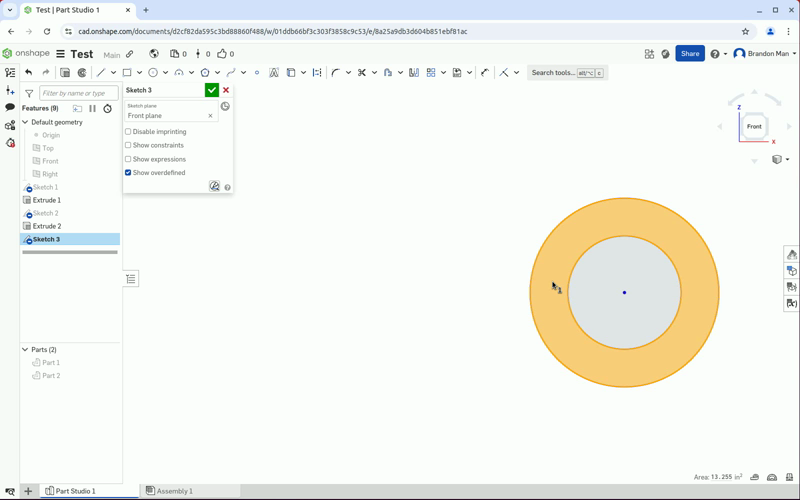
scroll(-6)
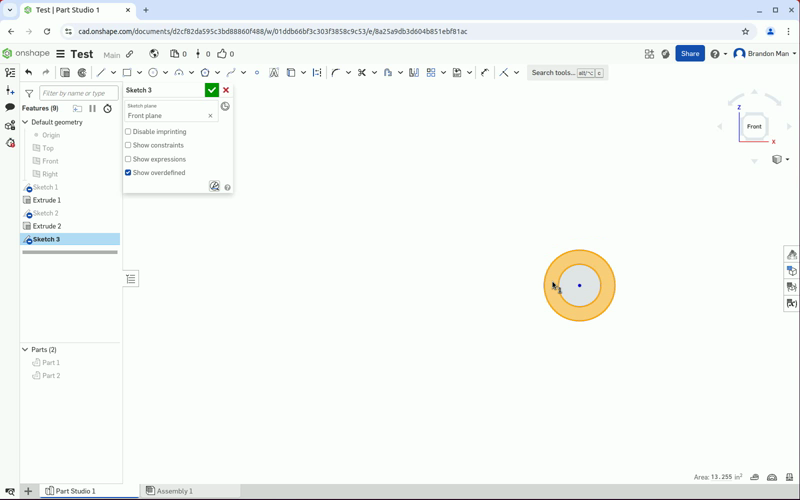
scroll(-6)
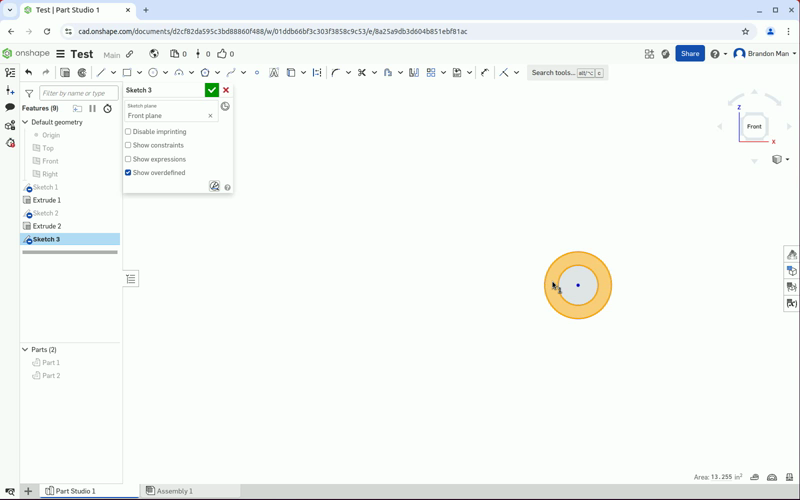
scroll(-6)
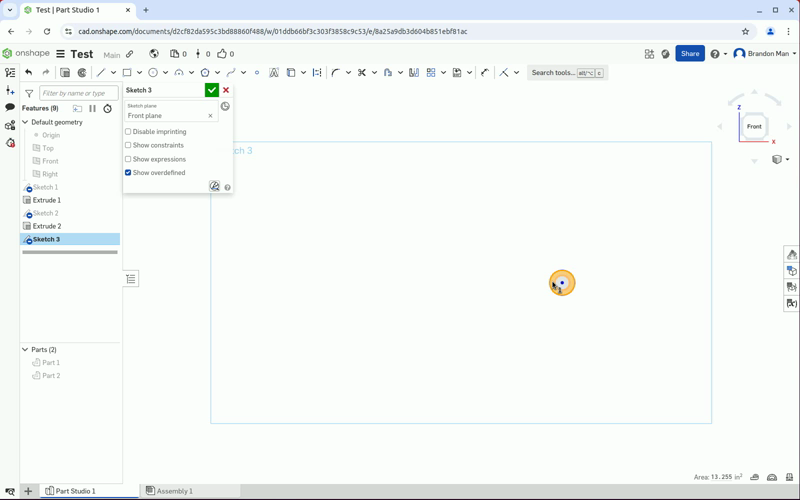
mouse_move(73, 352)
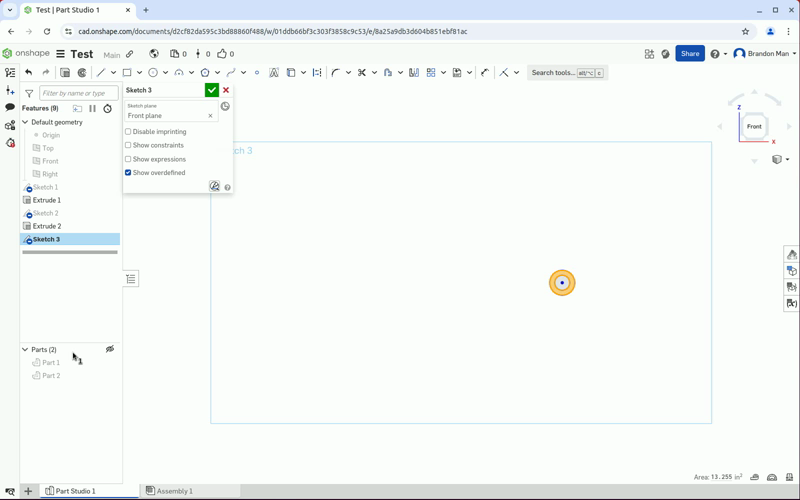
key(shift+y)
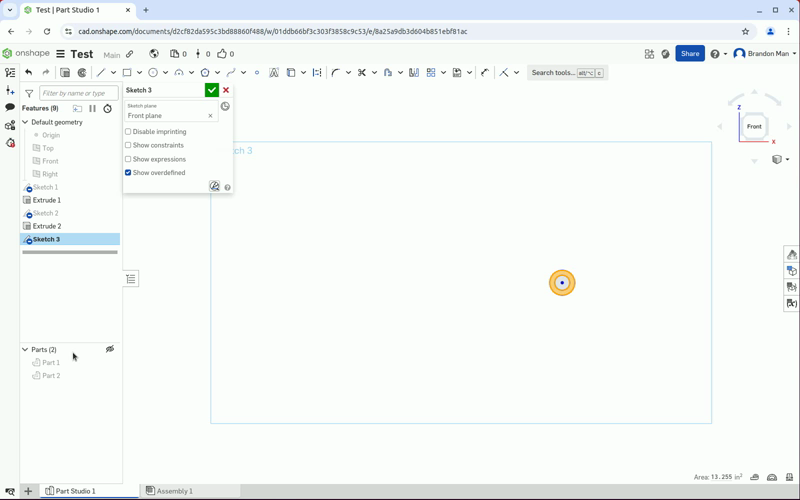
key(shift+e)
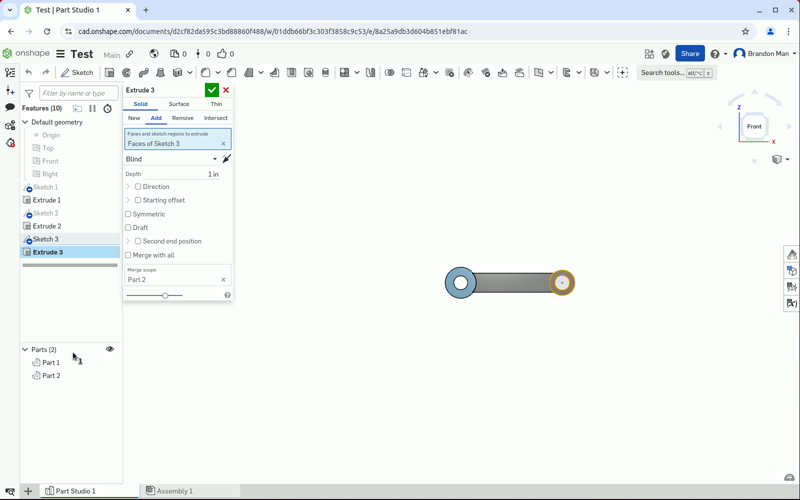
mouse_move(143, 106)
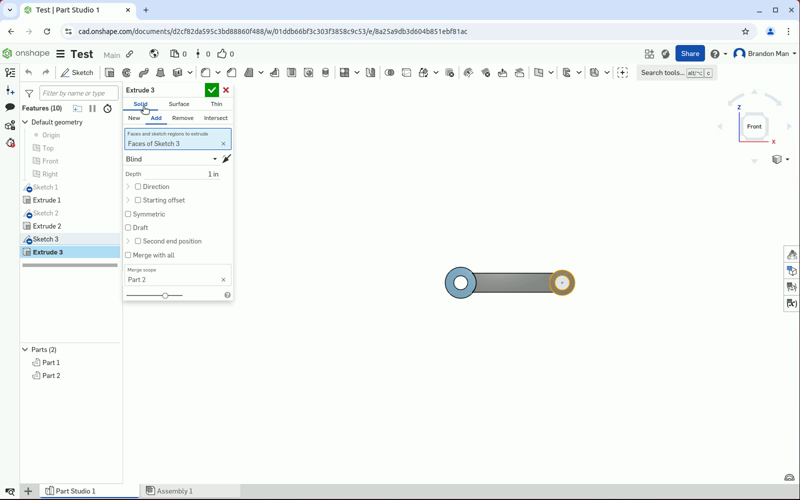
click(143, 106)
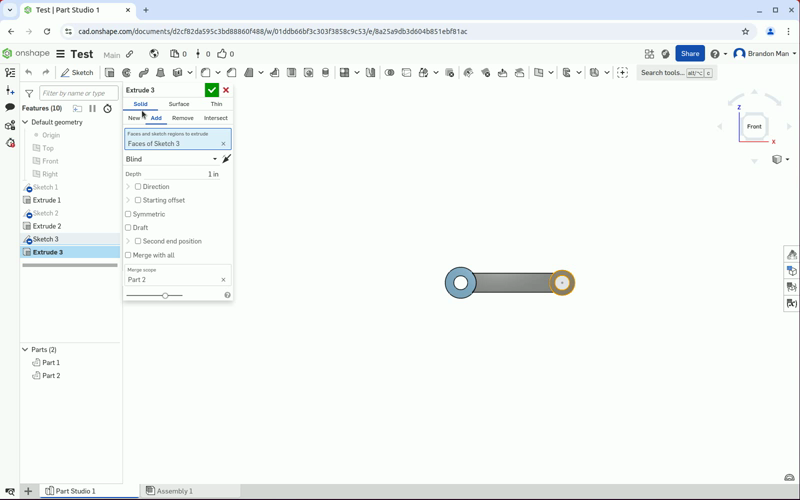
mouse_move(137, 120)
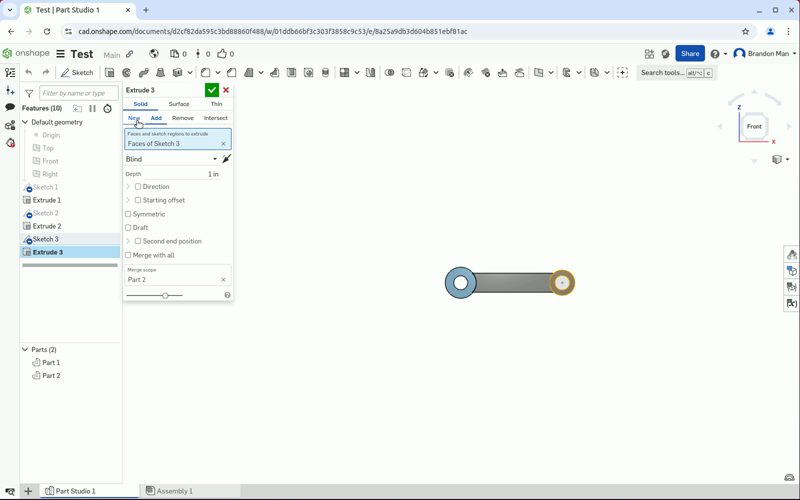
click(137, 120)
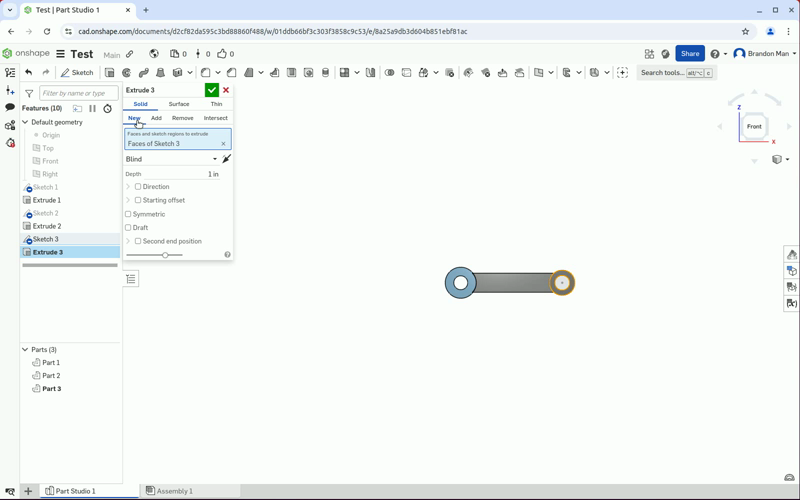
key(tab, 4)
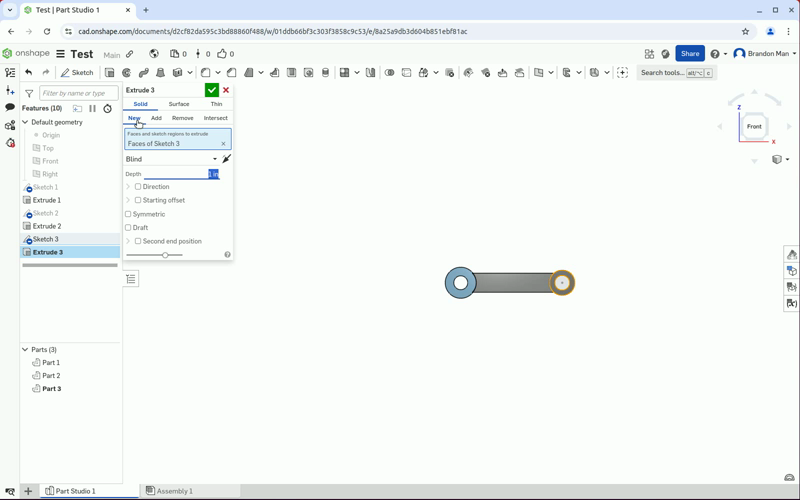
text(6.018)
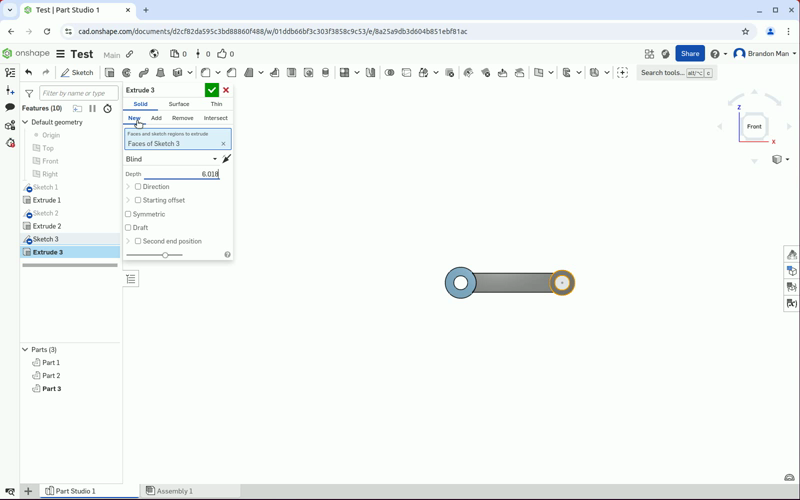
key(enter)
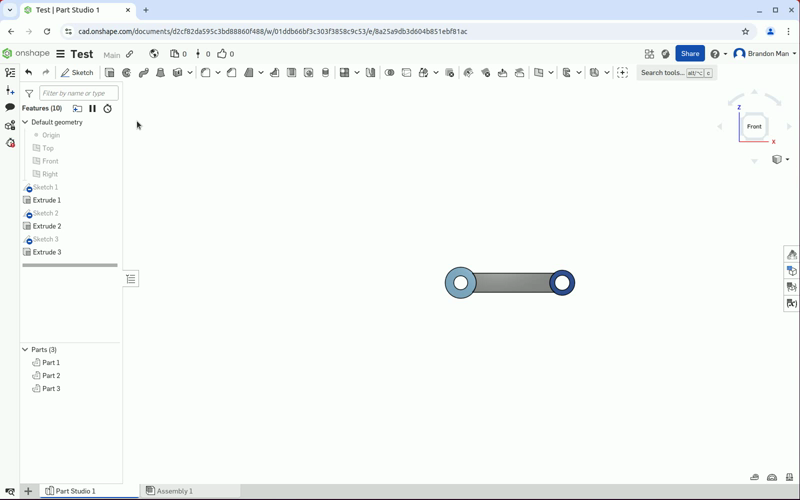
key(shift+h)
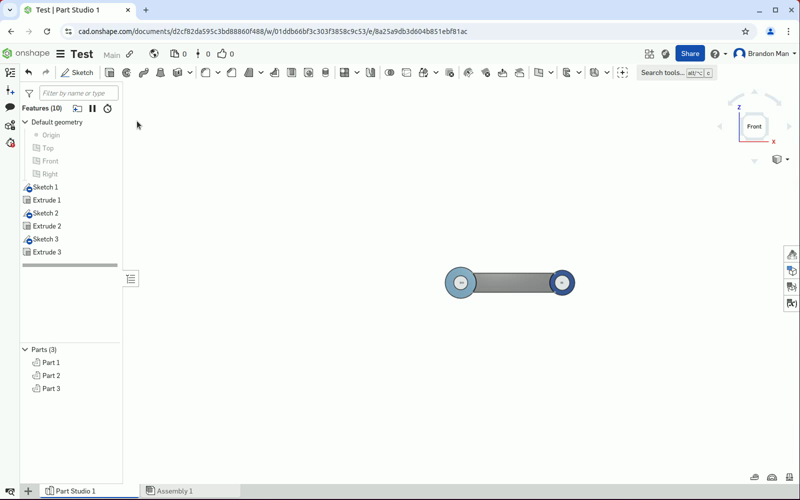
key(shift+h)
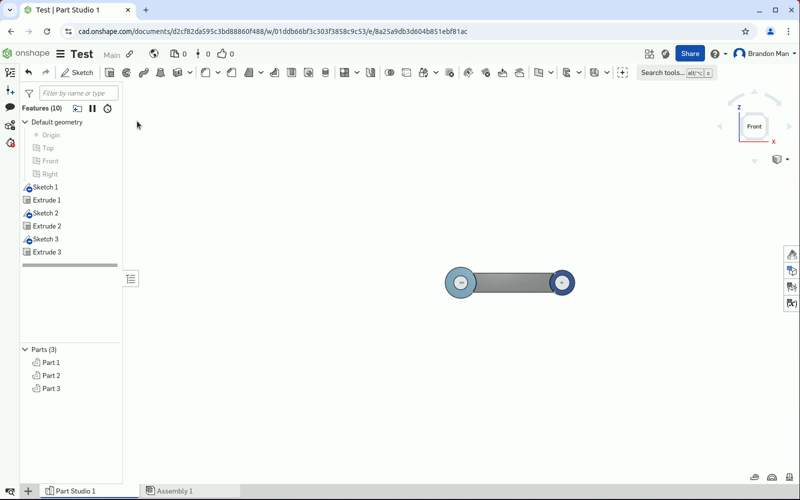
key(shift+7)
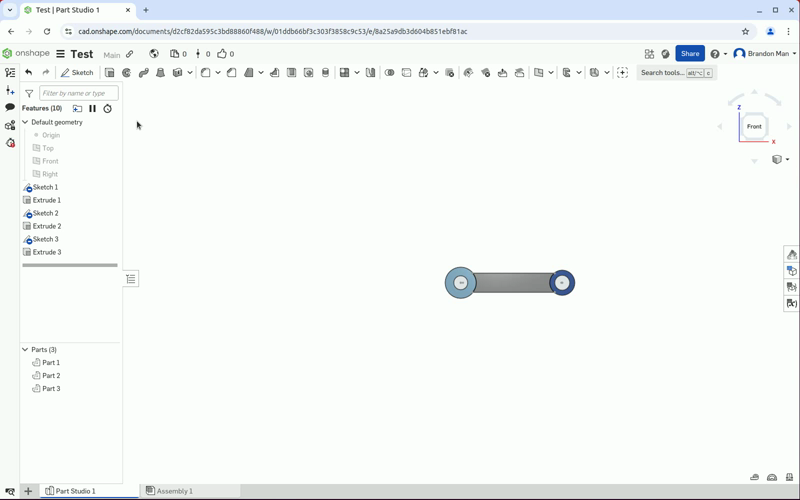
key(left, 2)
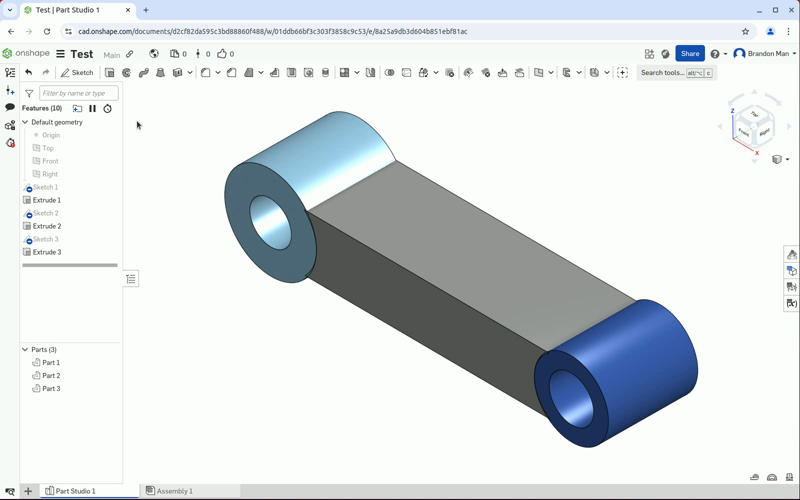
key(down, 2)
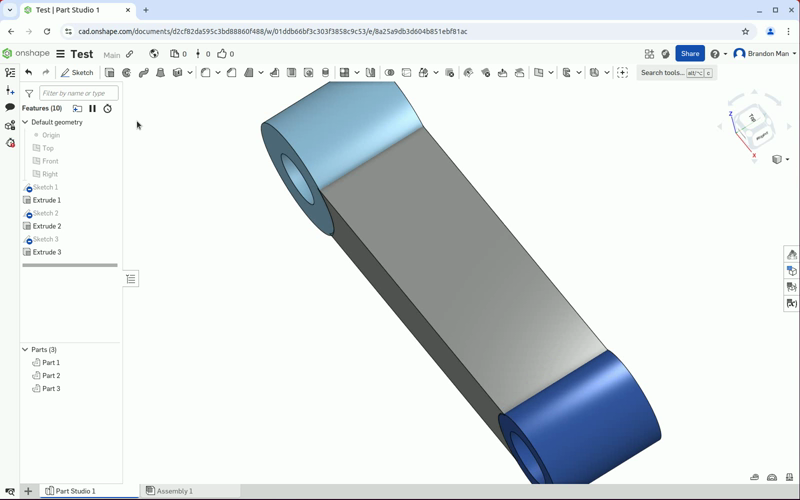
key(up, 2)
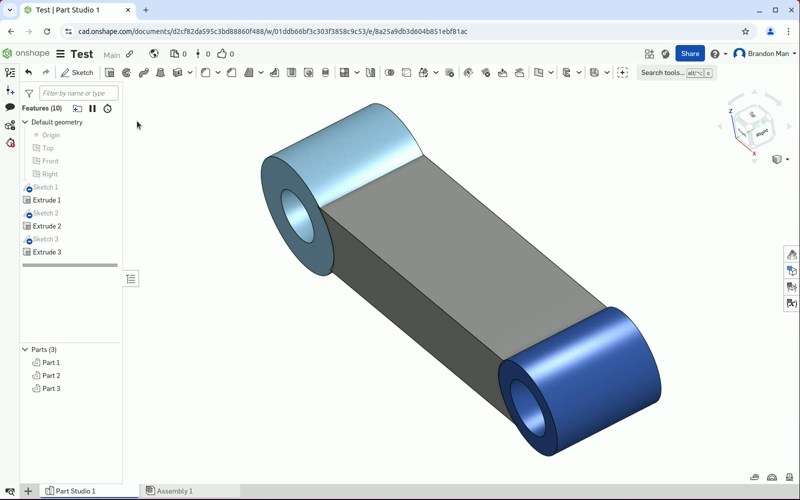
key(right, 2)
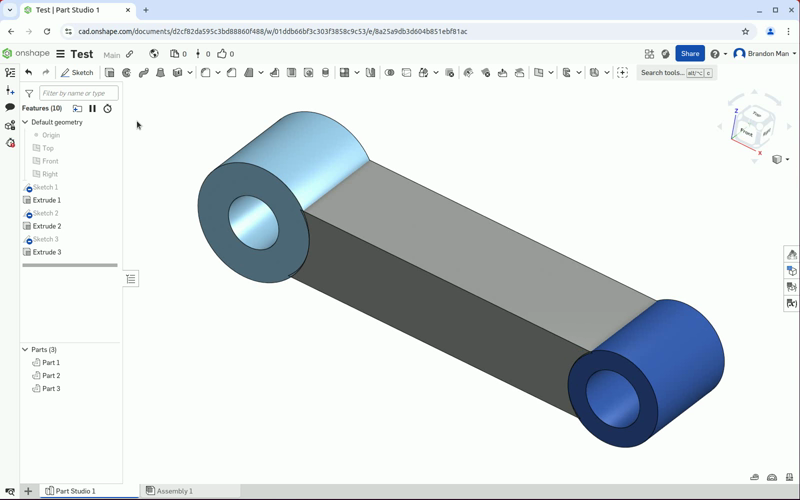
mouse_move(73, 189)
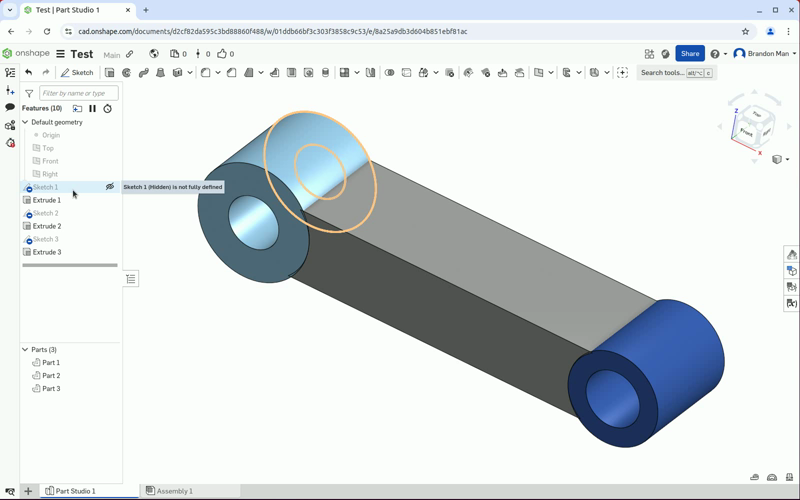
click(73, 189)